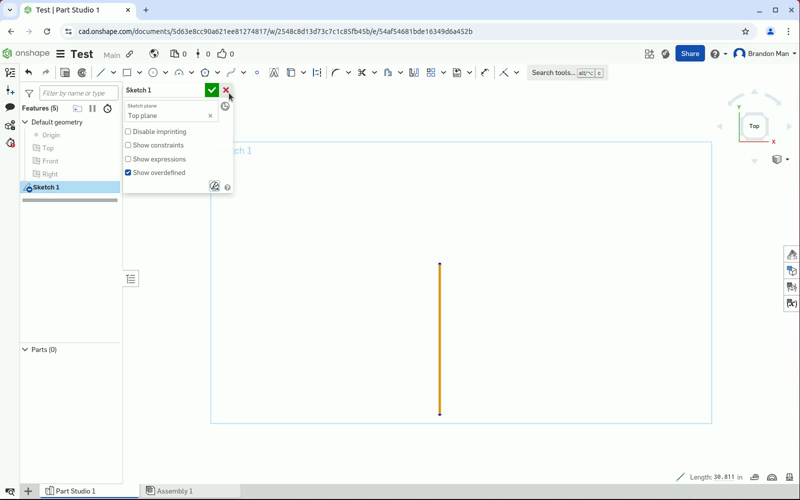
key(shift+h)
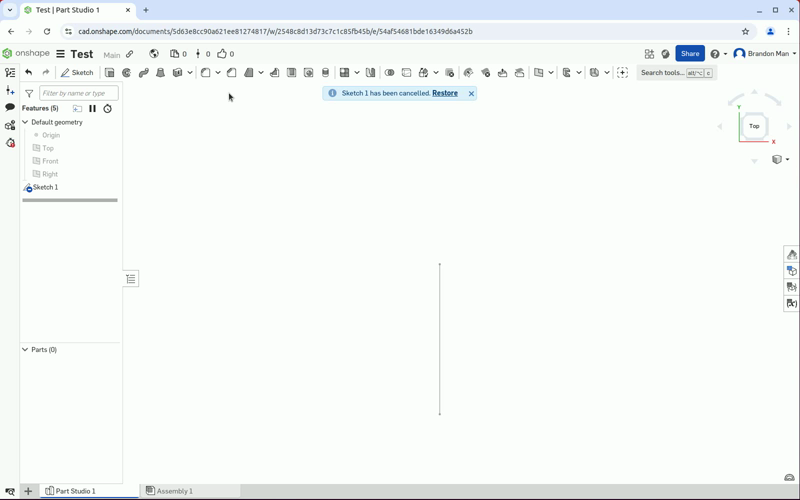
key(shift+s)
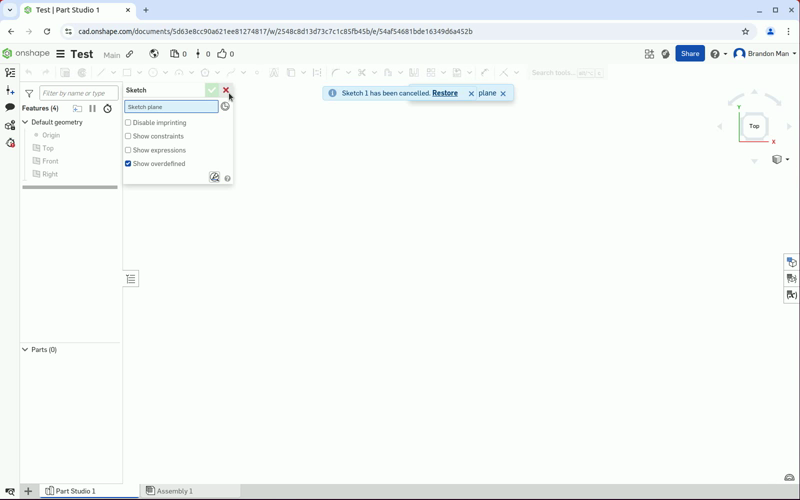
mouse_move(73, 150)
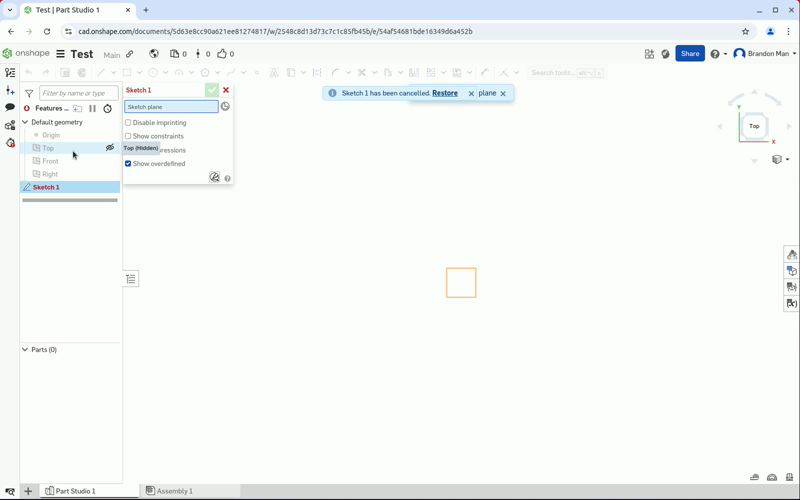
click(73, 150)
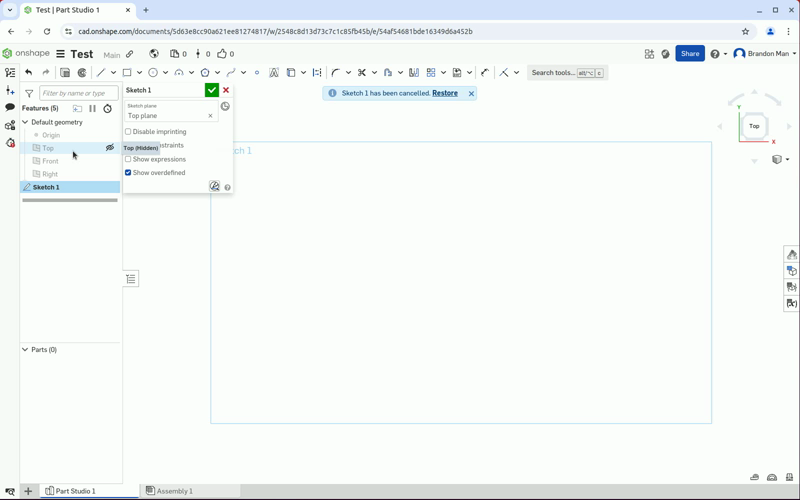
mouse_move(73, 352)
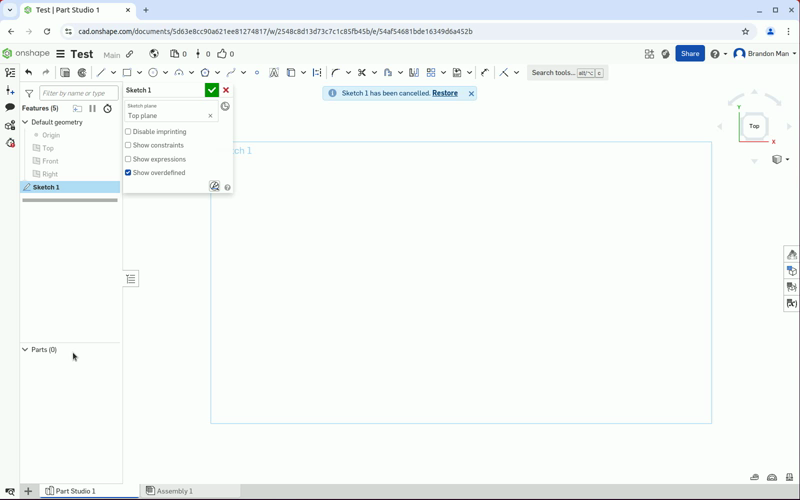
key(y)
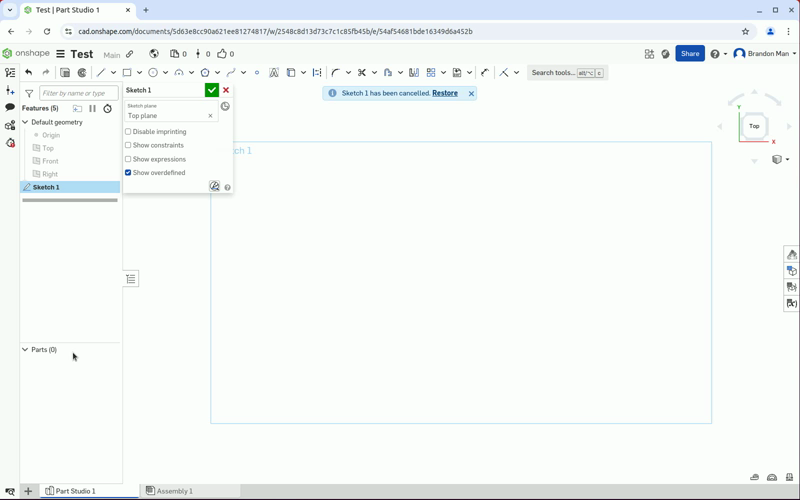
key(l)
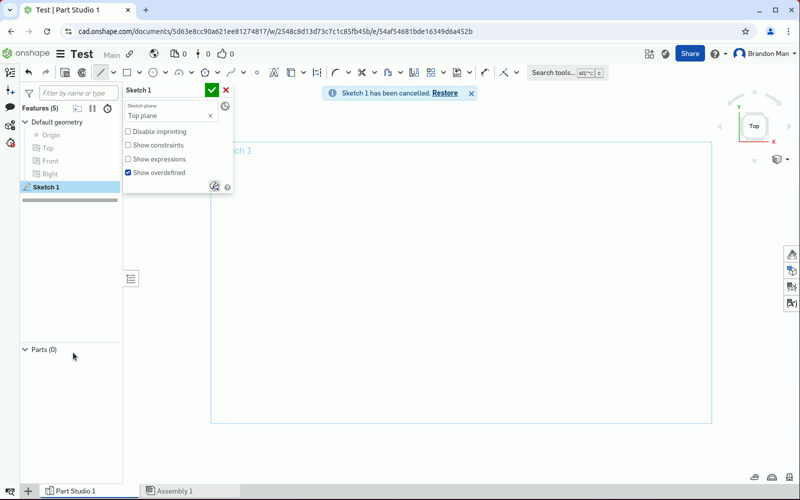
key_down(shift)
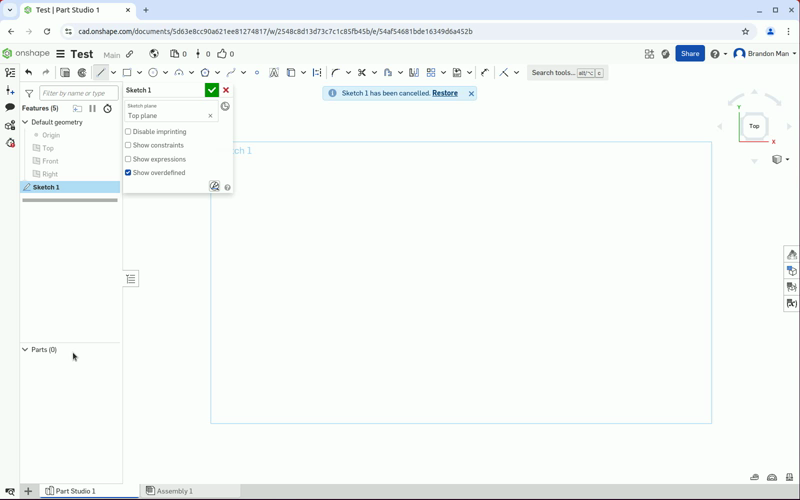
mouse_move(348, 356)
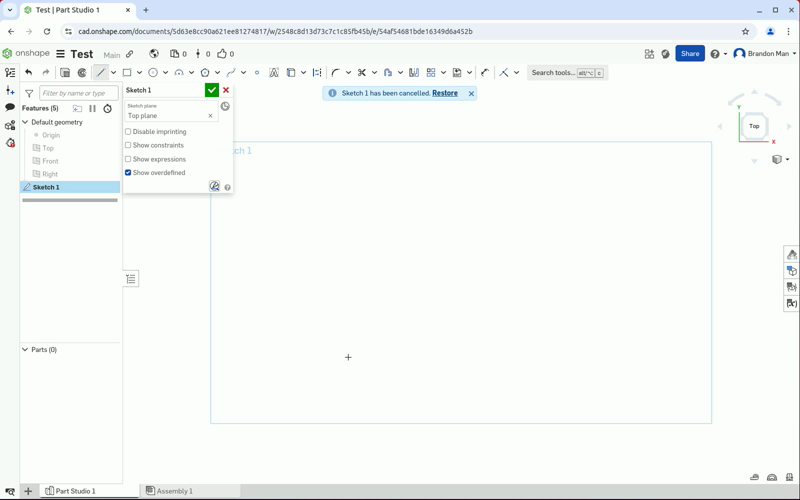
click(348, 356)
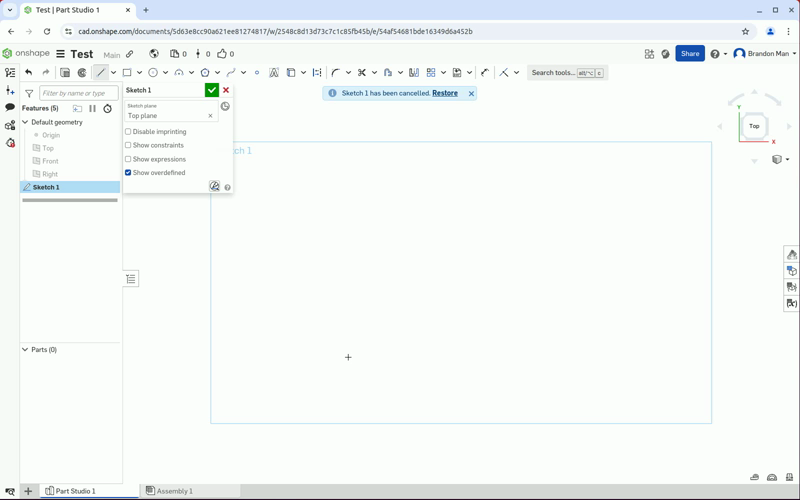
key_up(shift)
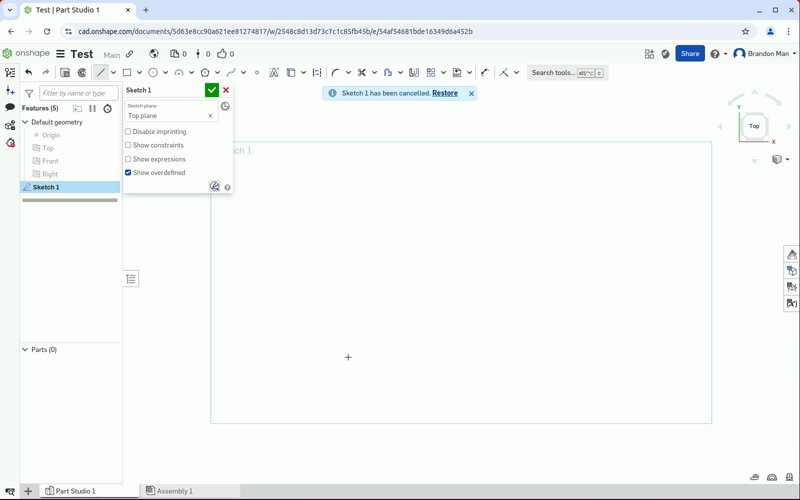
key_down(shift)
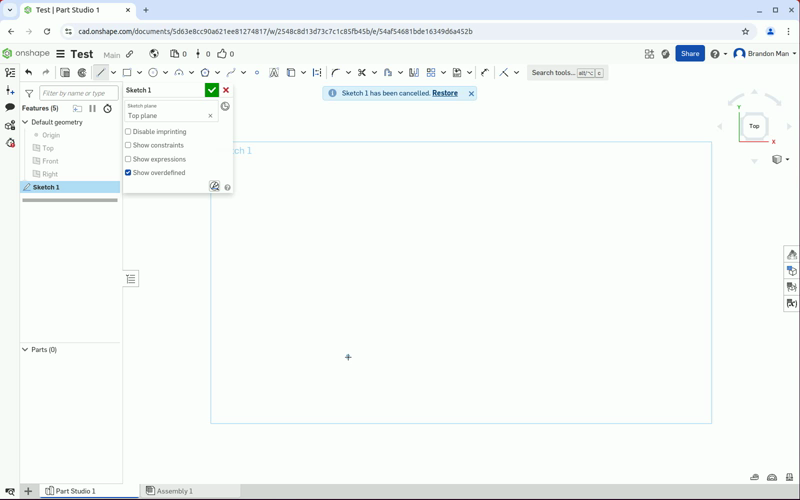
mouse_move(430, 356)
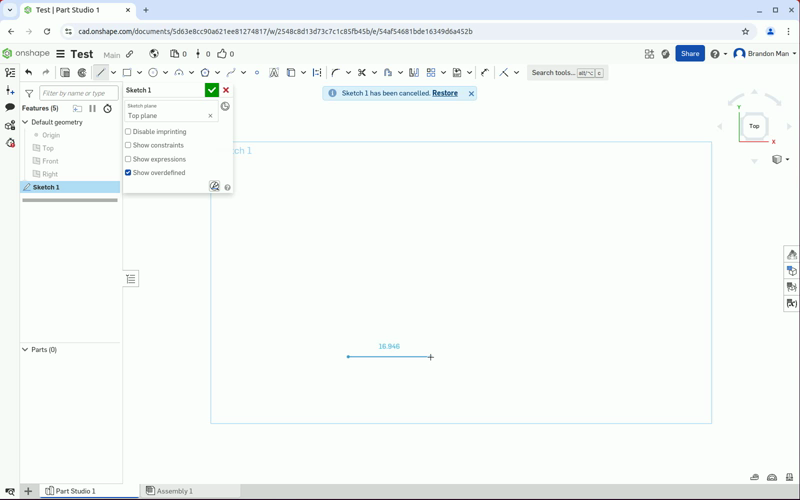
click(430, 356)
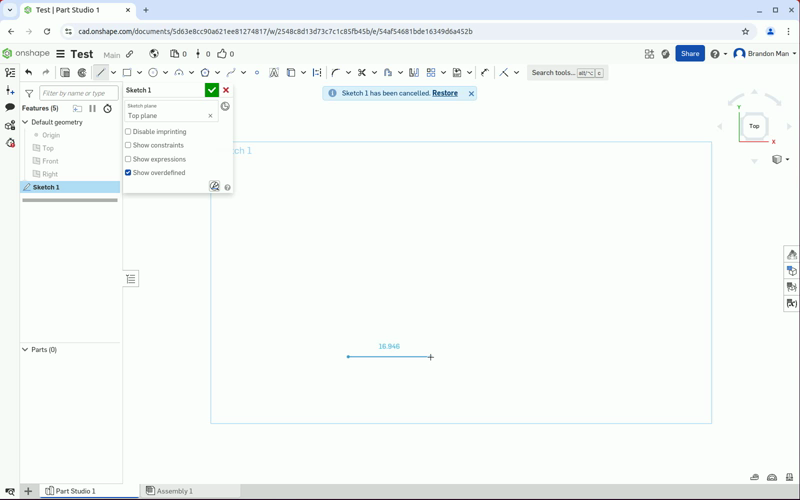
key_up(shift)
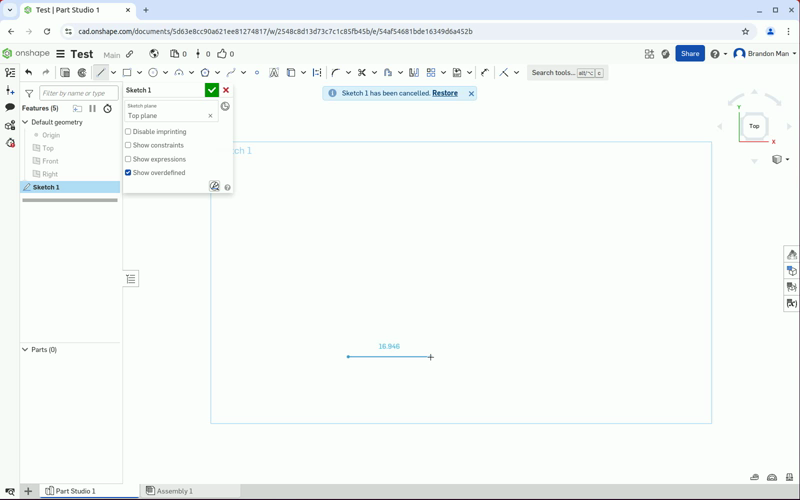
key_down(shift)
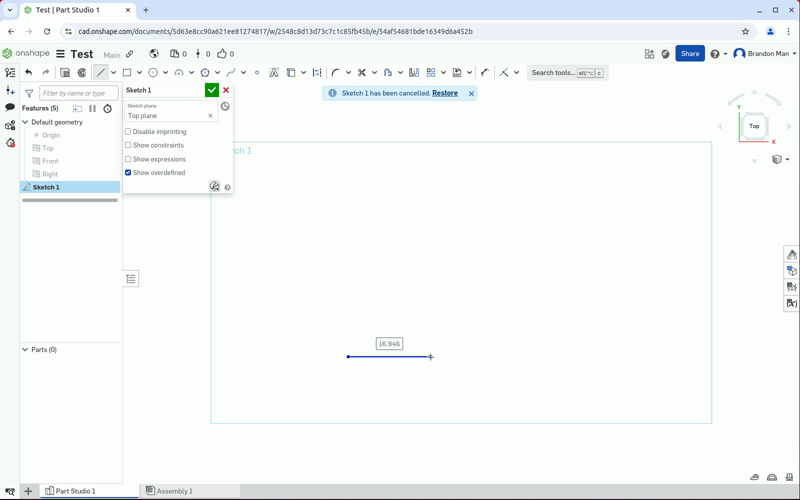
mouse_move(430, 253)
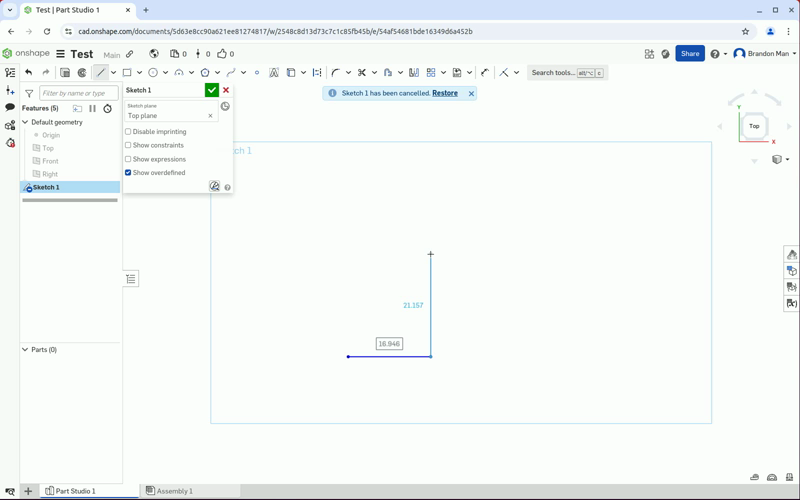
click(430, 253)
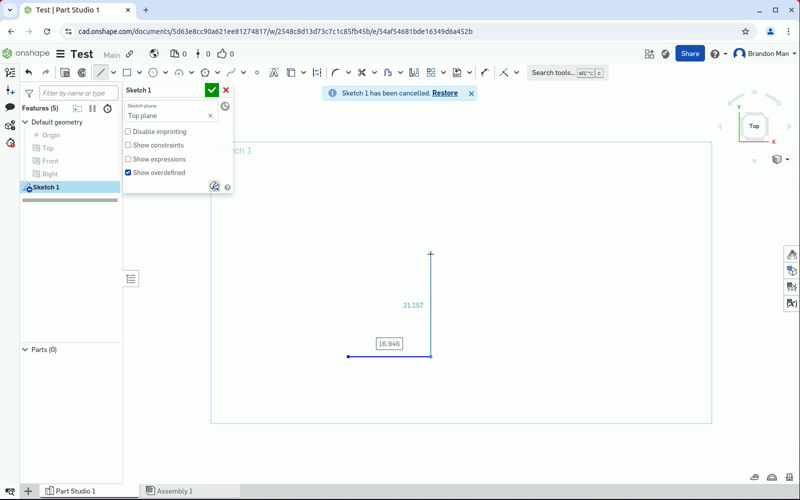
key_up(shift)
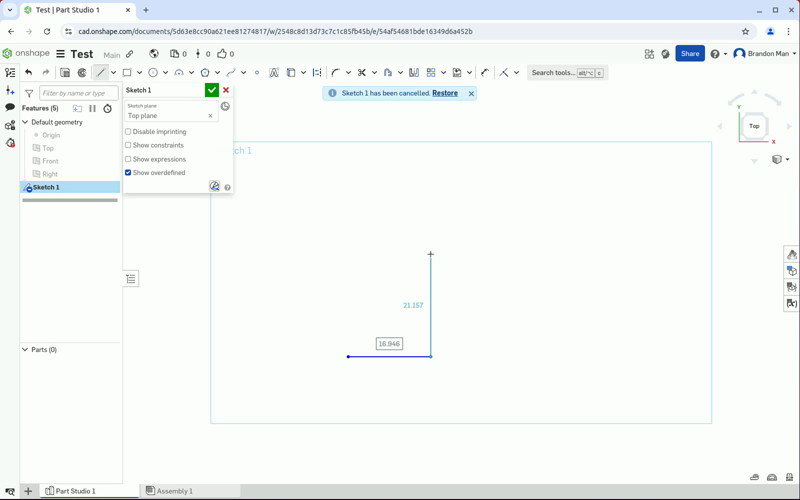
key_down(shift)
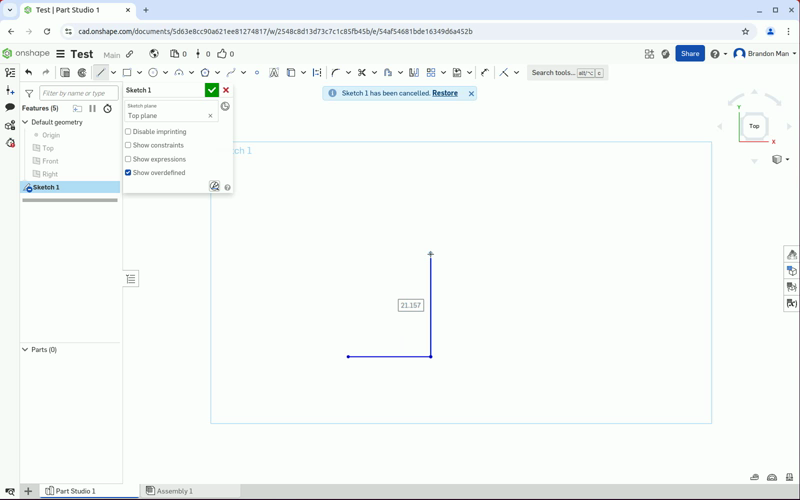
mouse_move(348, 253)
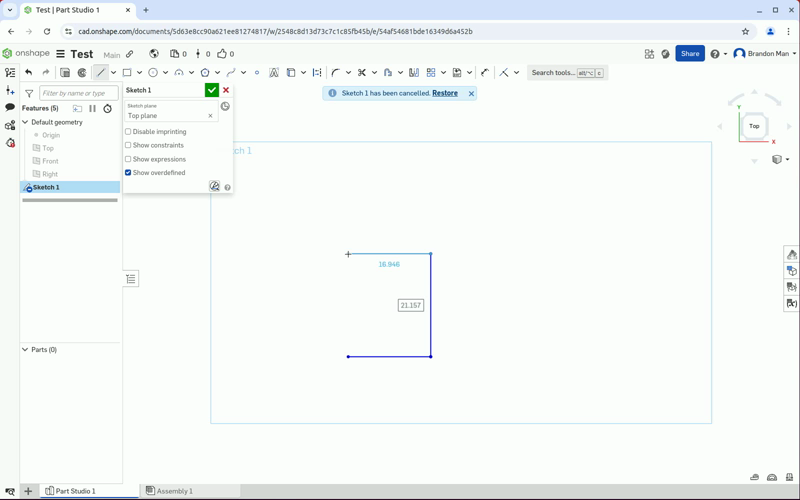
click(348, 253)
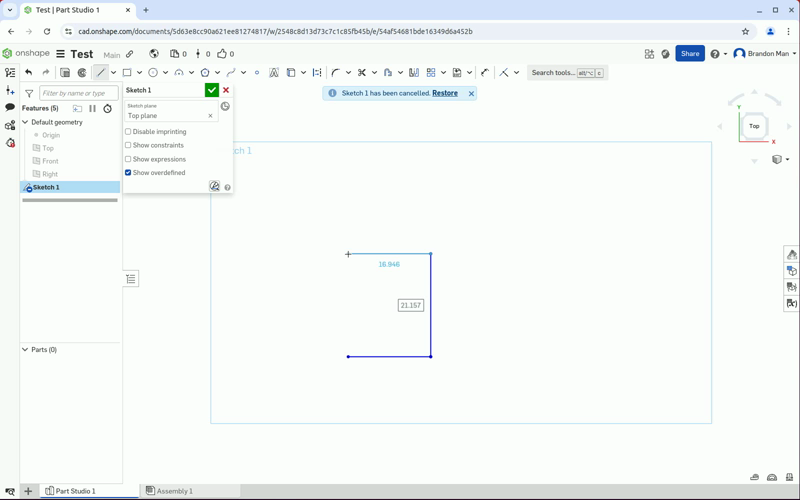
key_up(shift)
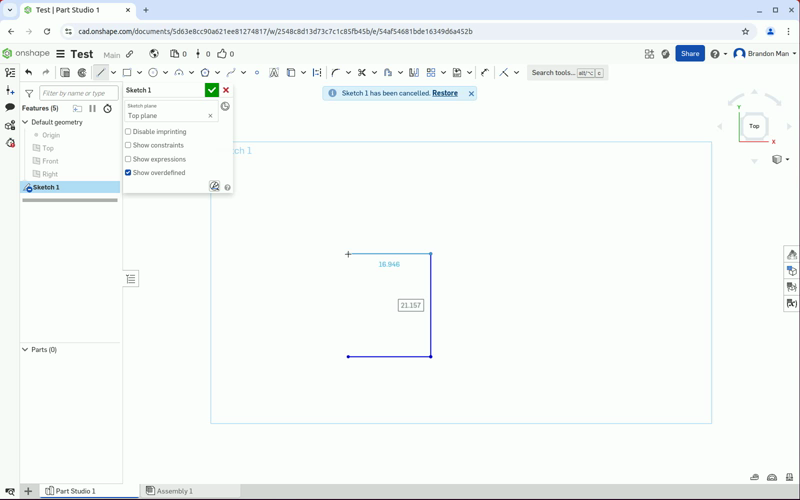
key_down(shift)
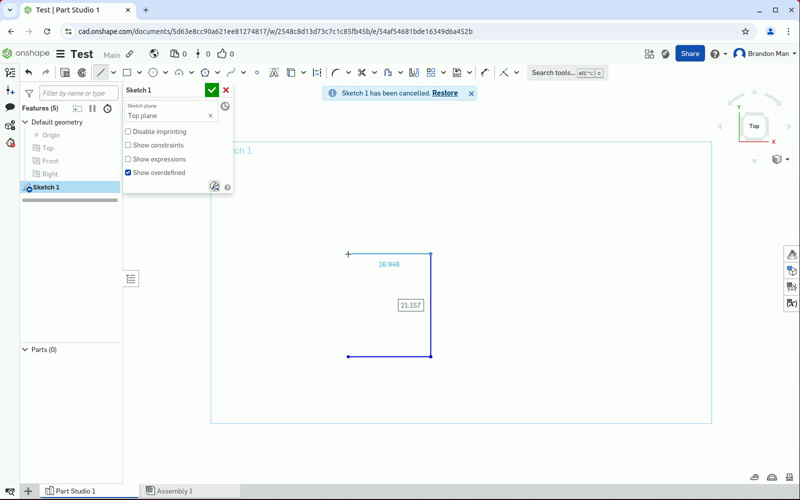
mouse_move(348, 356)
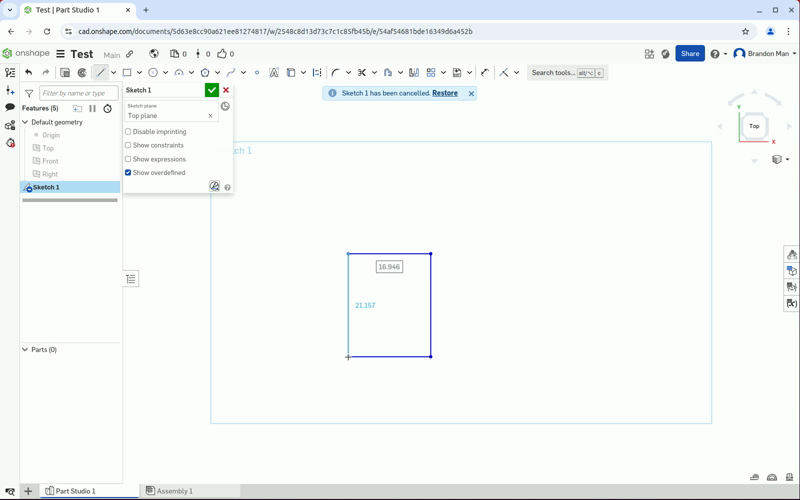
key_up(shift)
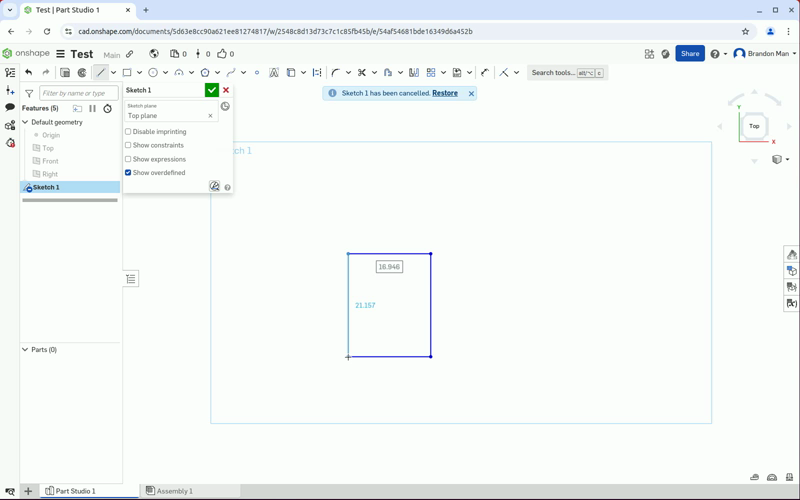
click(348, 356)
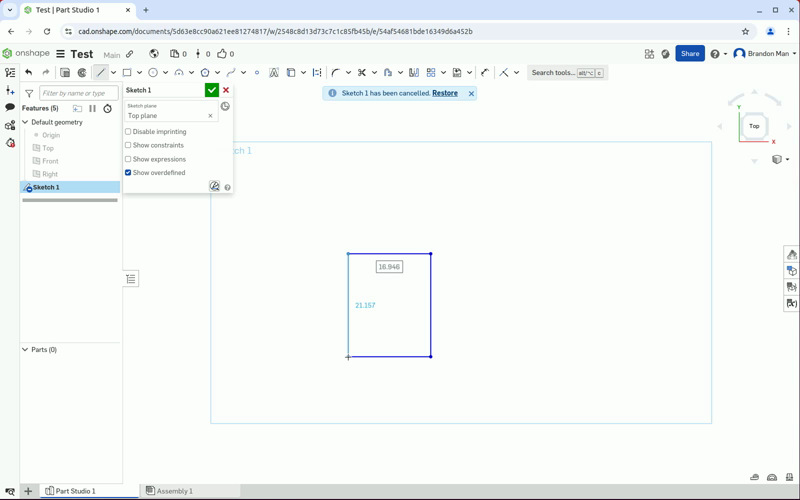
key(esc)
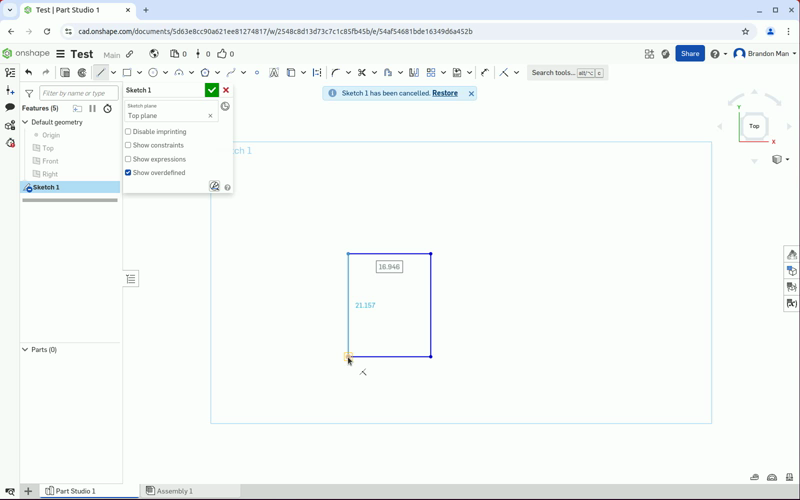
key(c)
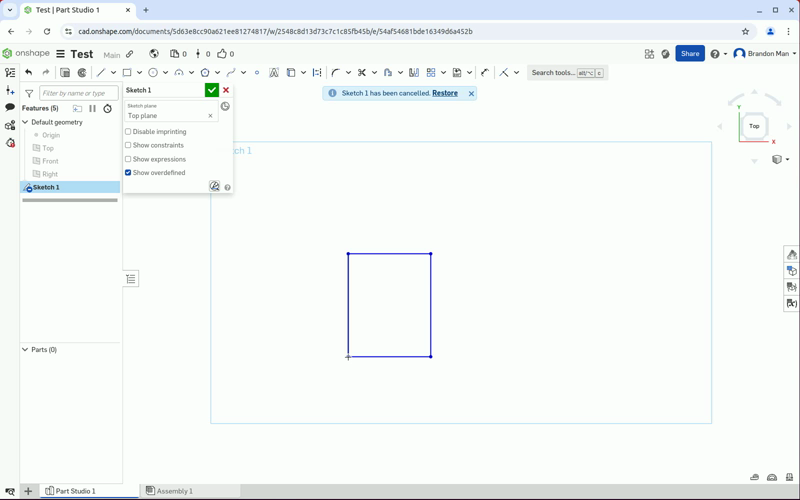
key_down(shift)
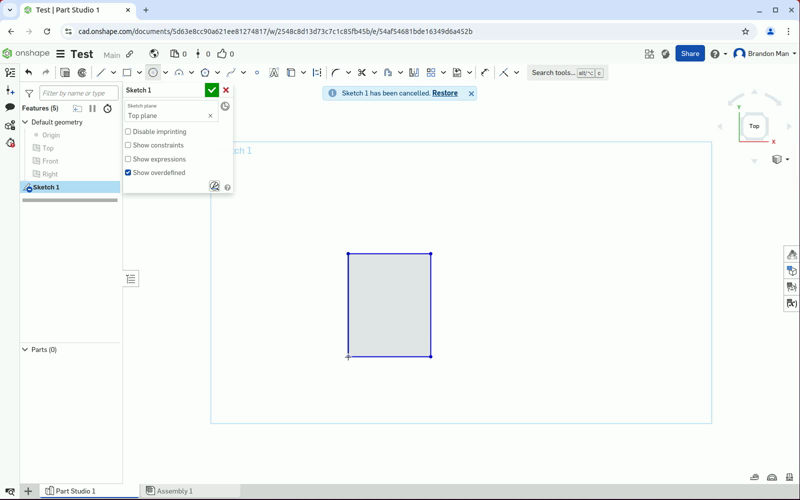
mouse_move(372, 326)
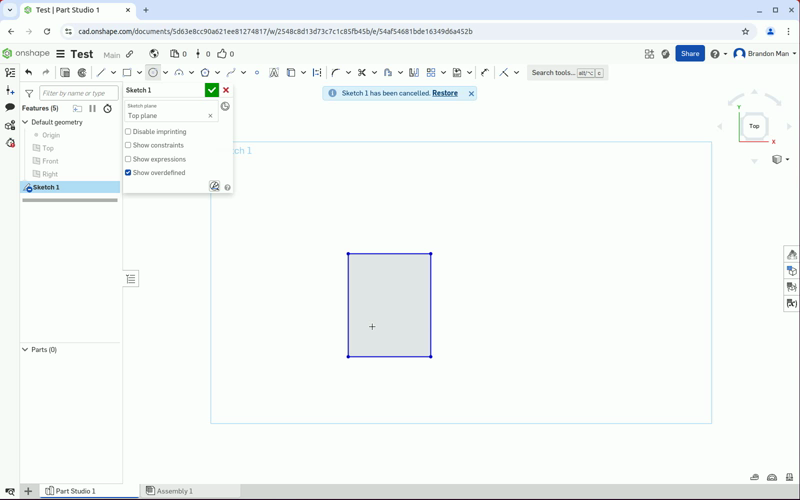
click(372, 326)
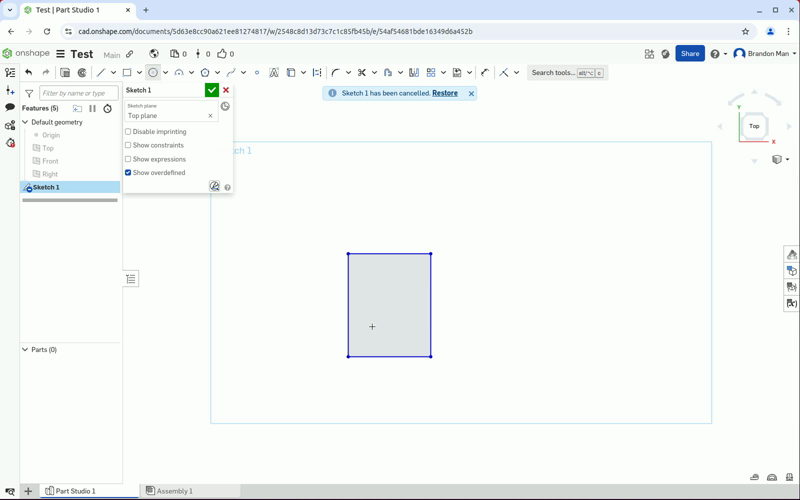
key_up(shift)
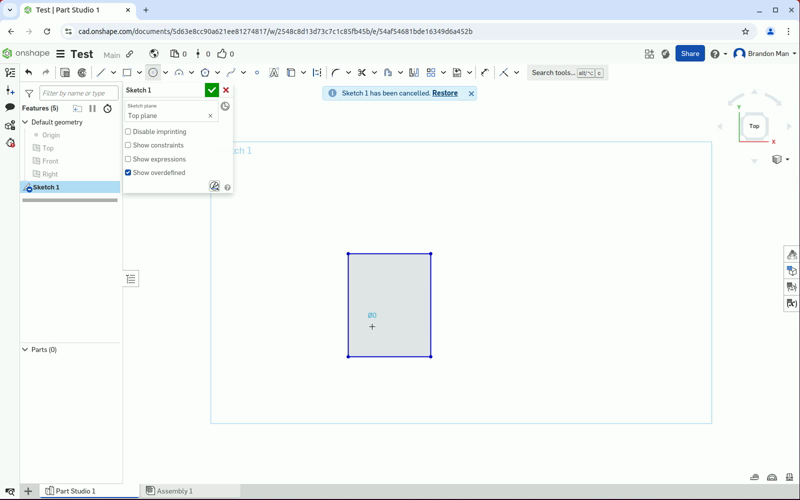
mouse_move(379, 326)
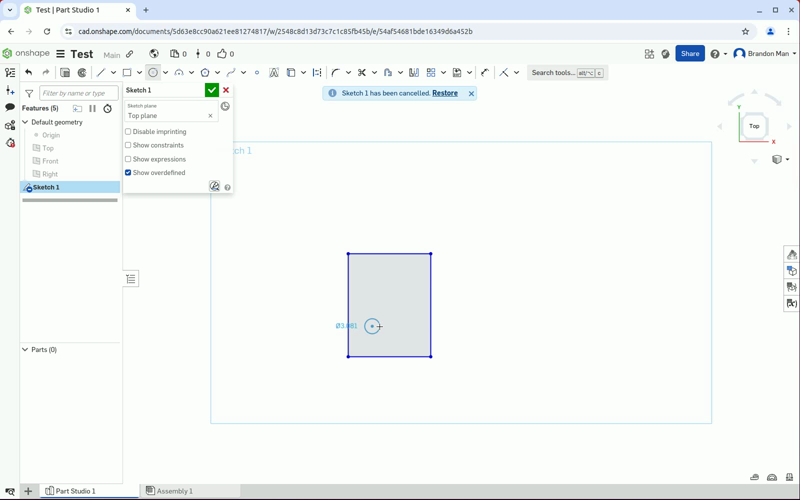
click(379, 326)
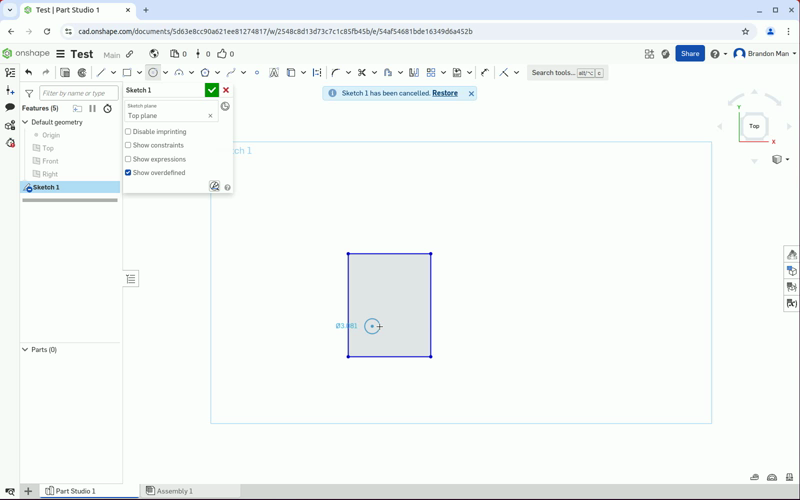
key(esc)
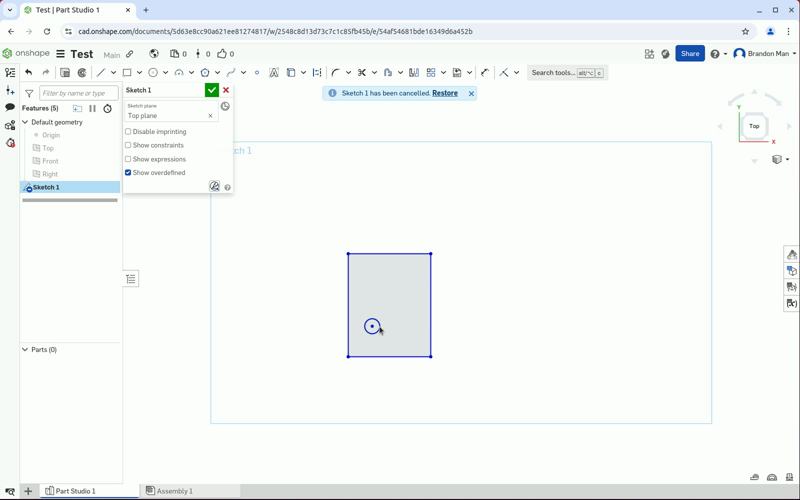
key(c)
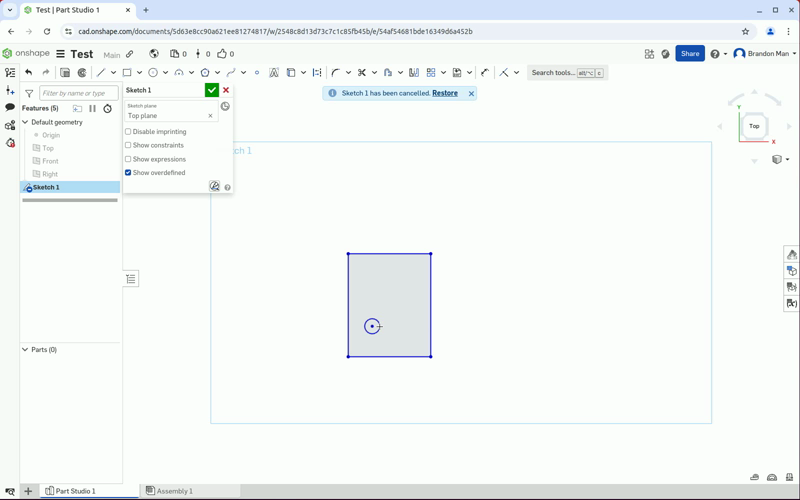
key_down(shift)
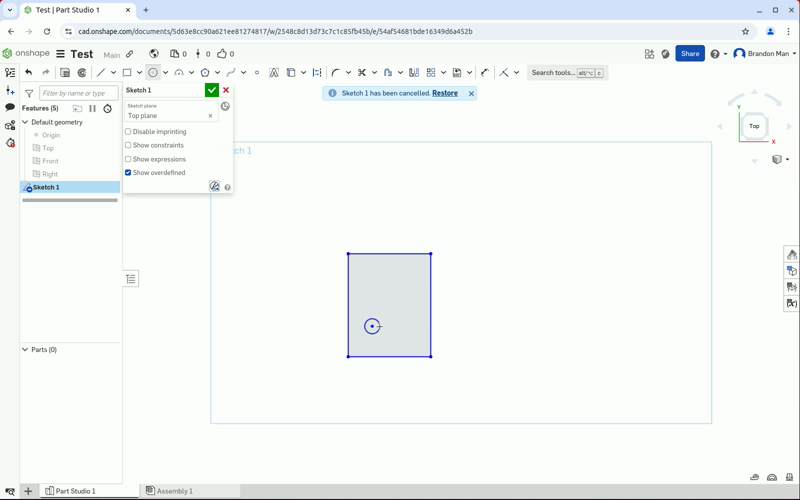
mouse_move(372, 283)
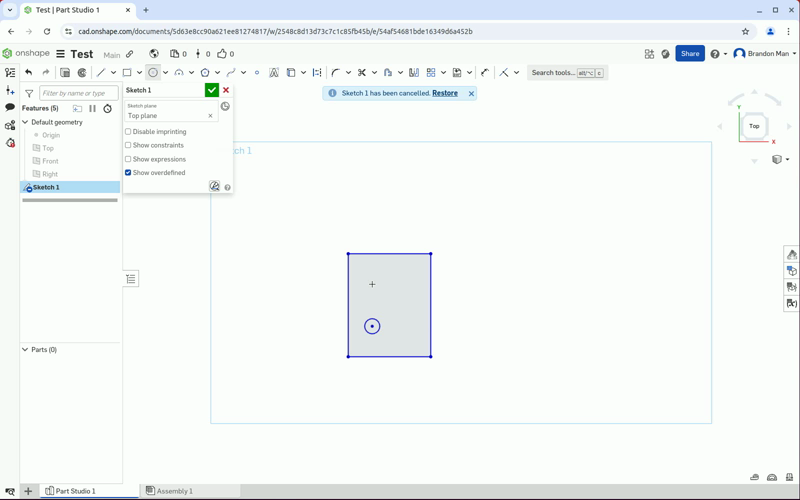
click(372, 283)
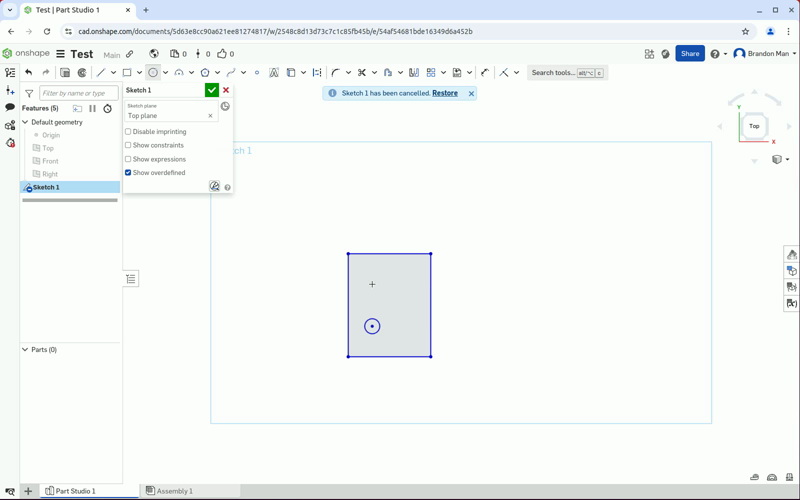
key_up(shift)
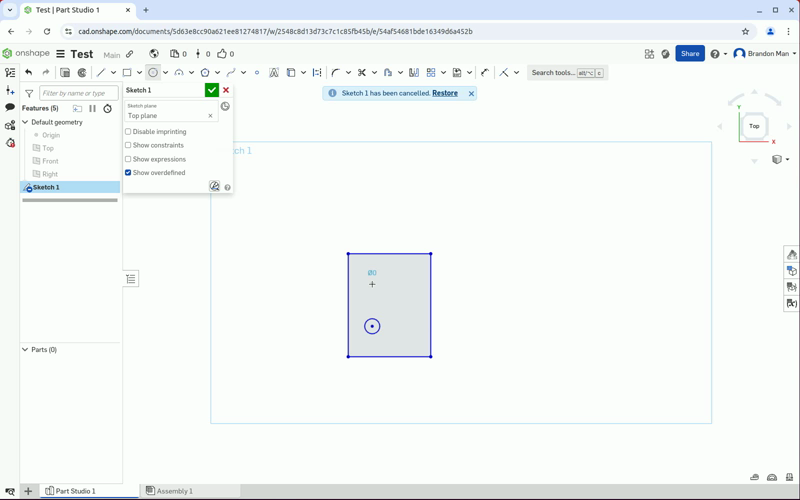
mouse_move(379, 283)
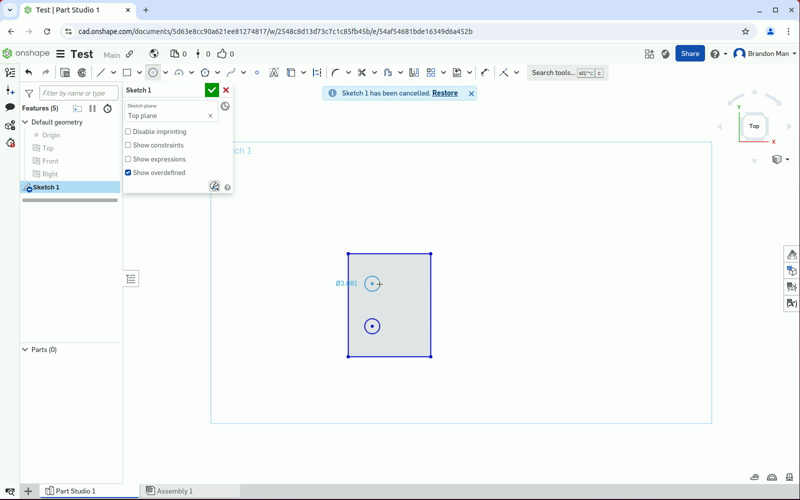
click(379, 283)
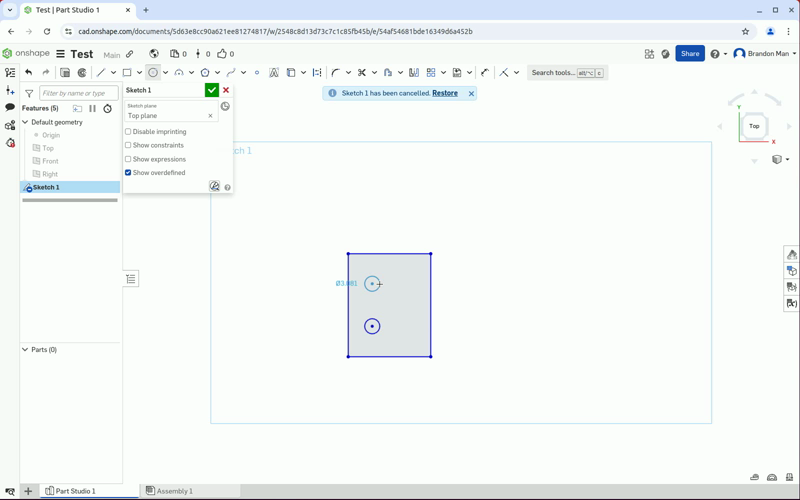
key(esc)
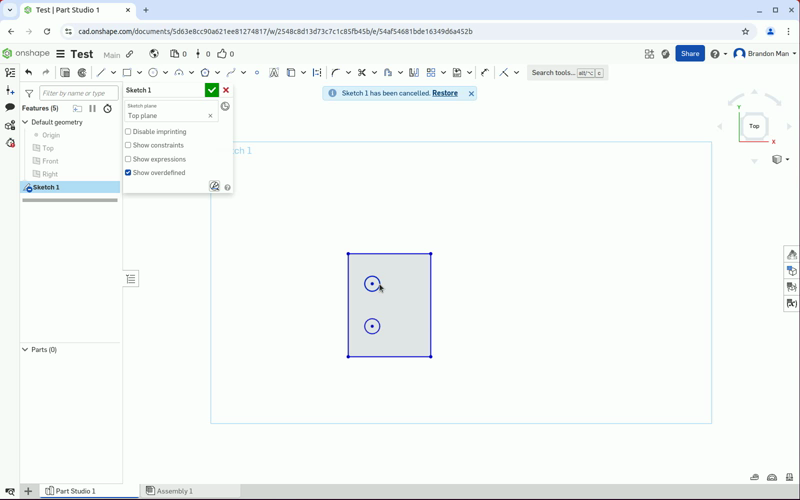
mouse_move(420, 304)
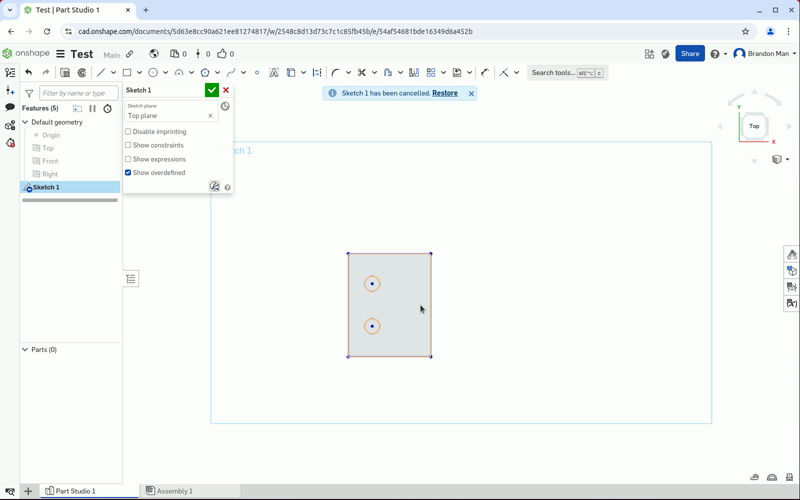
click(420, 304)
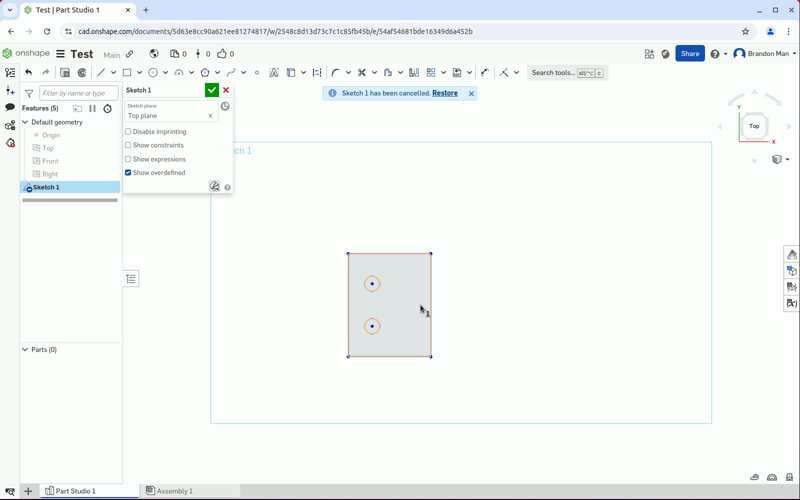
mouse_move(73, 352)
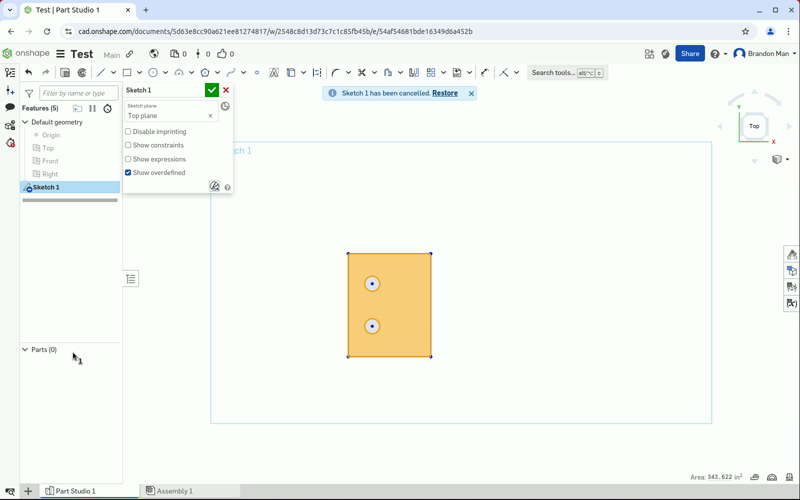
key(shift+y)
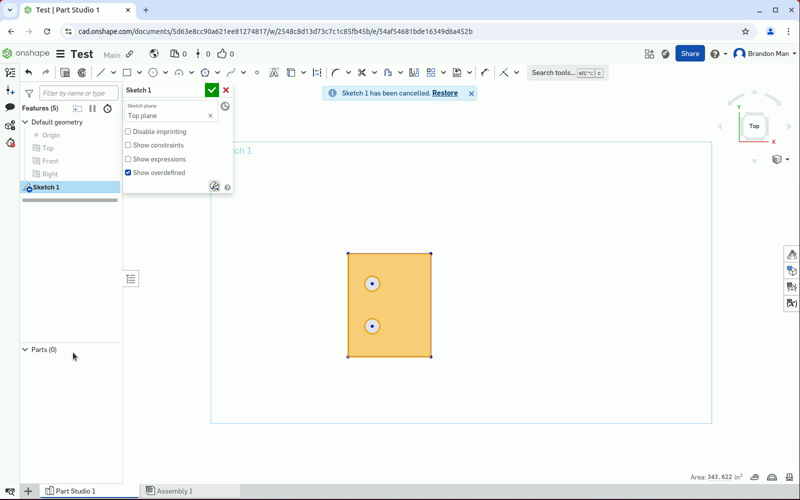
key(shift+e)
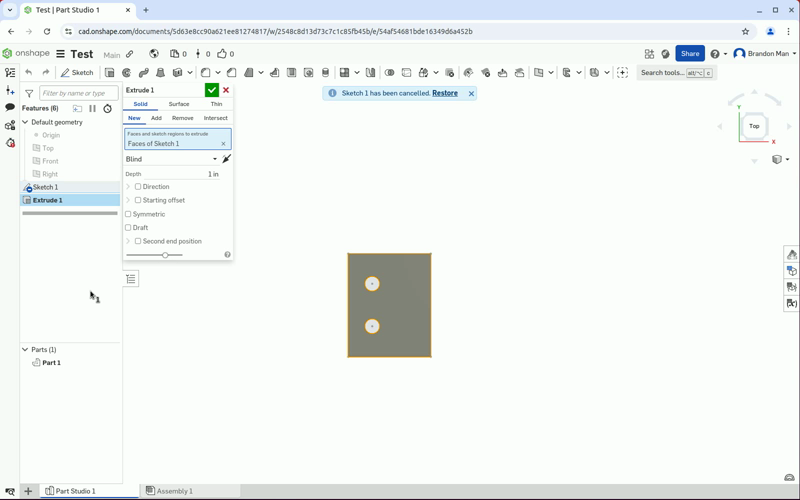
mouse_move(143, 106)
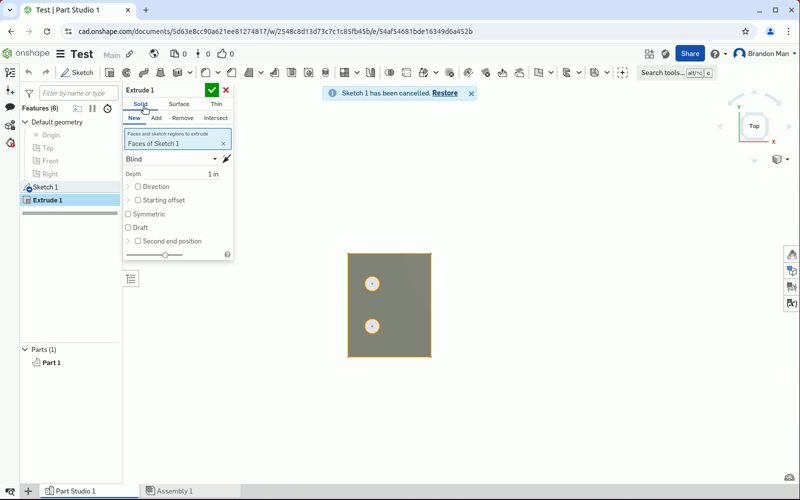
click(143, 106)
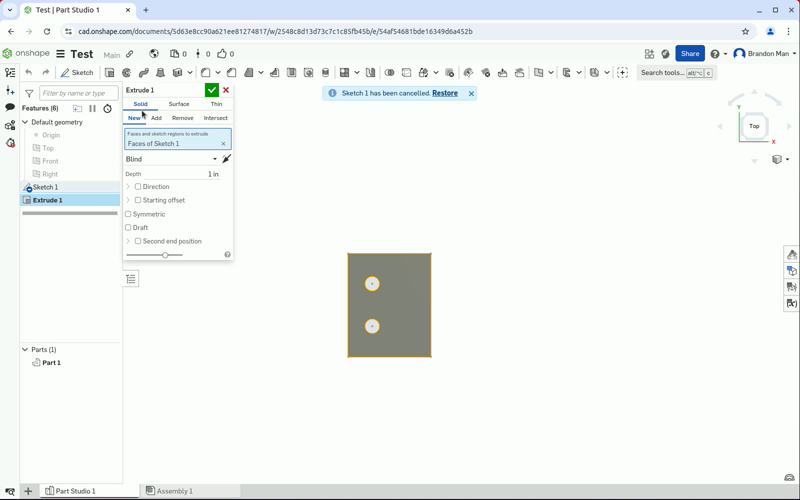
mouse_move(137, 120)
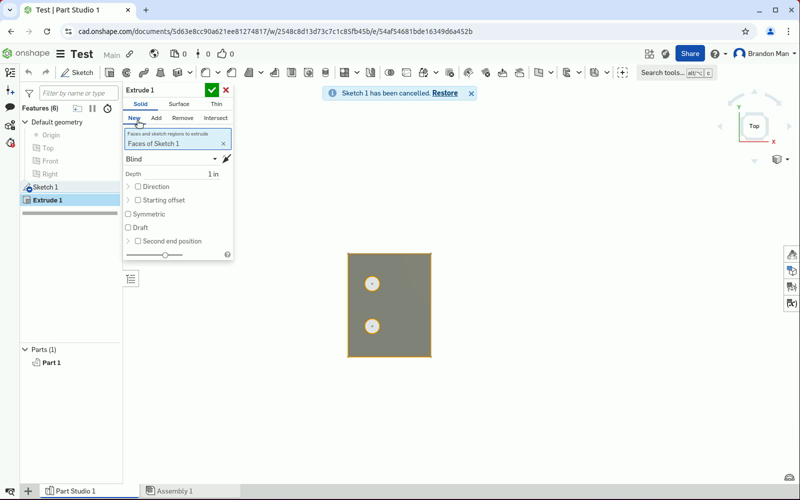
click(137, 120)
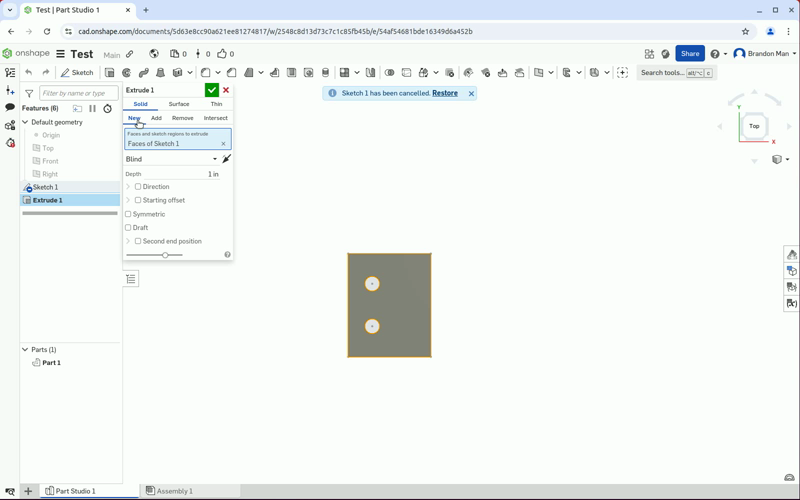
key(tab, 4)
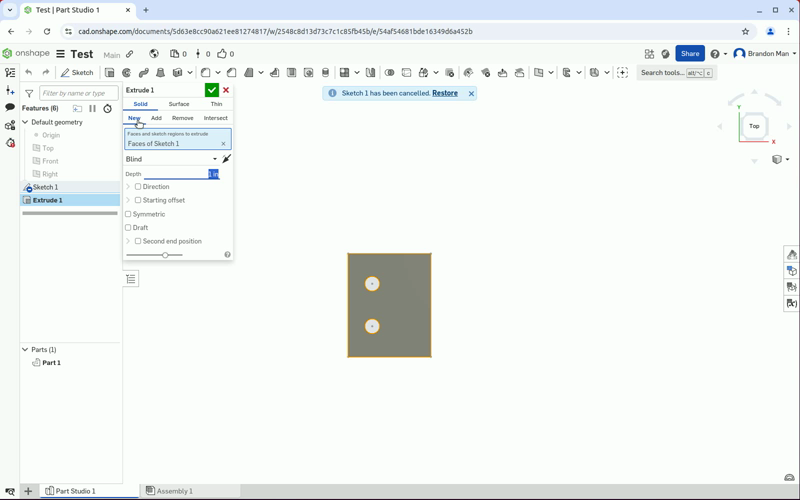
text(4.333)
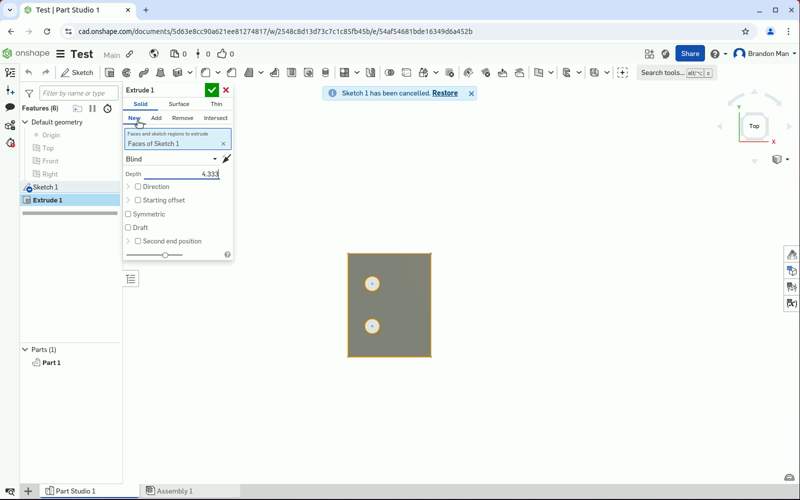
key(enter)
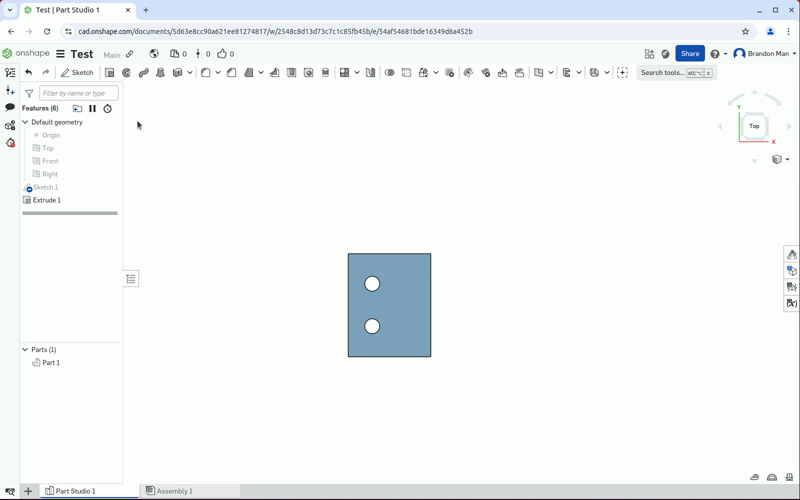
key(shift+h)
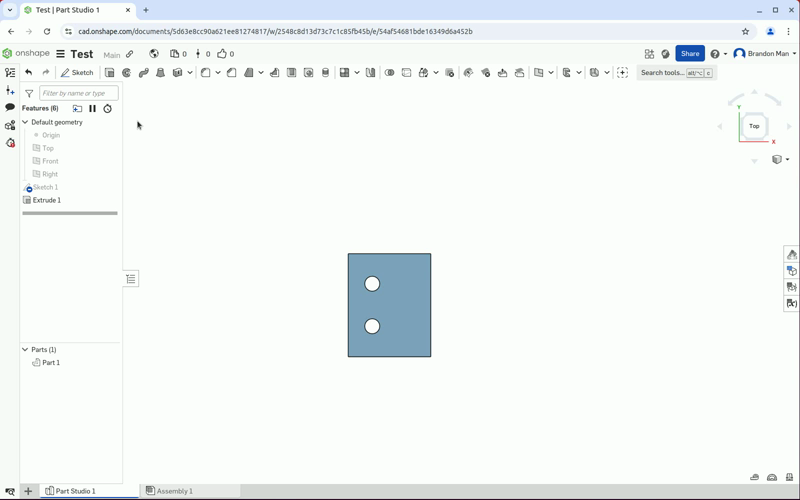
key(shift+h)
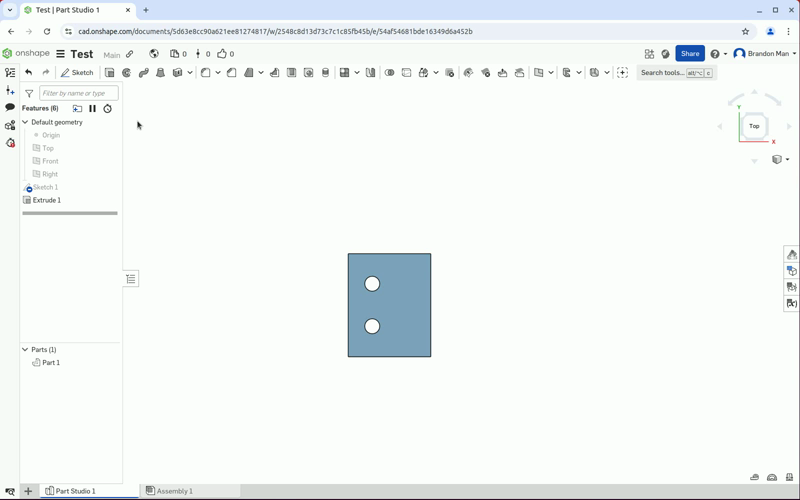
mouse_move(73, 189)
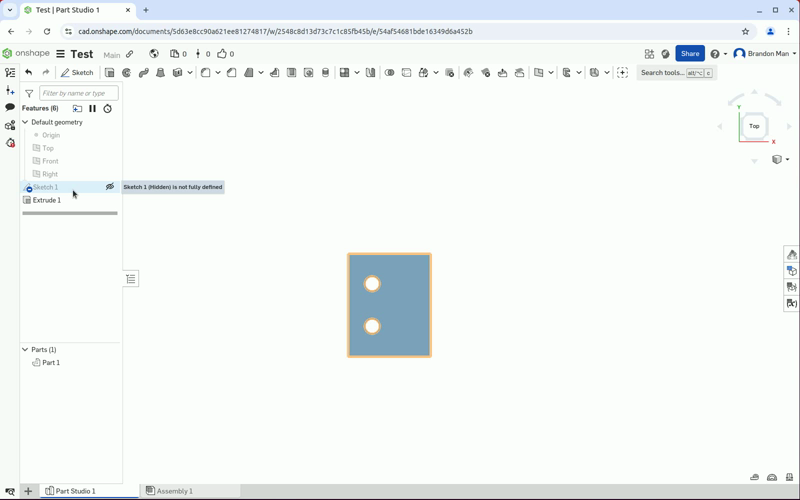
click(73, 189)
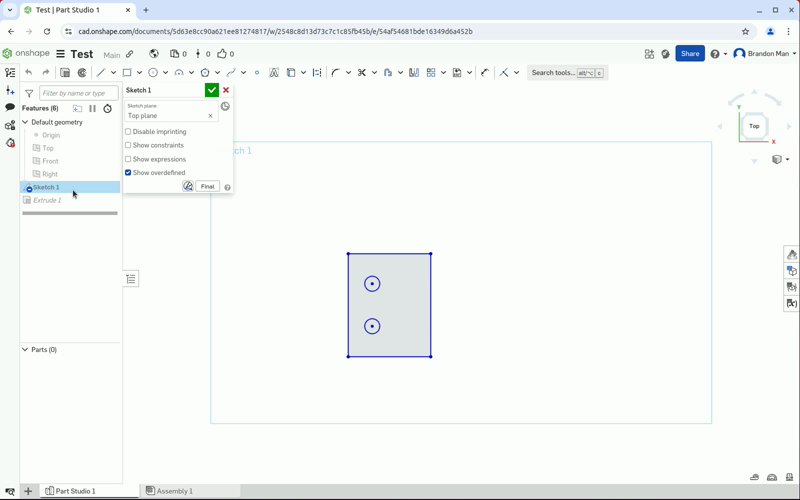
mouse_move(229, 92)
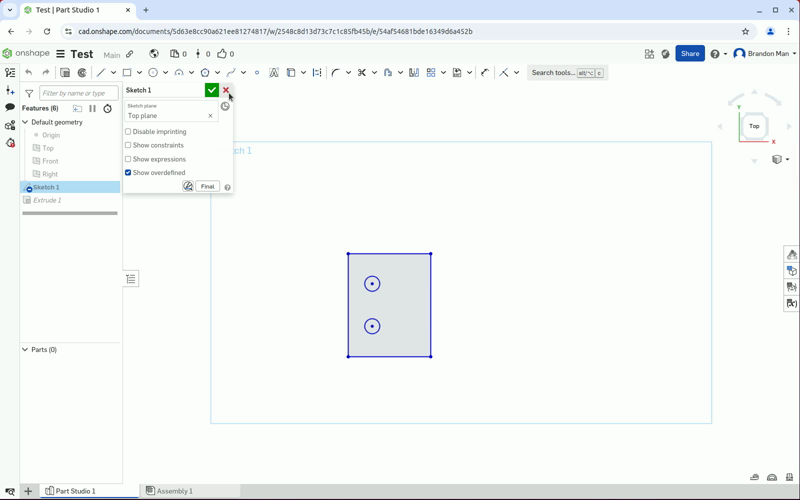
click(229, 92)
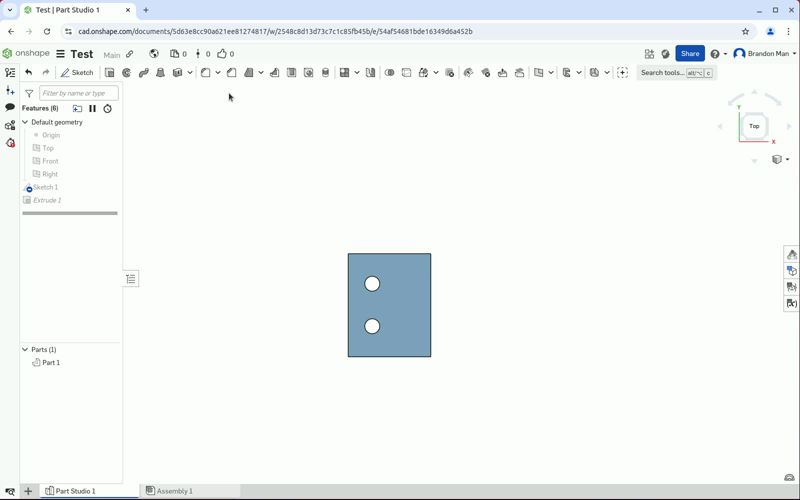
mouse_move(541, 75)
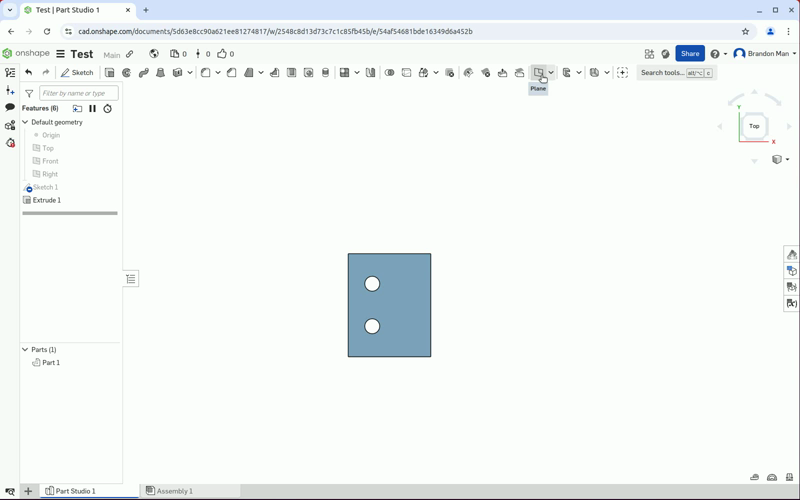
click(541, 75)
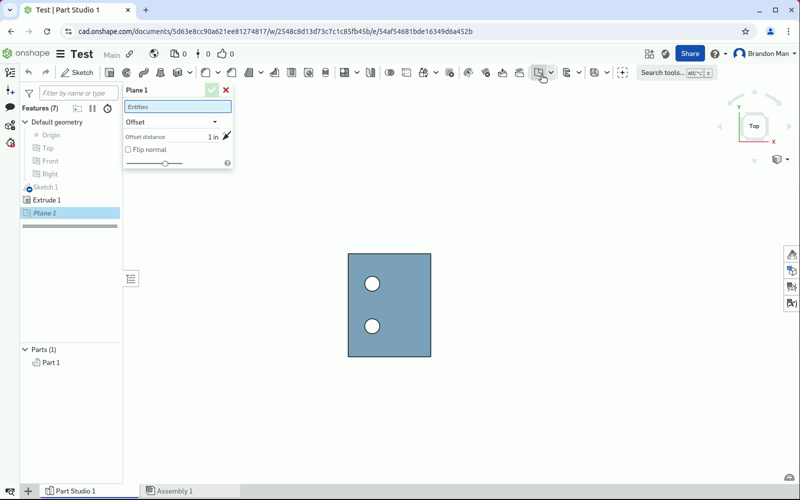
mouse_move(73, 150)
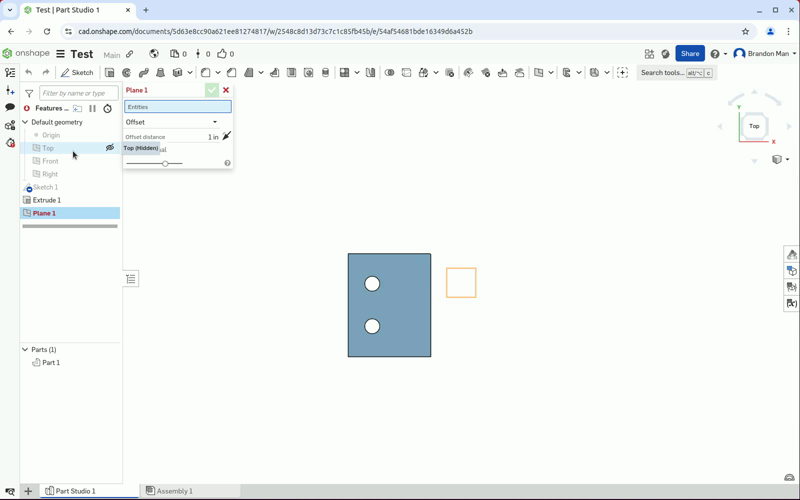
click(73, 150)
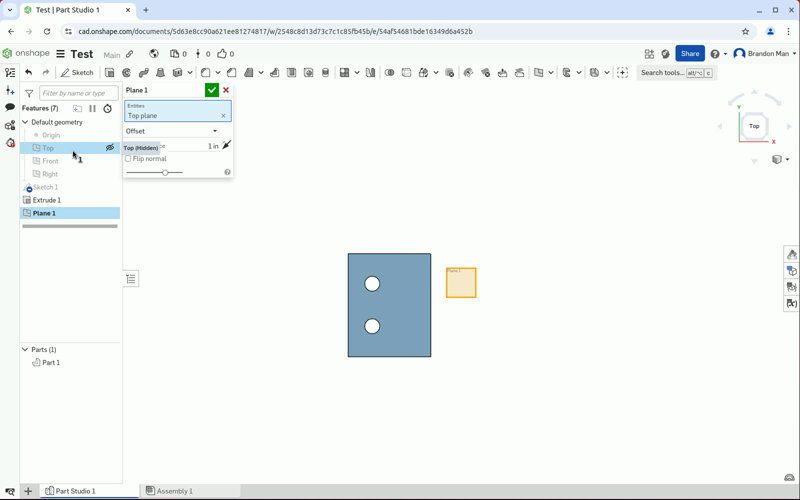
key(tab, 2)
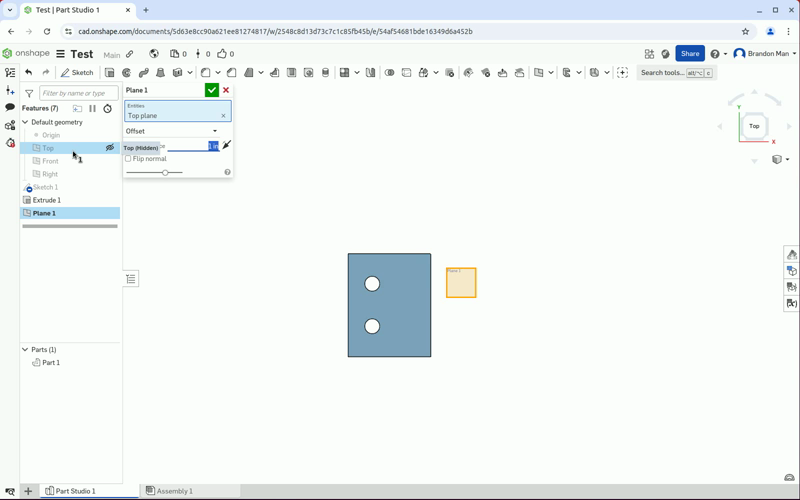
text(4.344)
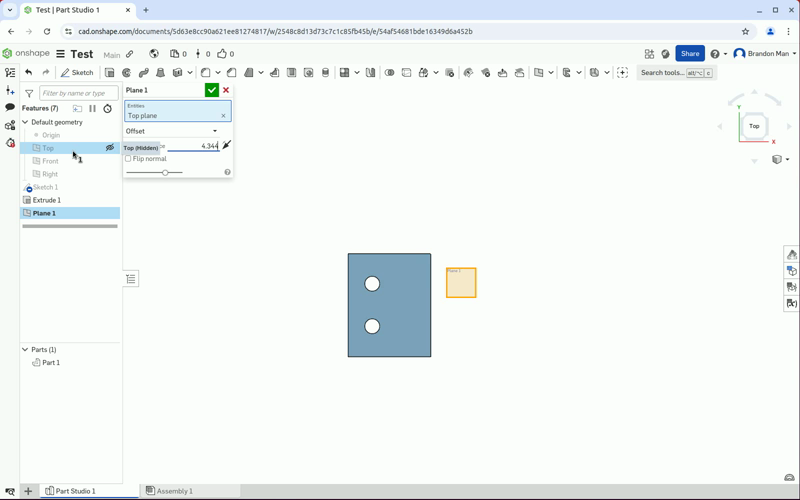
key(enter, 2)
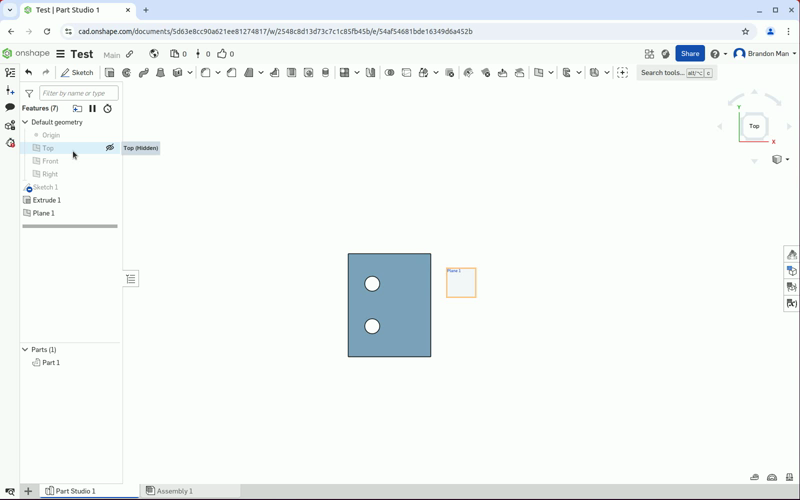
key(shift+s)
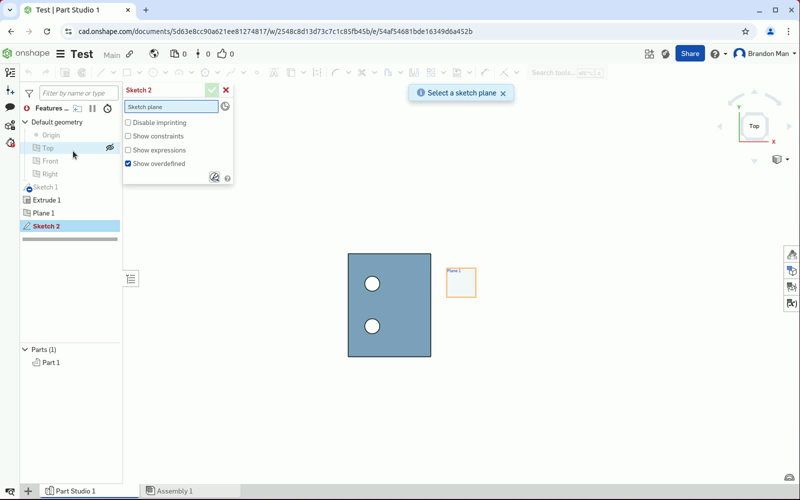
mouse_move(73, 215)
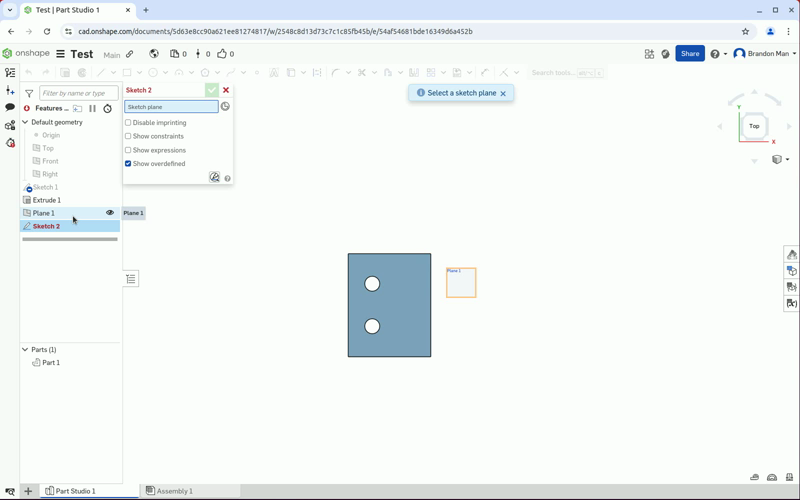
click(73, 215)
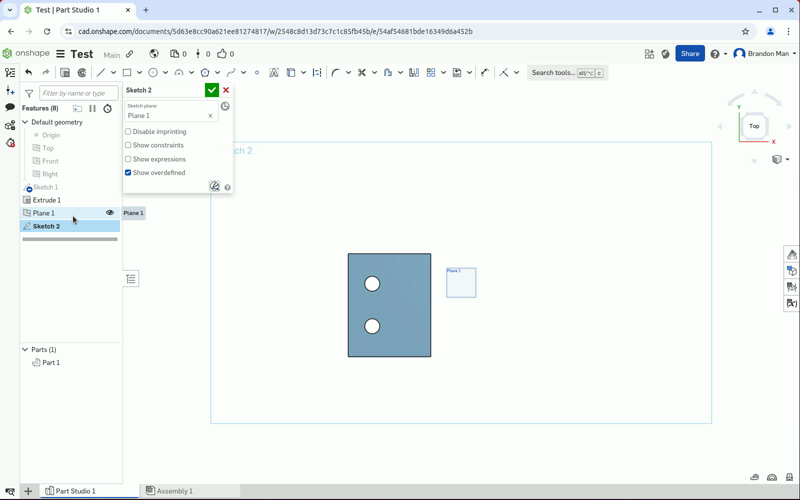
mouse_move(73, 352)
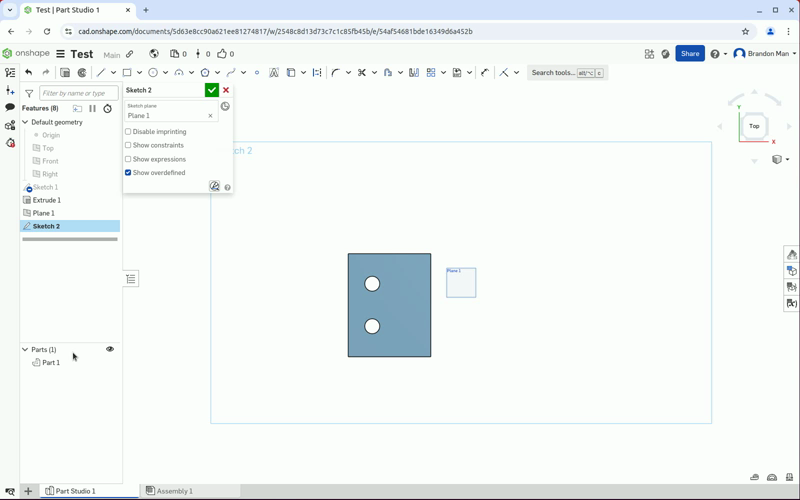
key(y)
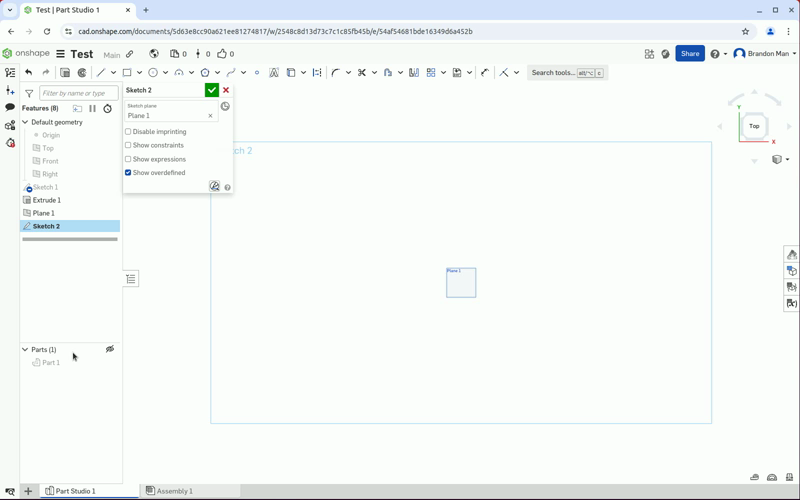
key(l)
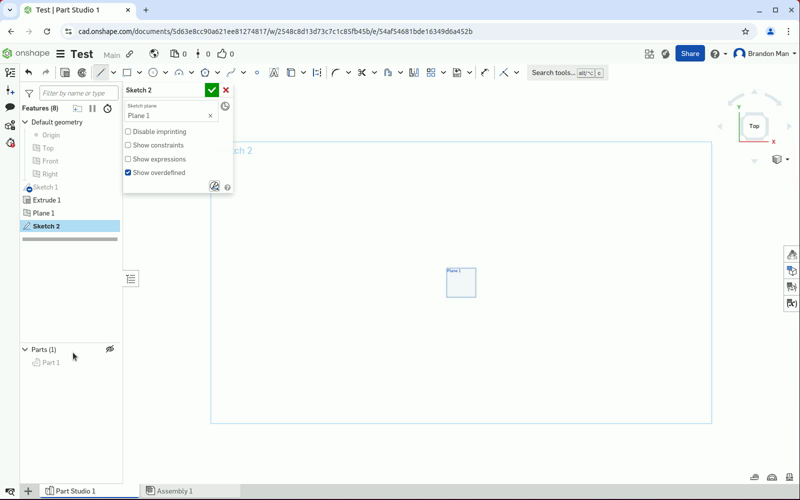
key_down(shift)
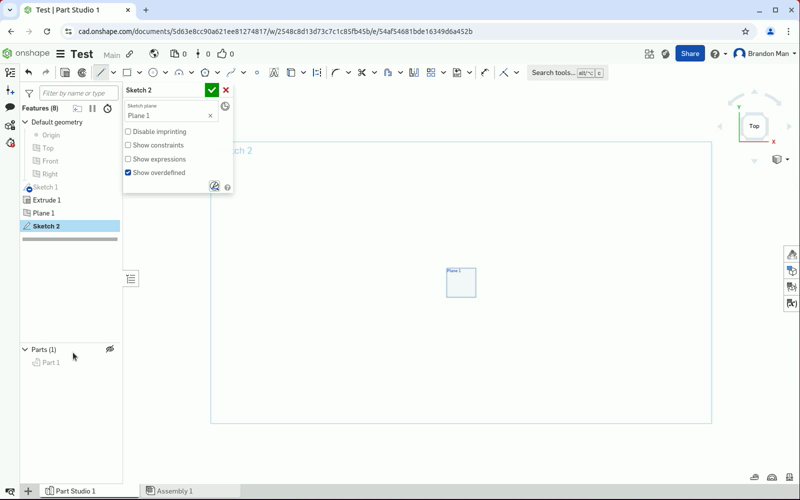
mouse_move(348, 309)
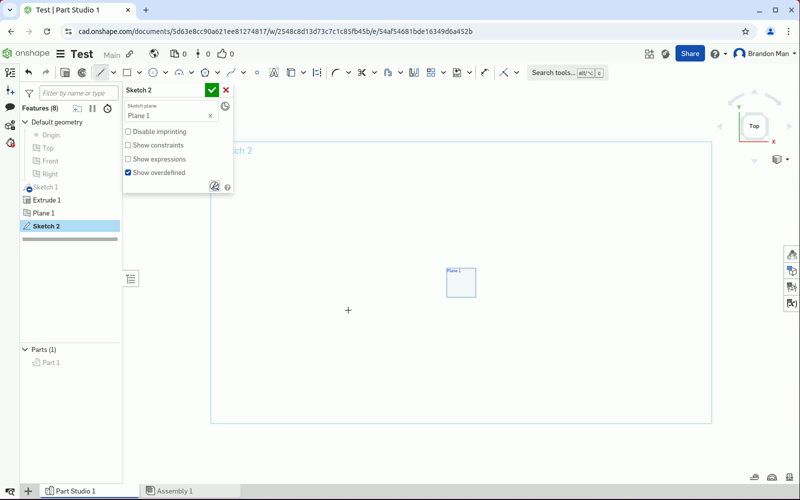
click(348, 309)
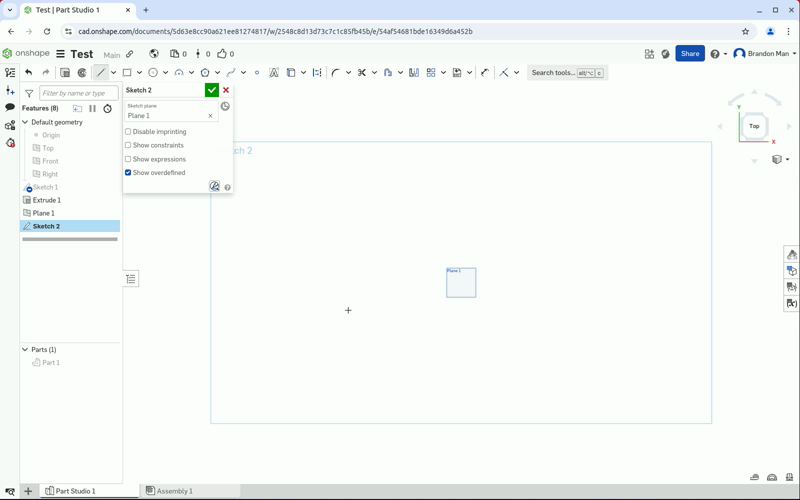
key_up(shift)
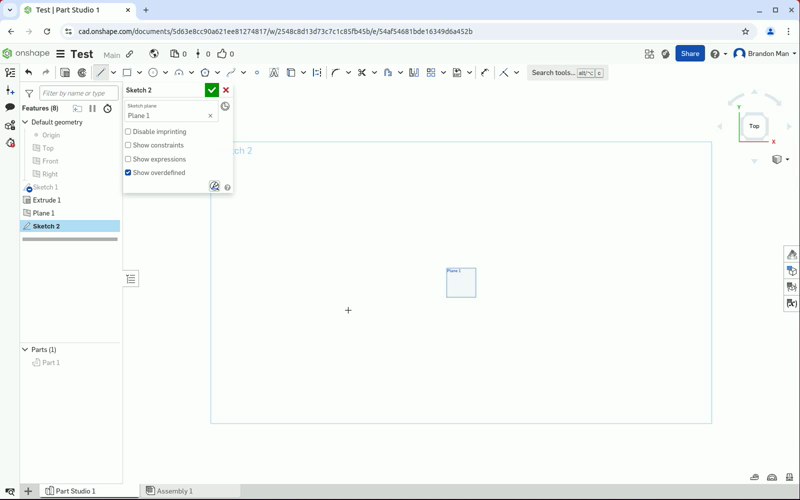
key_down(shift)
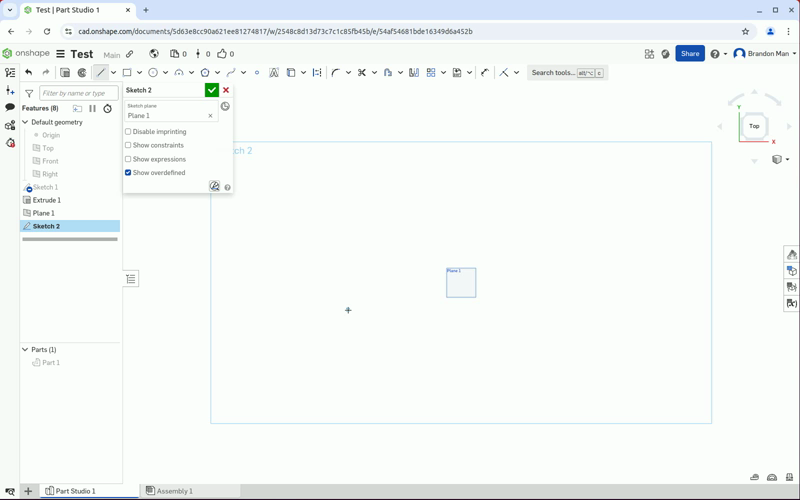
mouse_move(378, 309)
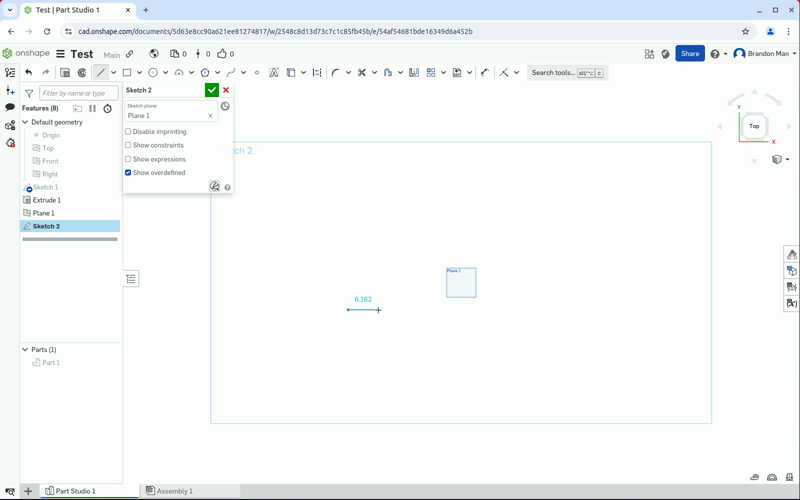
mouse_move(395, 309)
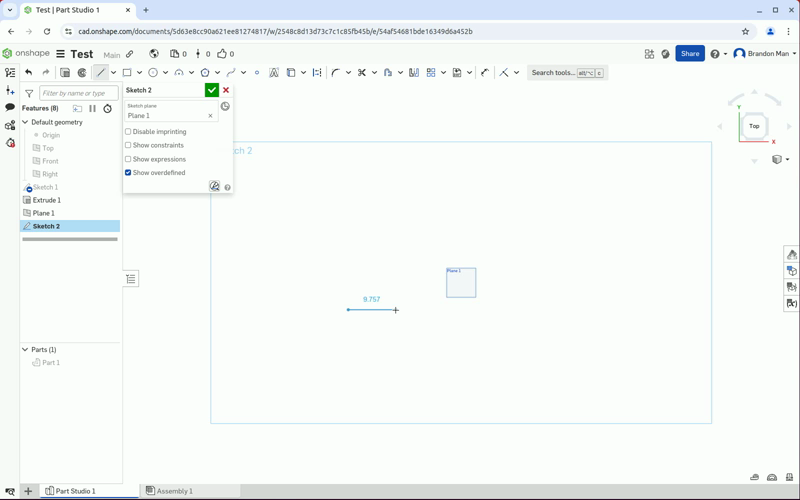
click(395, 309)
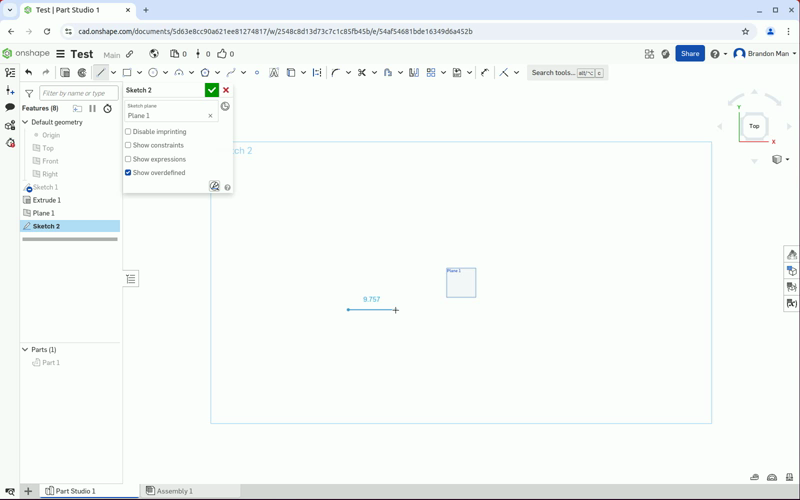
key_up(shift)
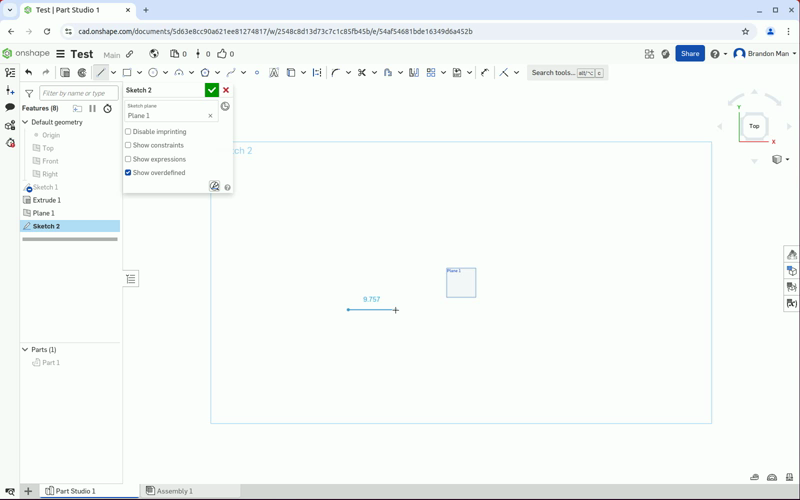
key_down(shift)
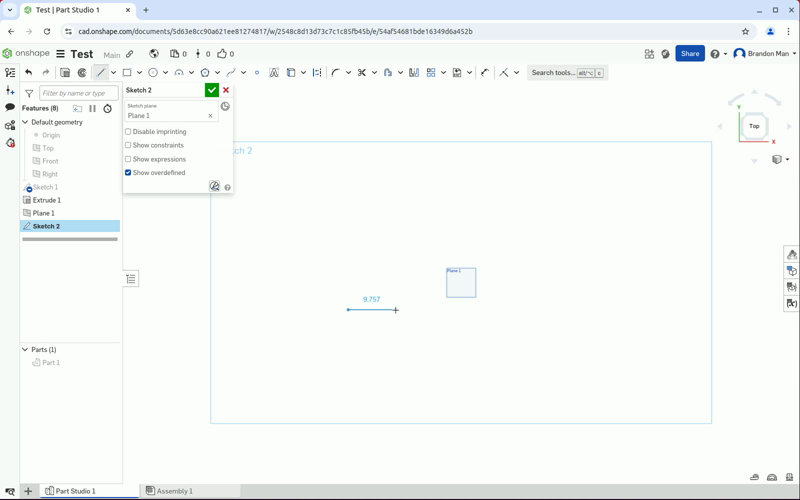
mouse_move(425, 309)
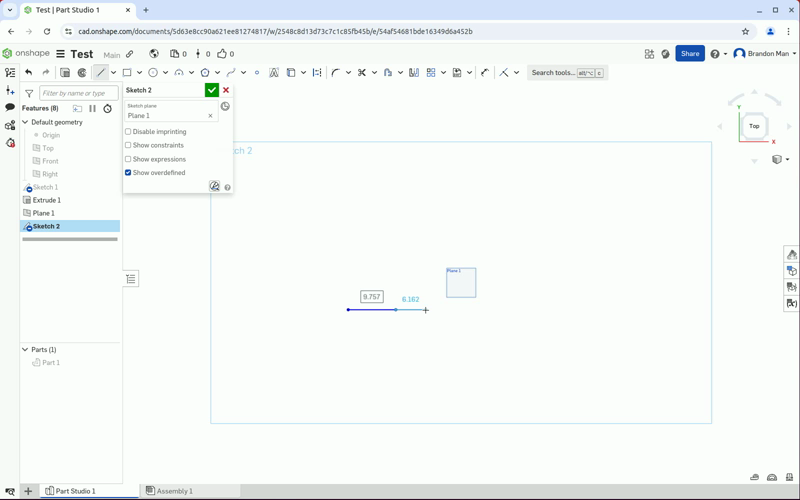
mouse_move(395, 296)
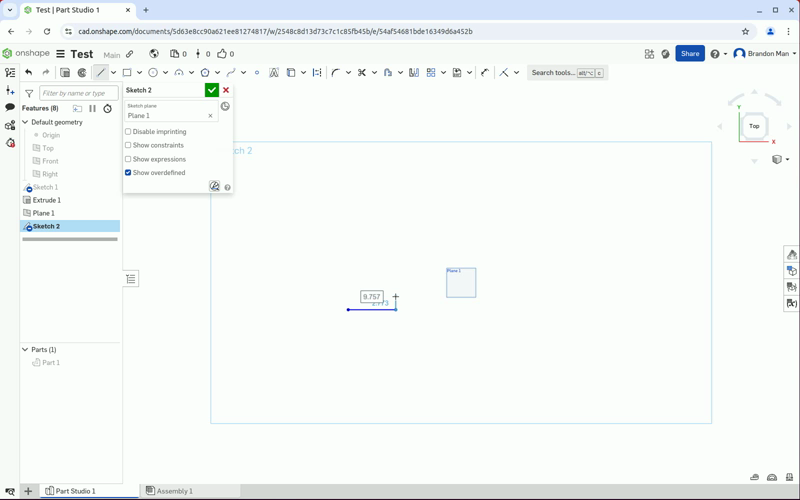
click(395, 296)
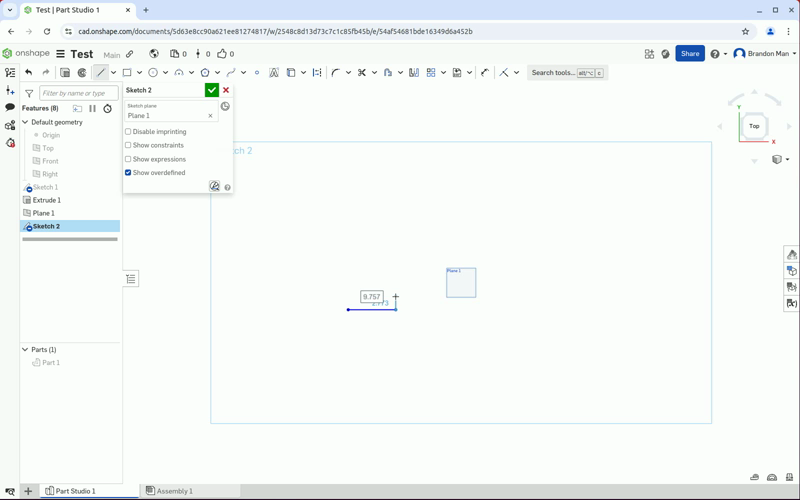
key_up(shift)
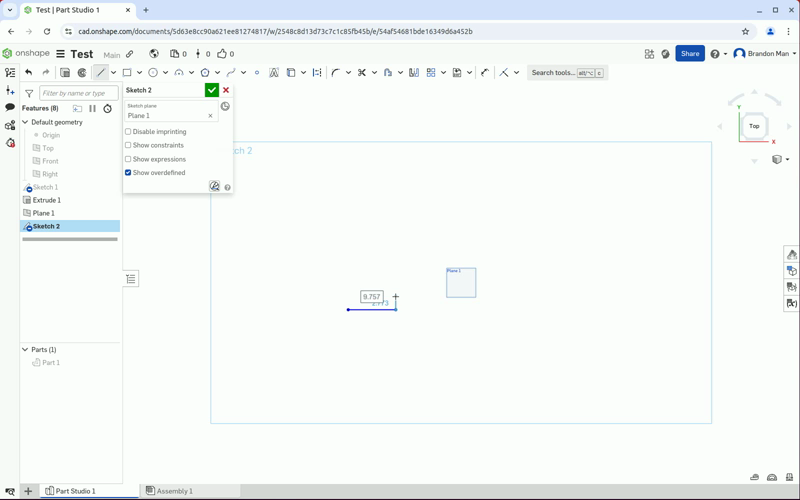
key_down(shift)
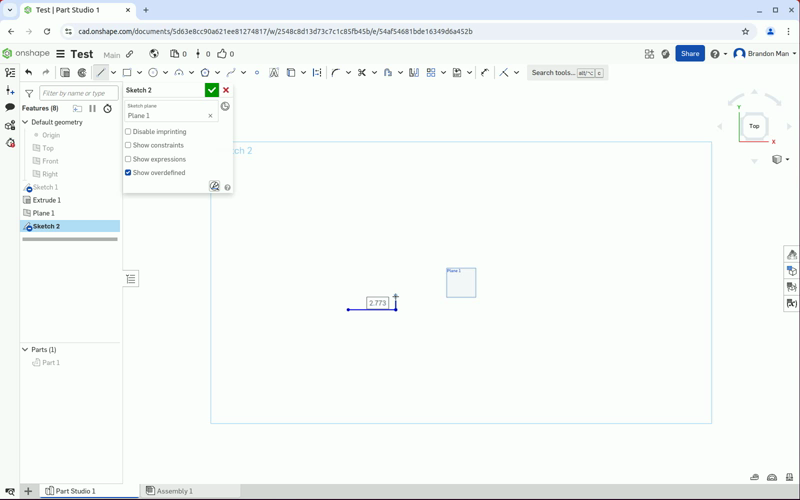
mouse_move(425, 296)
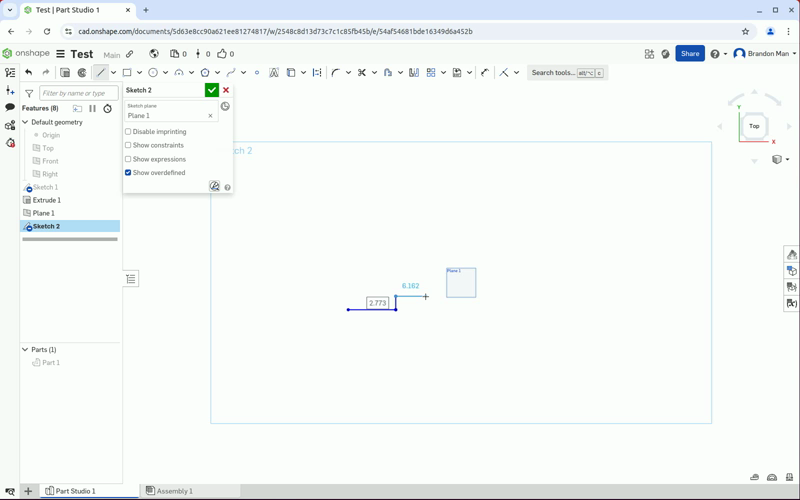
mouse_move(348, 296)
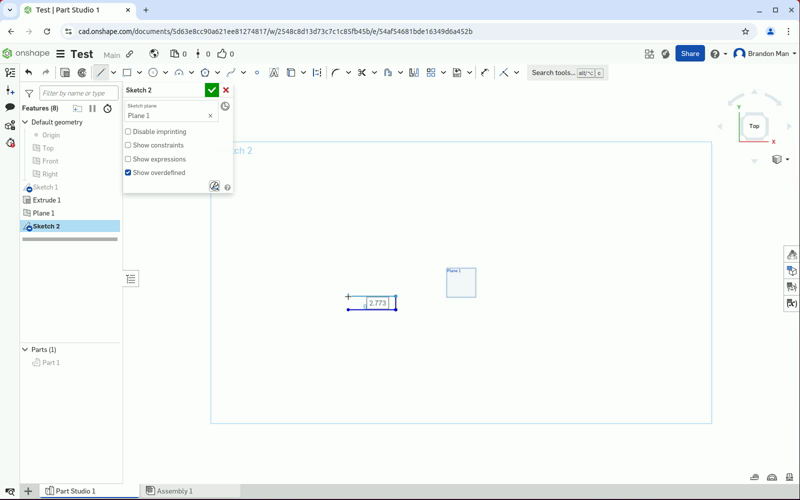
click(348, 296)
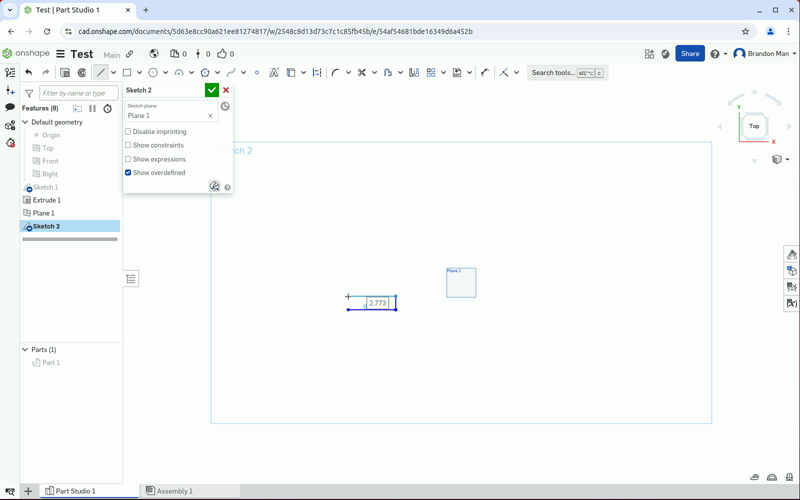
key_up(shift)
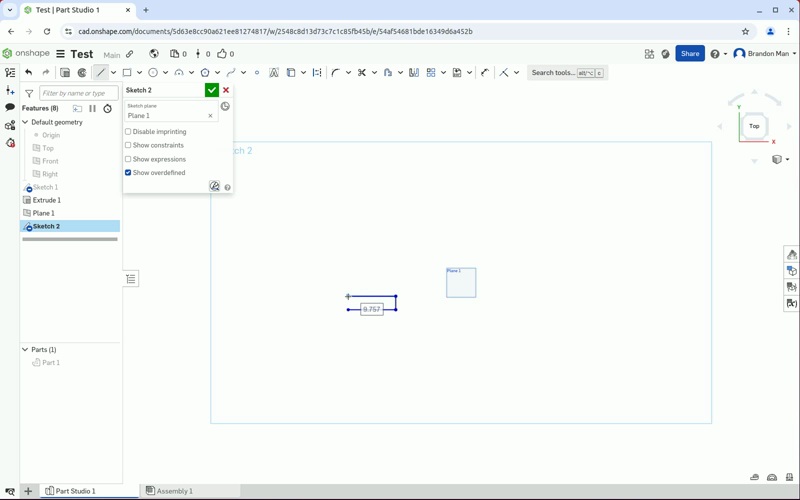
mouse_move(378, 296)
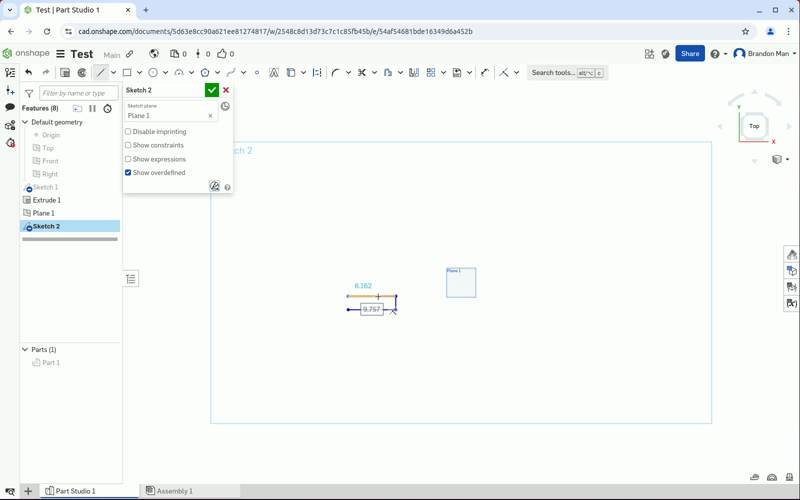
key_down(shift)
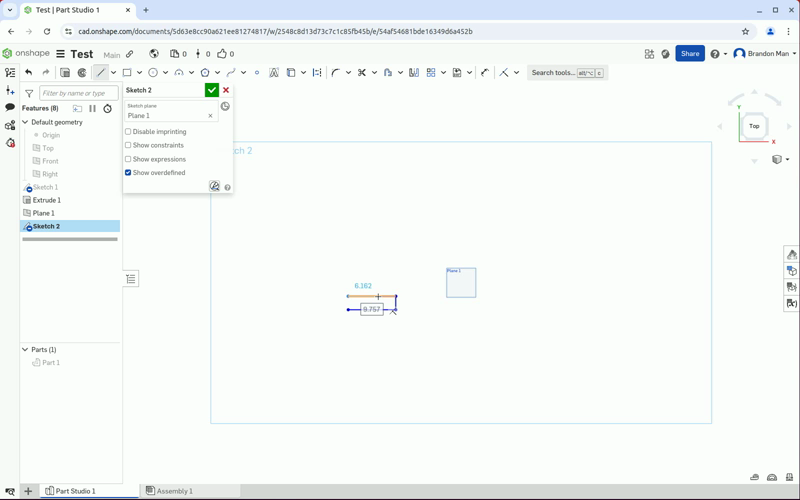
mouse_move(348, 309)
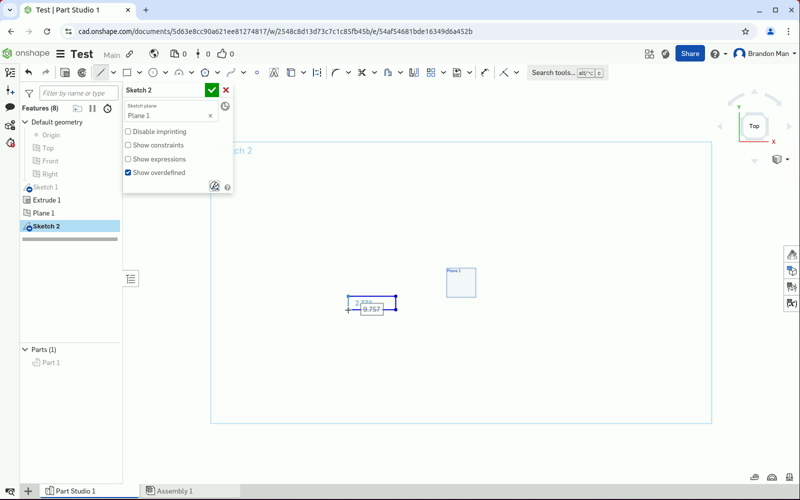
key_up(shift)
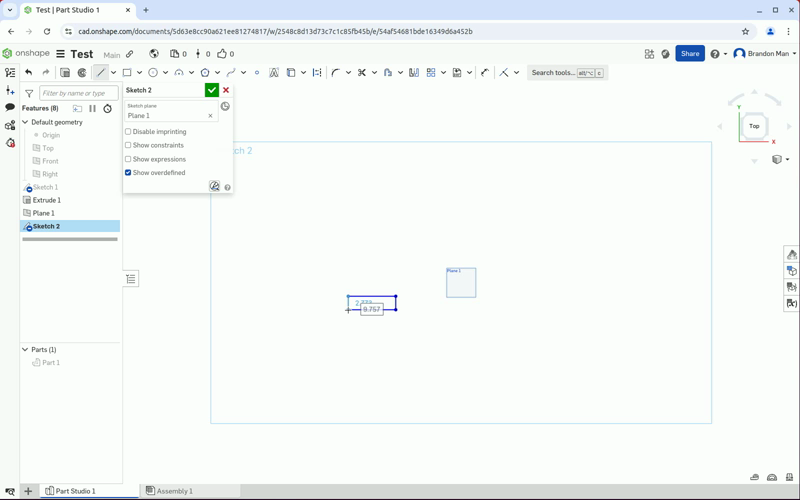
click(348, 309)
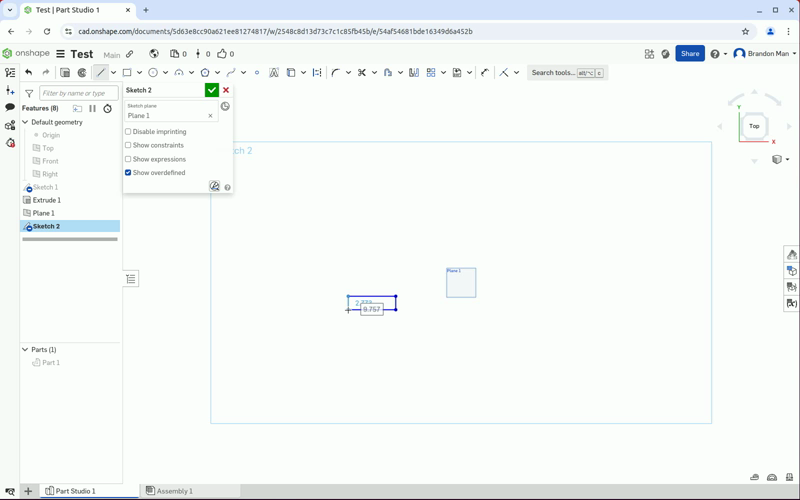
key(esc)
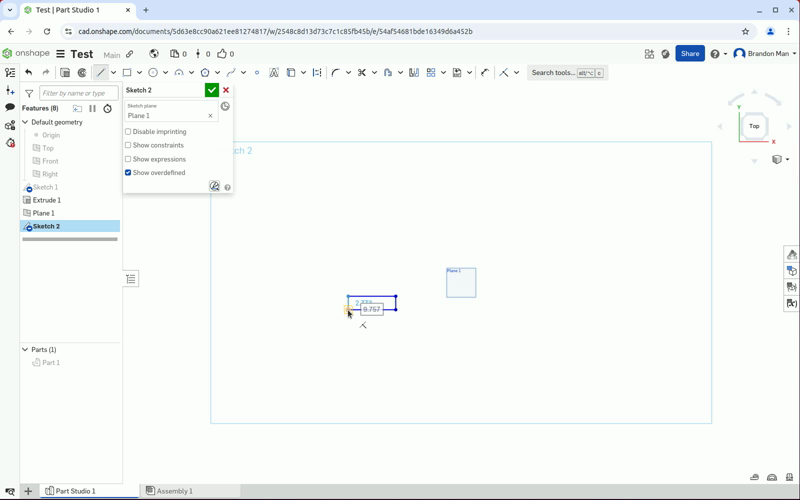
mouse_move(351, 296)
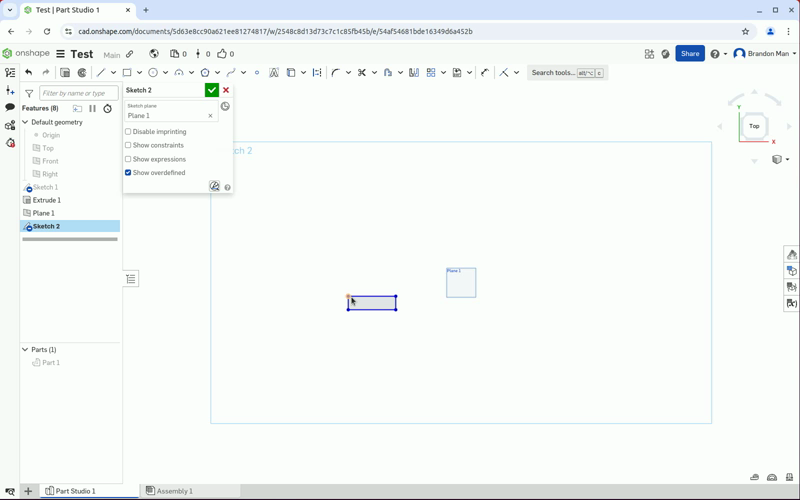
scroll(6)
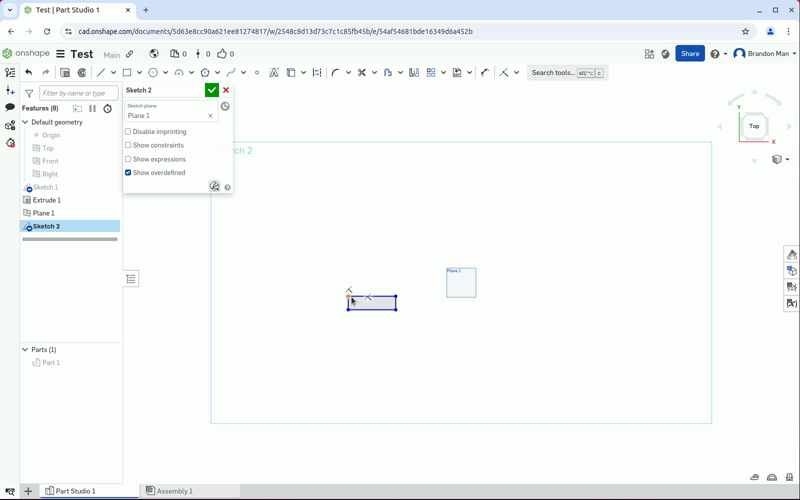
scroll(6)
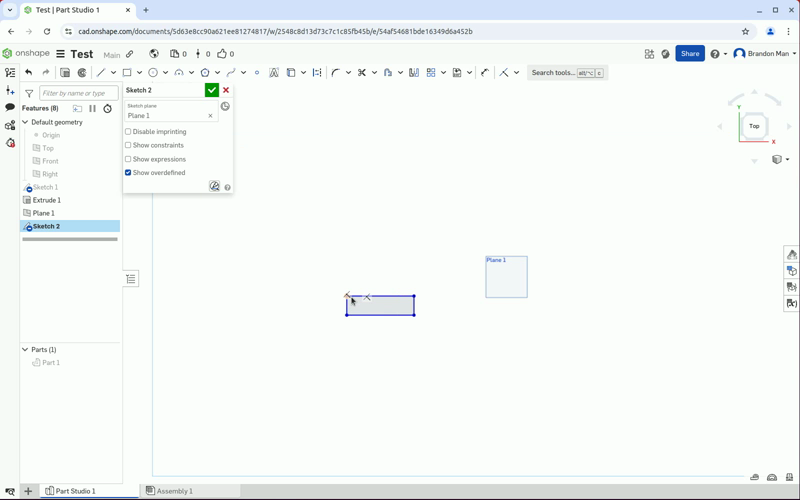
scroll(6)
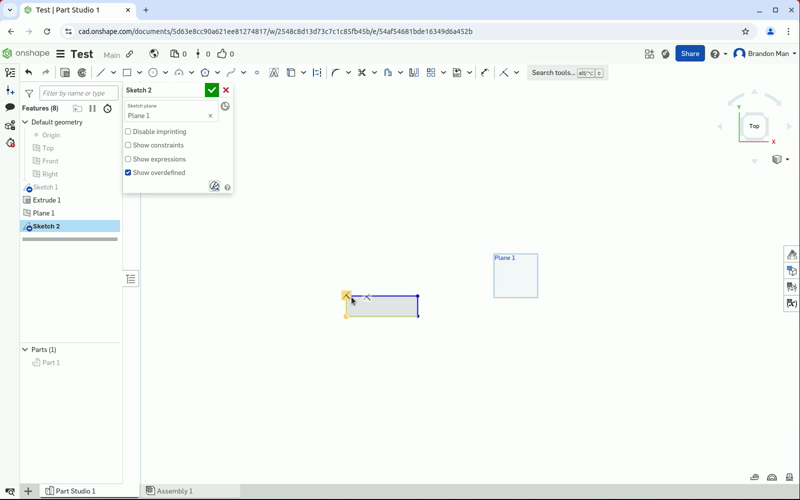
scroll(6)
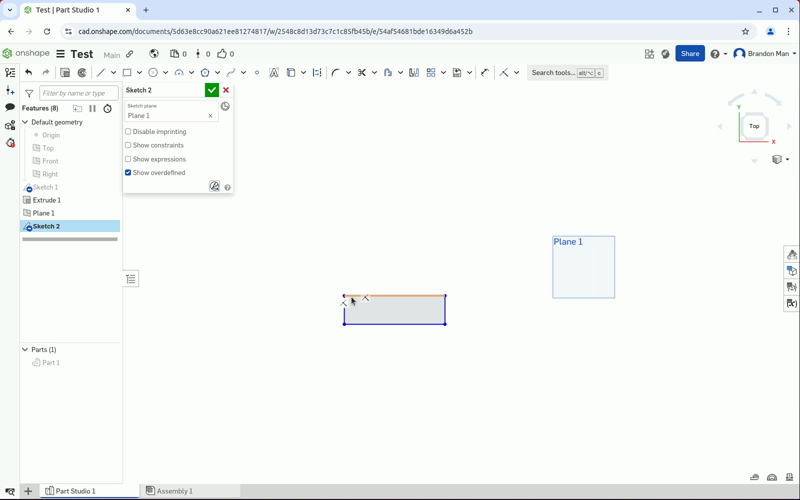
scroll(6)
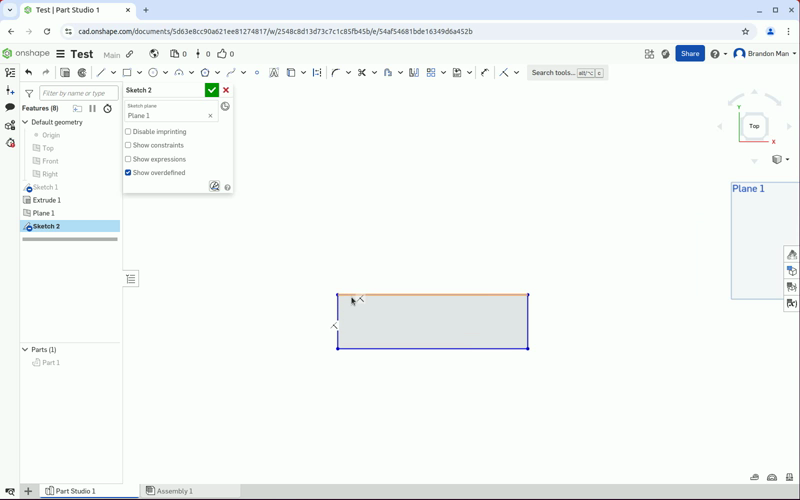
scroll(6)
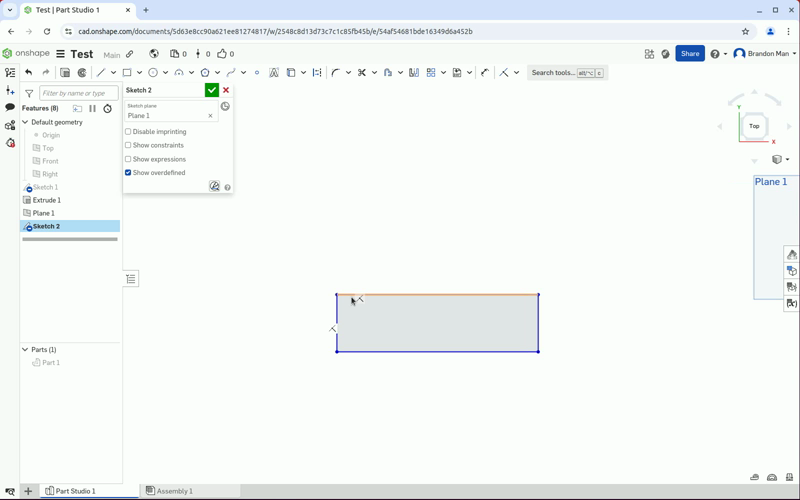
scroll(6)
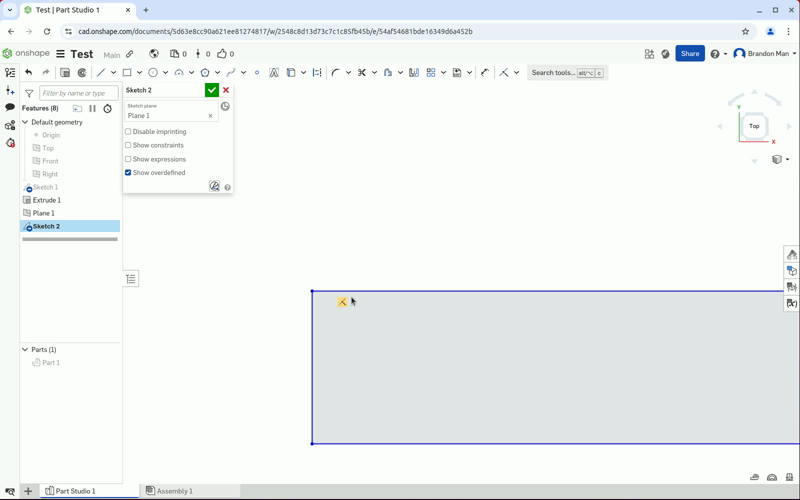
click(351, 296)
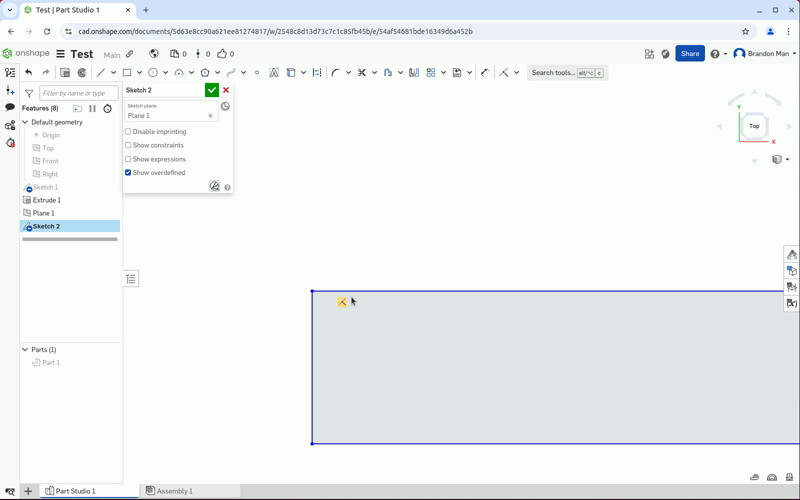
scroll(-6)
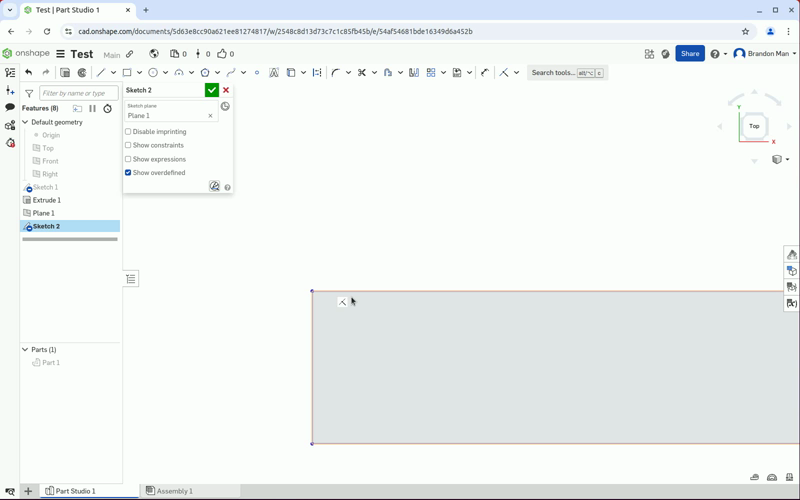
scroll(-6)
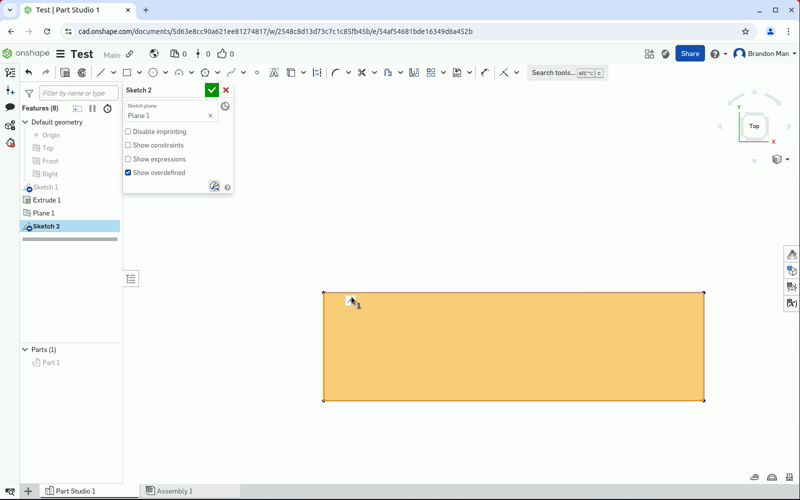
scroll(-6)
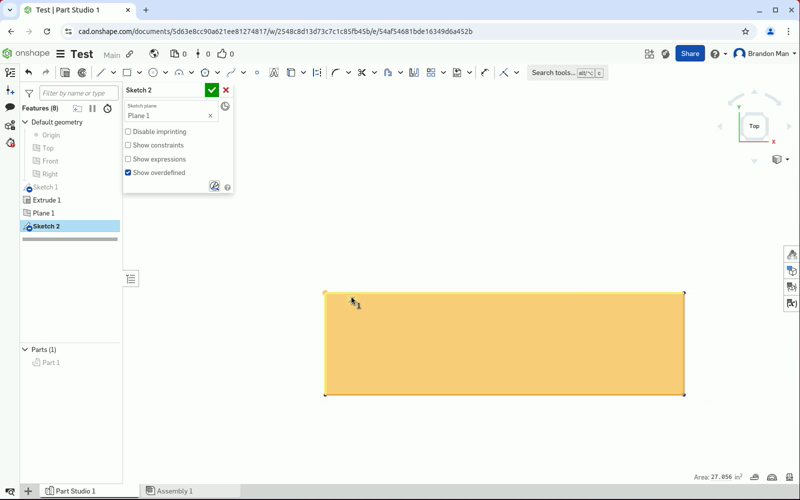
scroll(-6)
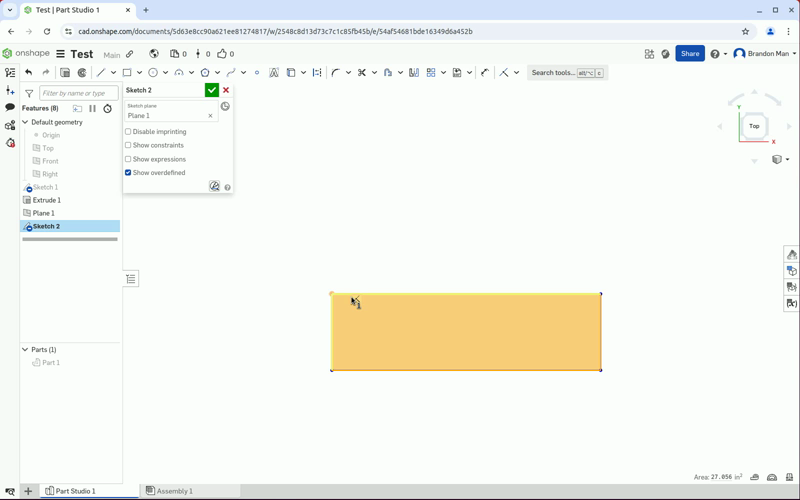
scroll(-6)
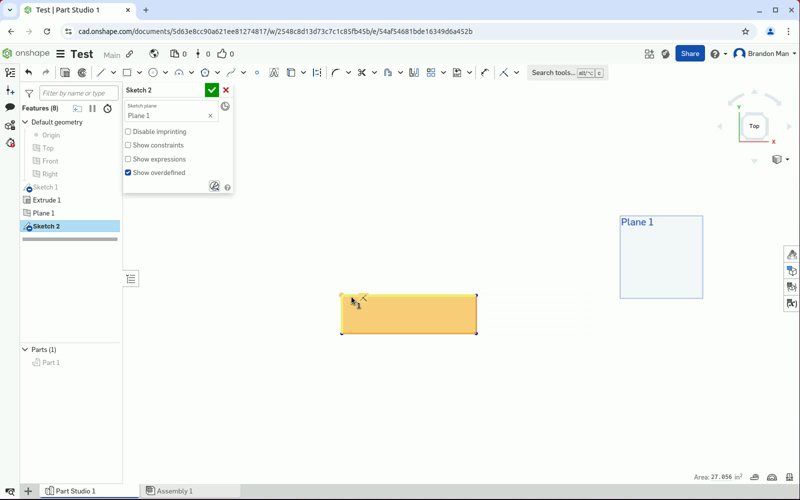
scroll(-6)
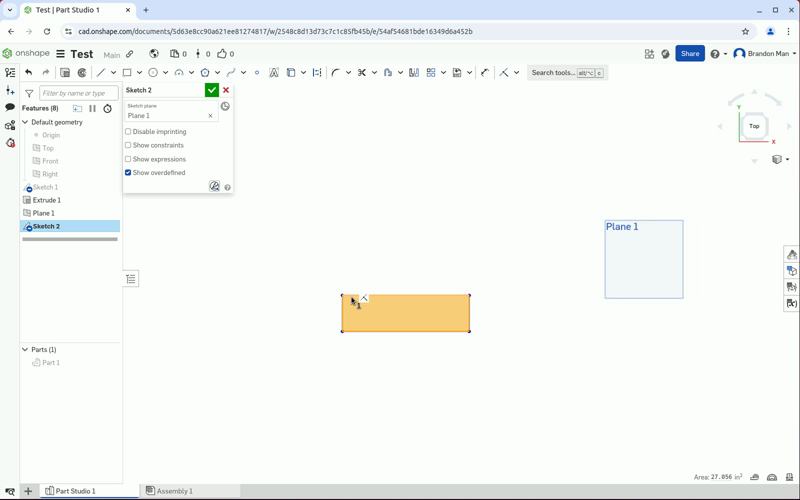
scroll(-6)
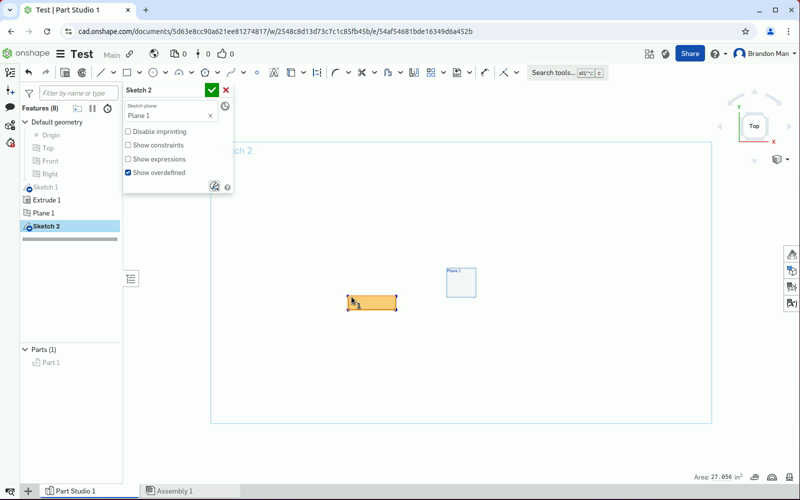
mouse_move(73, 352)
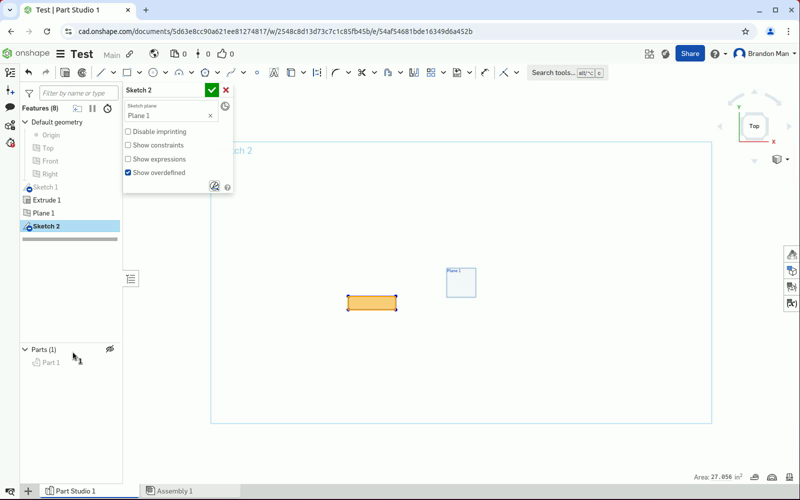
key(shift+y)
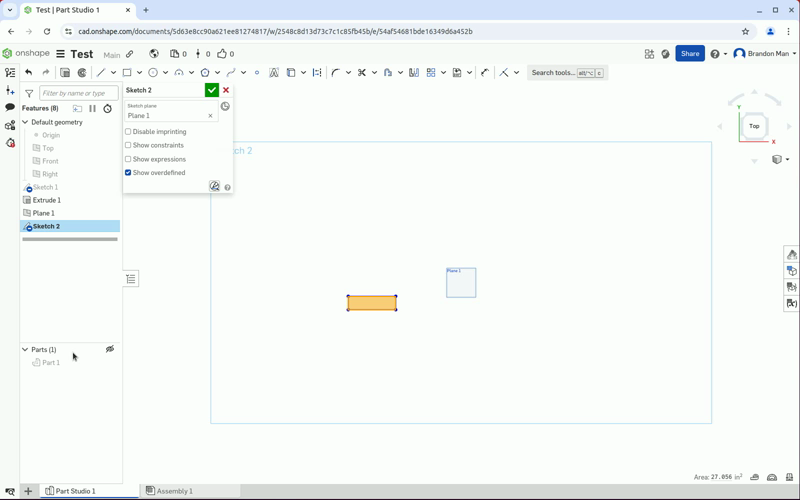
key(shift+e)
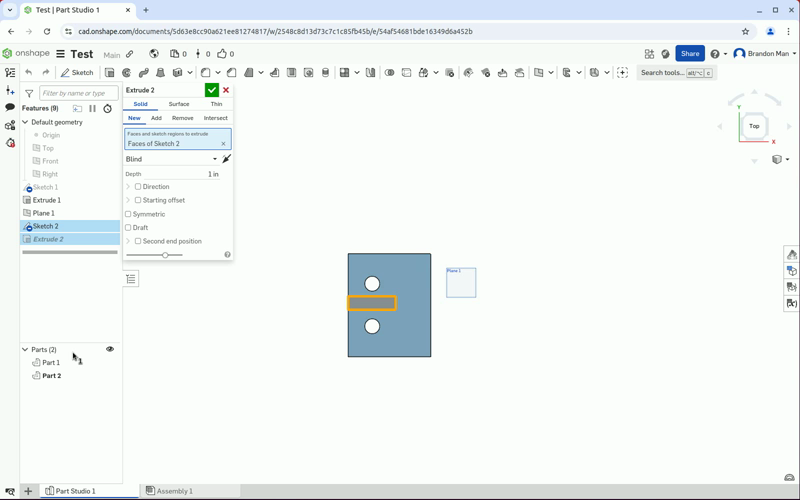
mouse_move(143, 106)
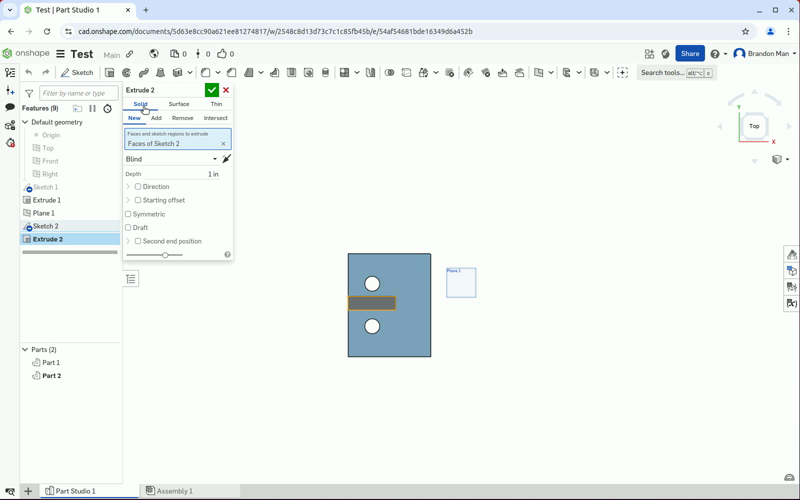
click(143, 106)
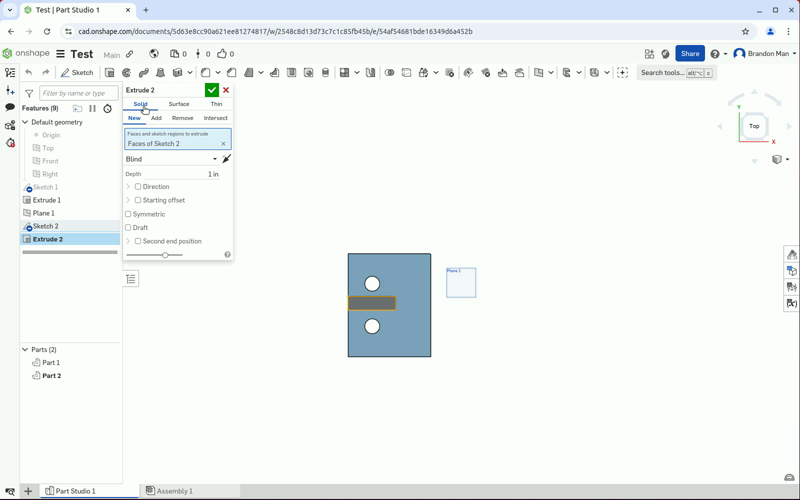
mouse_move(137, 120)
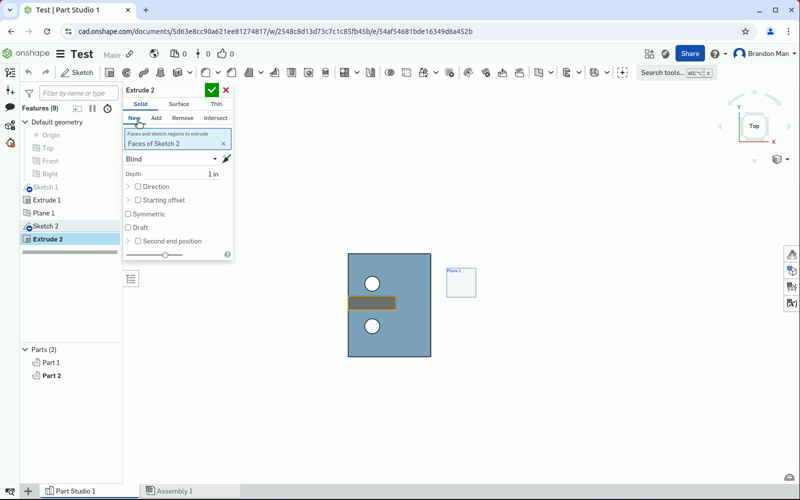
click(137, 120)
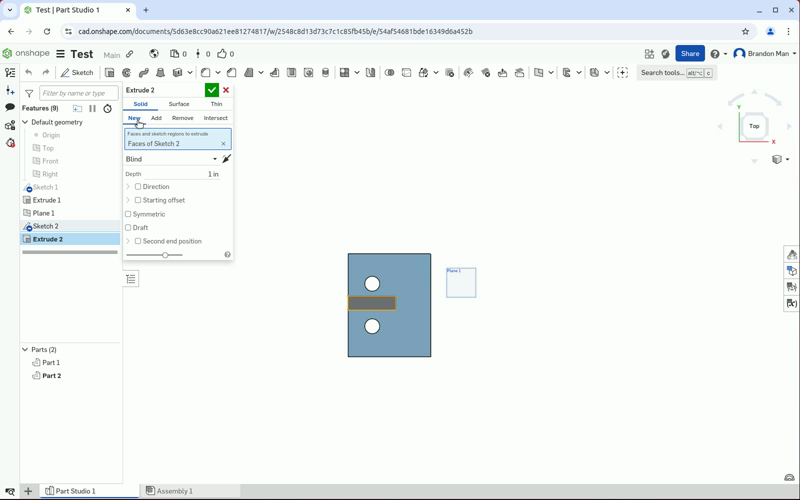
key(tab, 4)
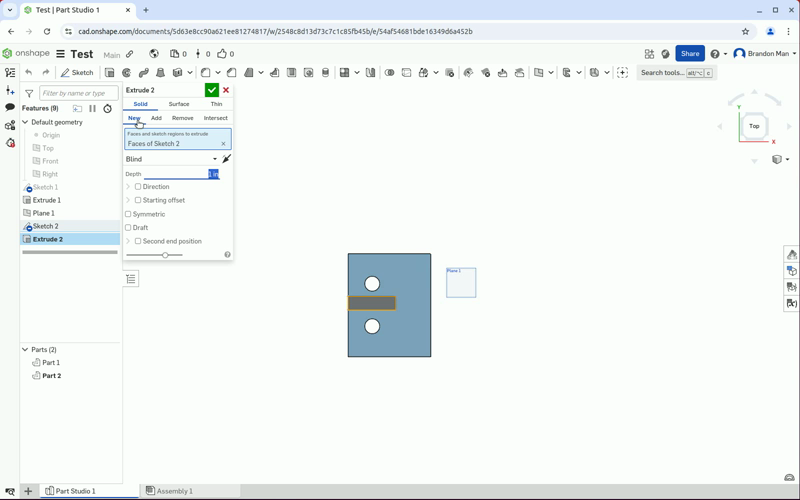
text(8.906)
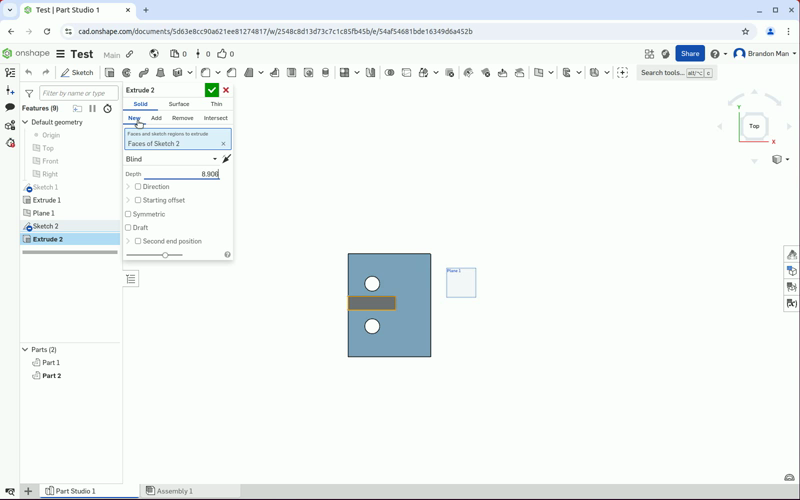
key(enter)
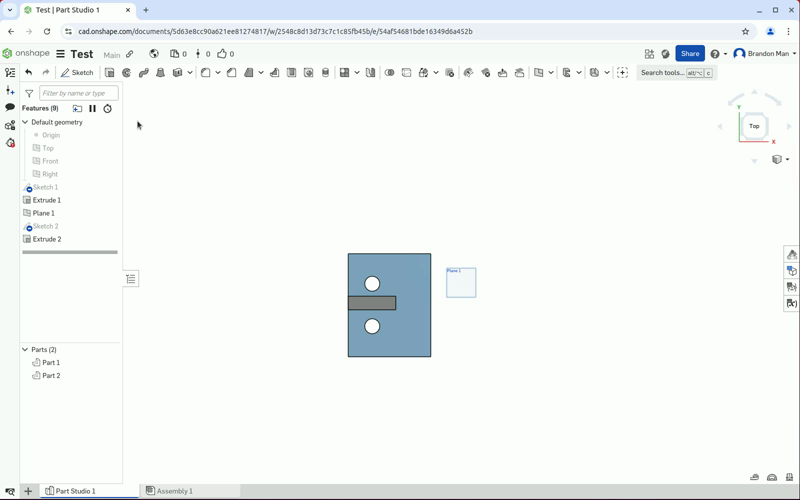
key(shift+h)
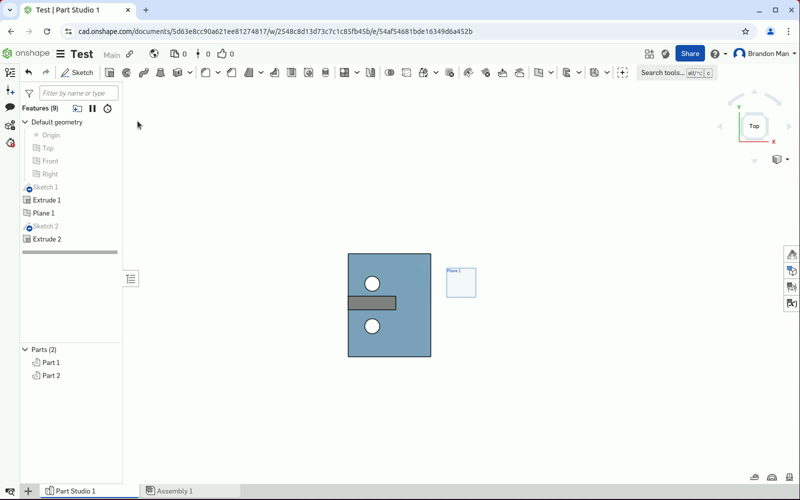
key(shift+h)
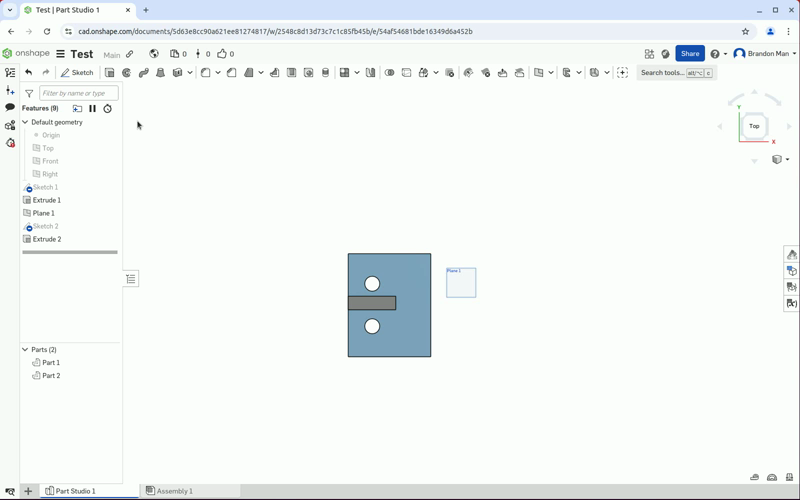
mouse_move(73, 189)
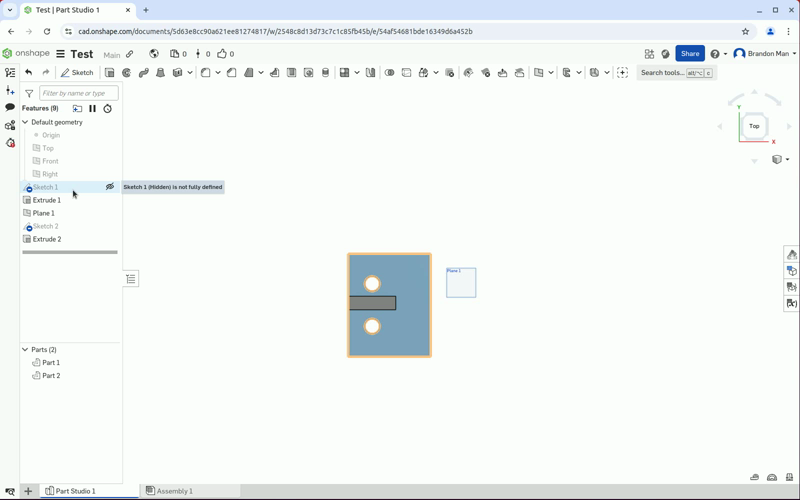
click(73, 189)
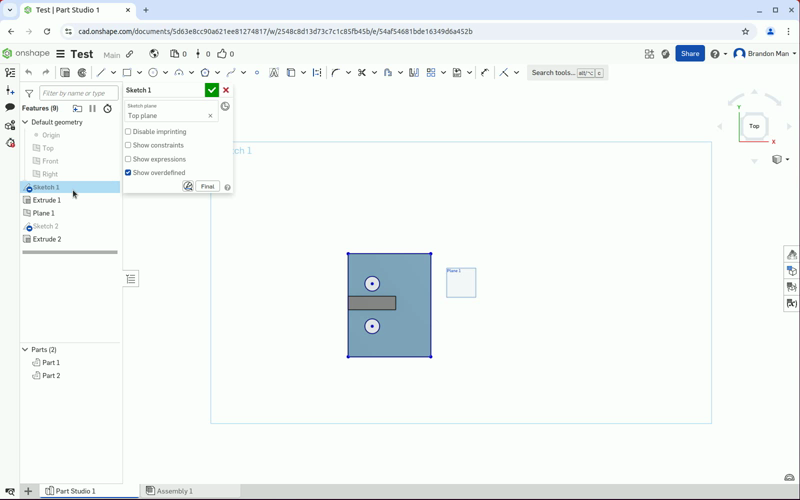
mouse_move(229, 92)
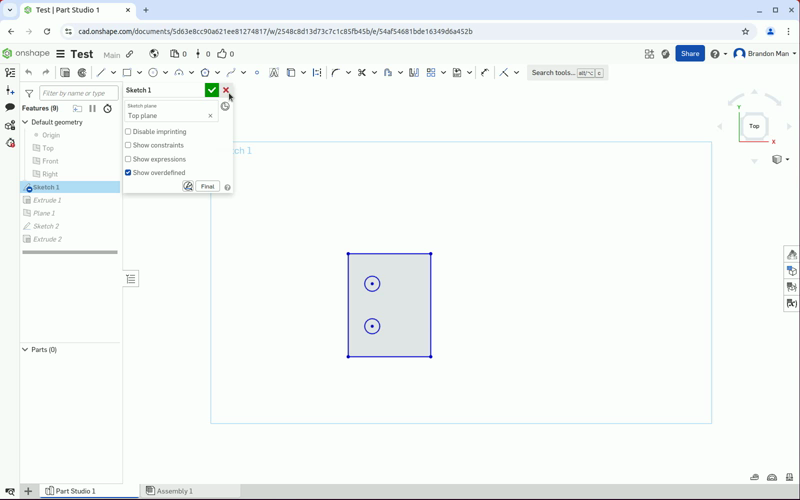
click(229, 92)
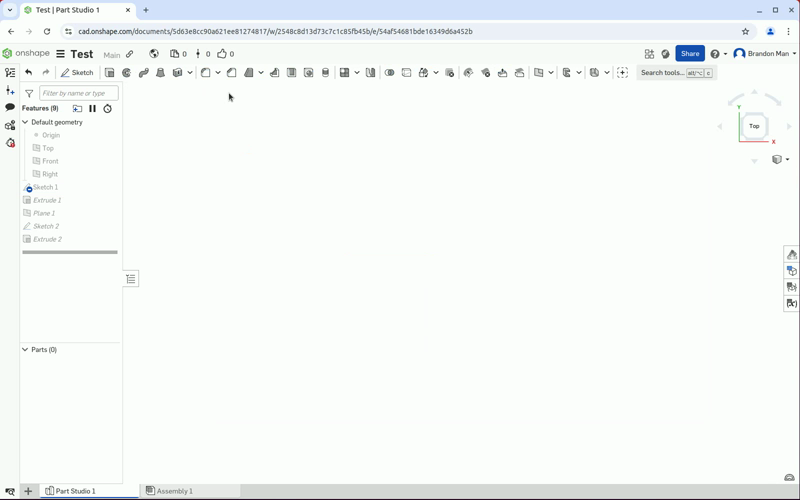
key(shift+s)
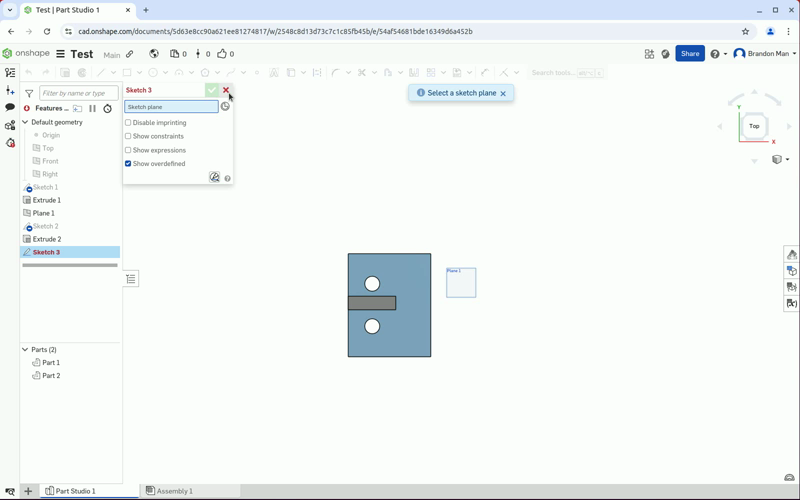
mouse_move(73, 215)
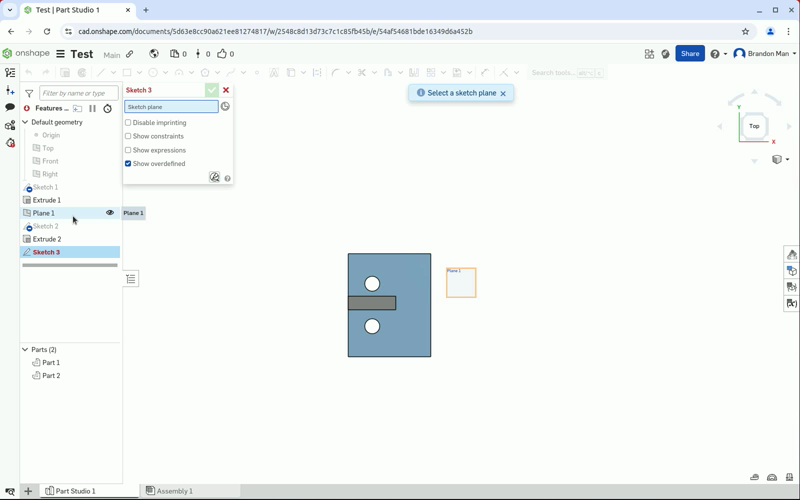
click(73, 215)
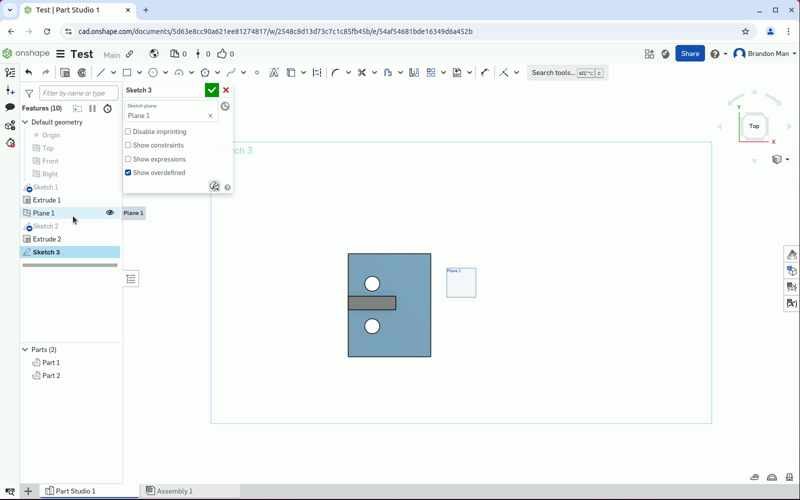
mouse_move(73, 352)
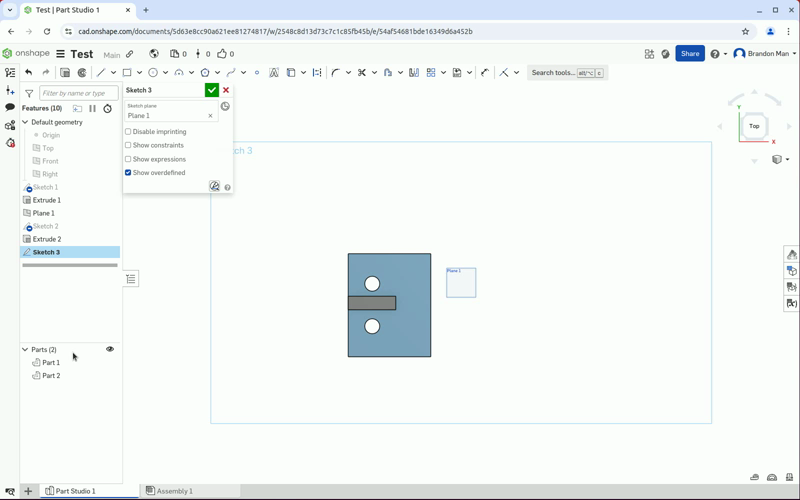
key(y)
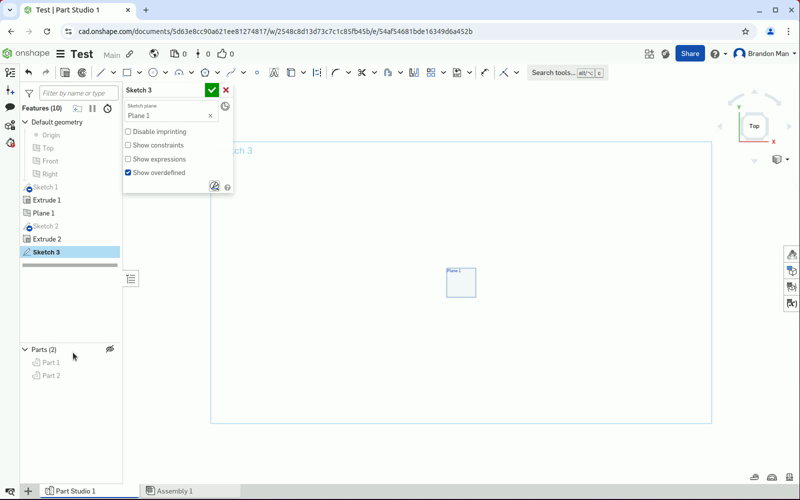
key(l)
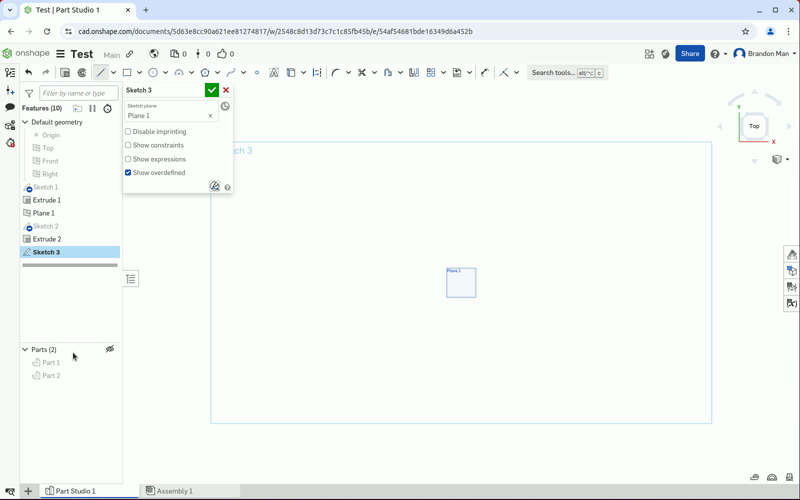
key_down(shift)
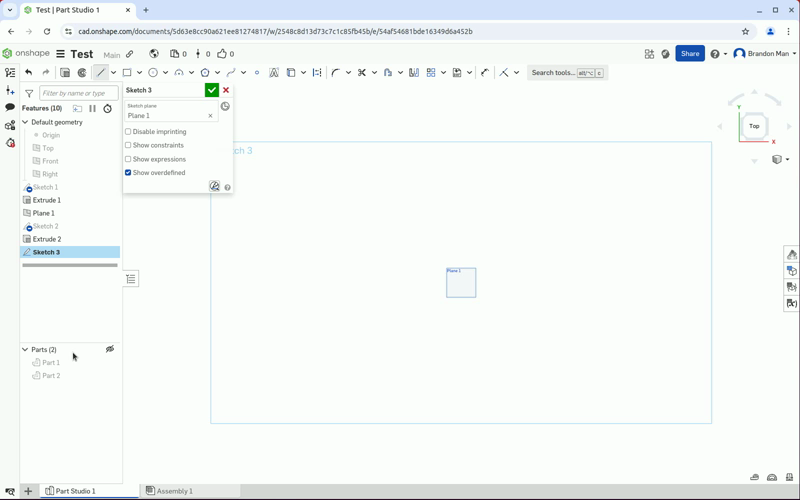
mouse_move(395, 356)
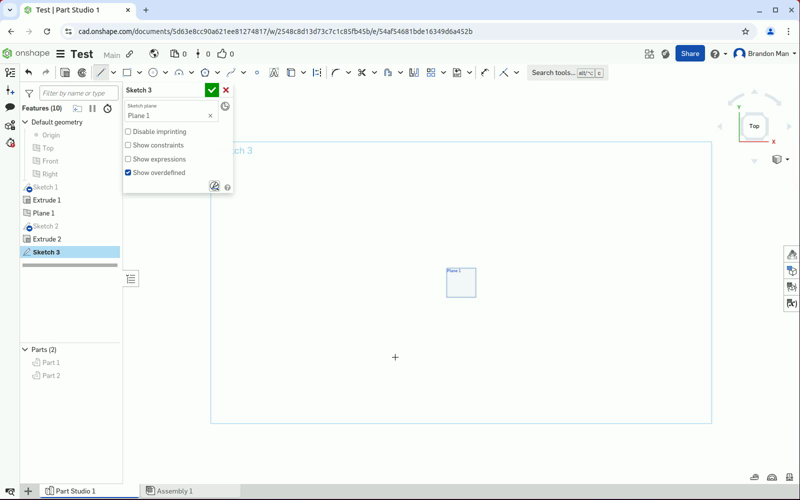
click(395, 356)
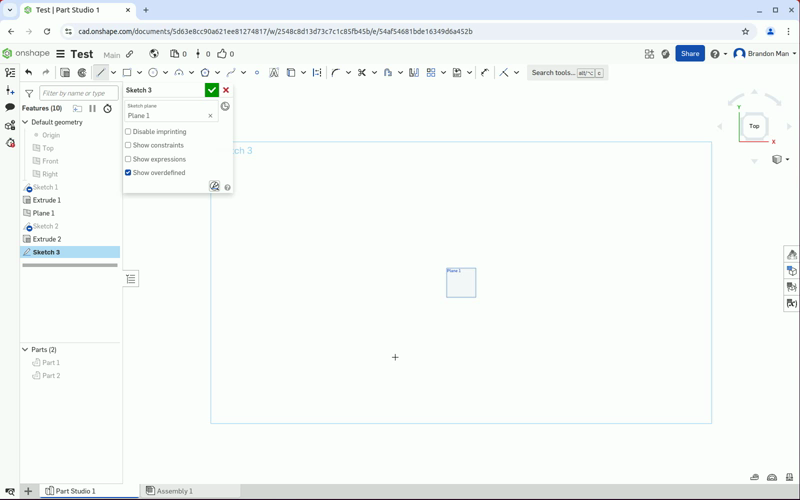
key_up(shift)
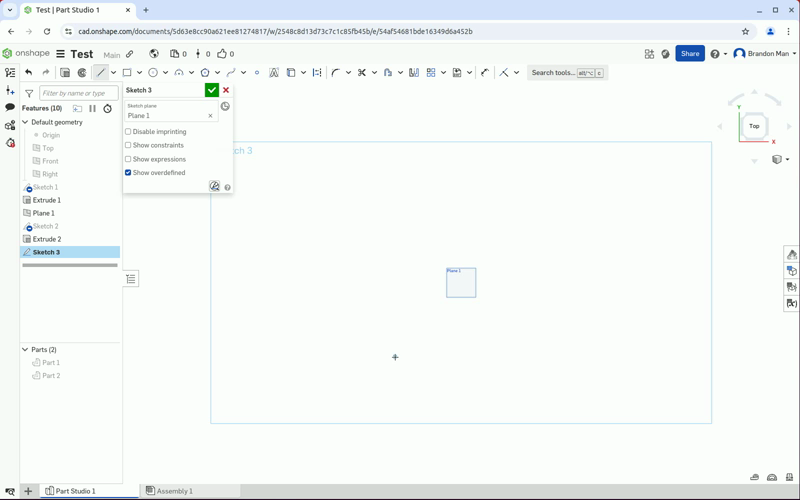
key_down(shift)
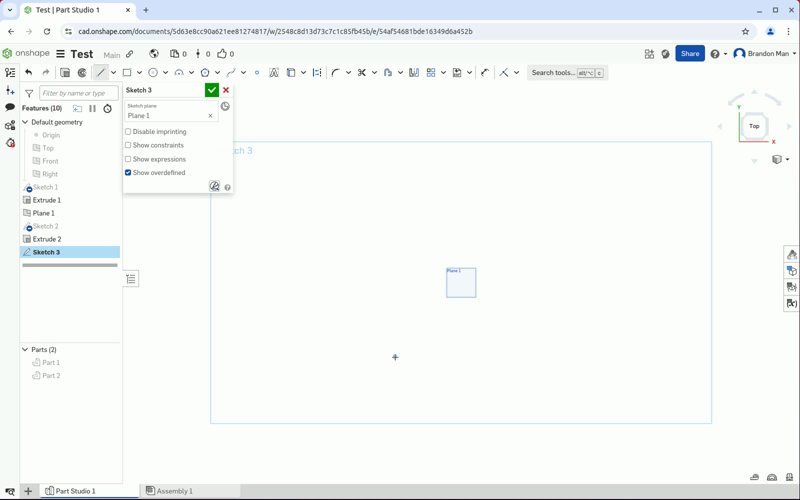
mouse_move(425, 356)
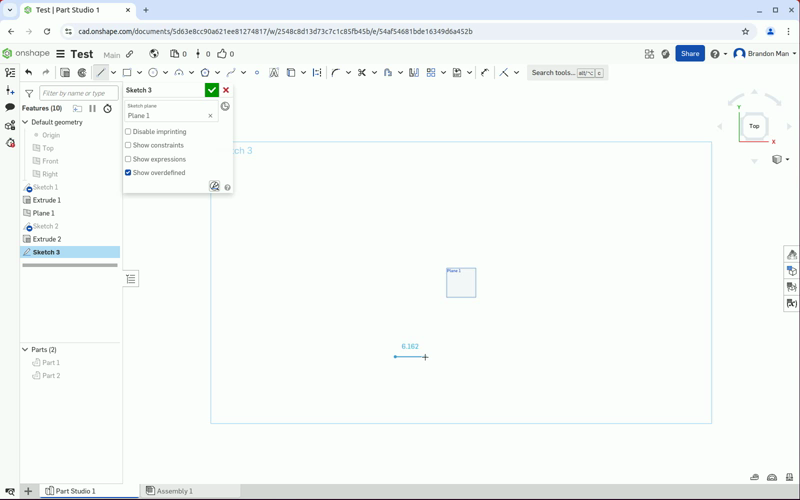
mouse_move(431, 356)
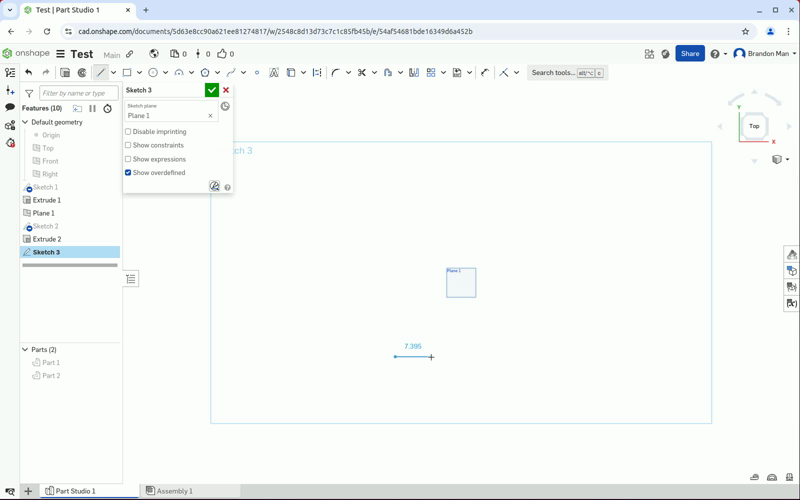
click(431, 356)
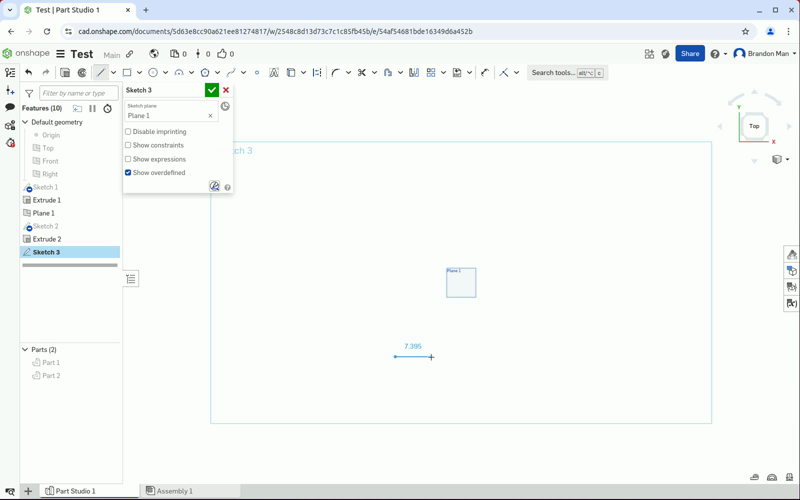
key_up(shift)
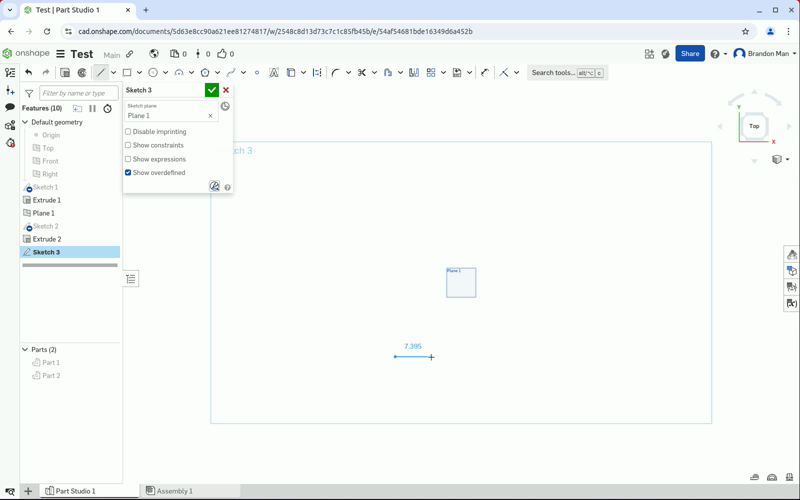
key_down(shift)
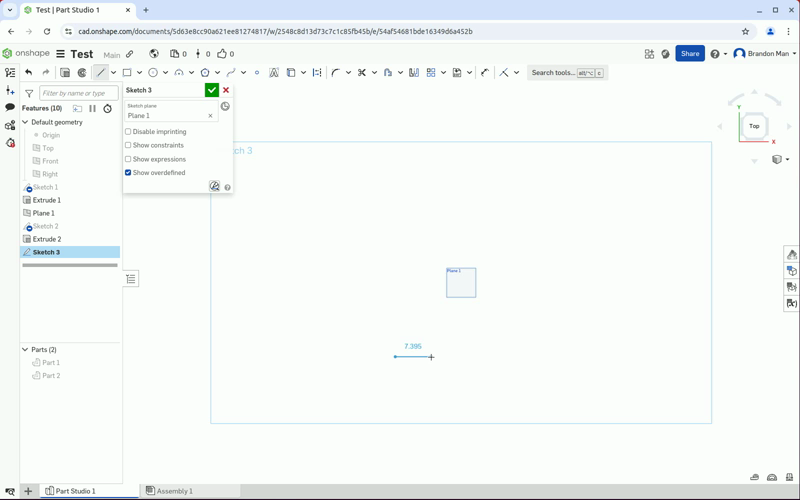
mouse_move(431, 253)
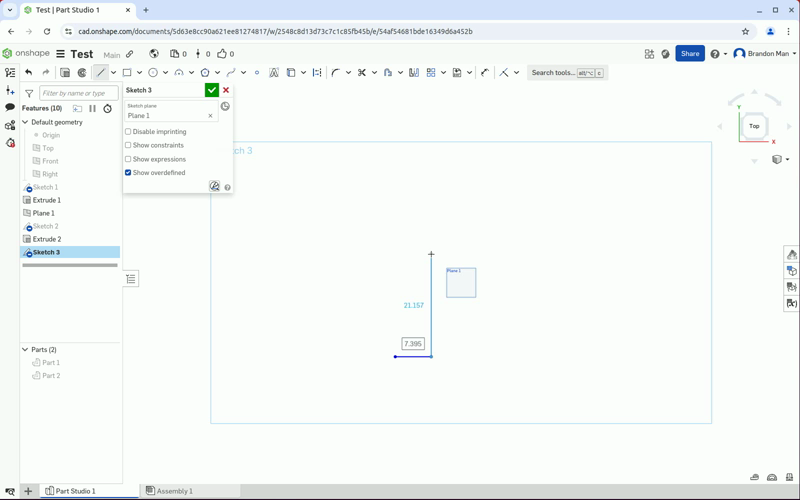
click(431, 253)
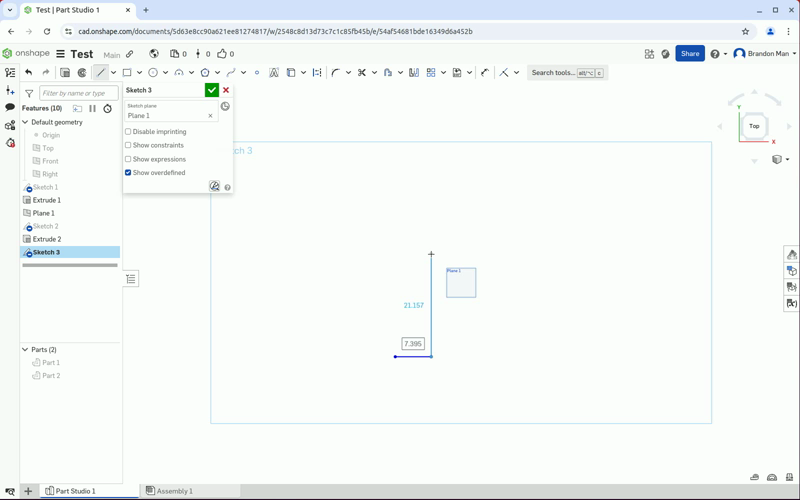
key_up(shift)
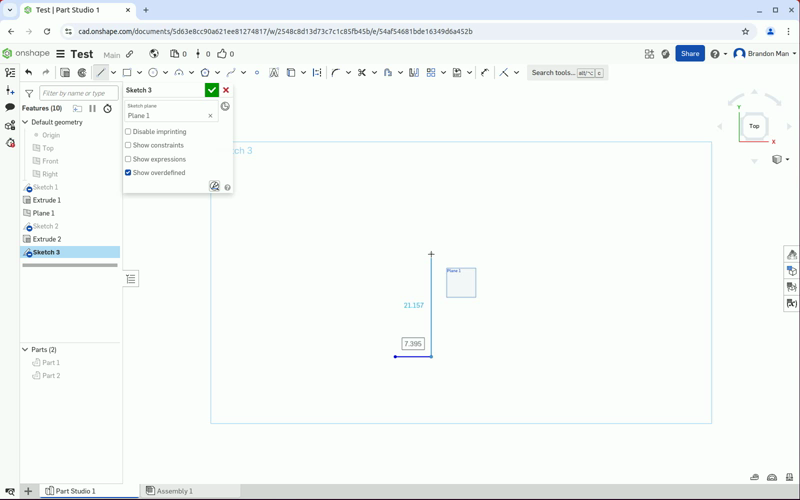
key_down(shift)
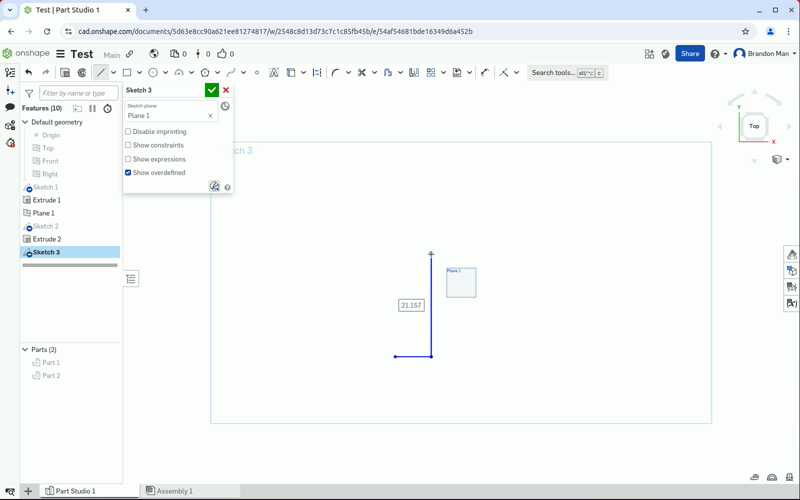
mouse_move(461, 253)
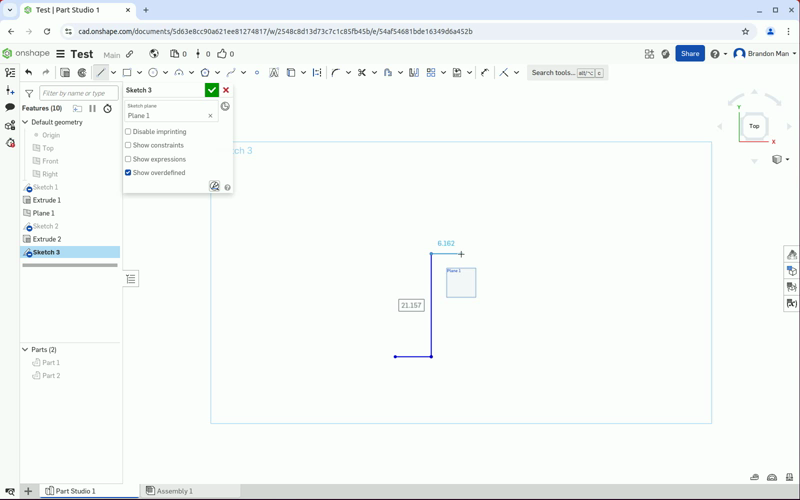
mouse_move(395, 253)
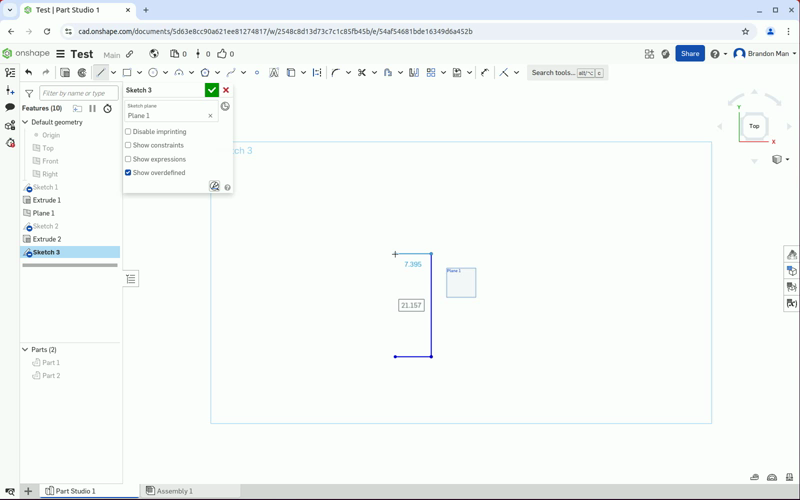
click(395, 253)
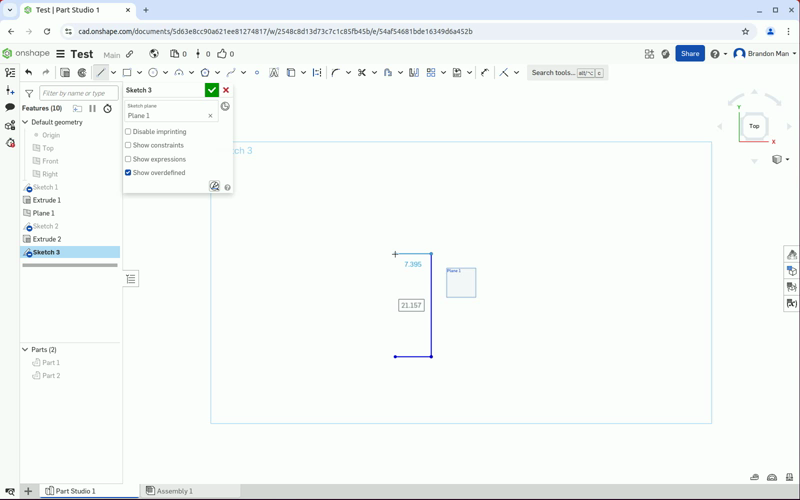
key_up(shift)
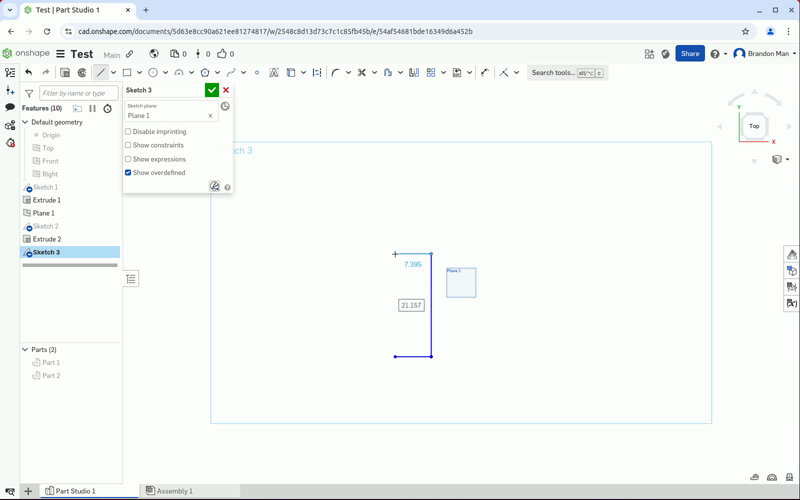
key_down(shift)
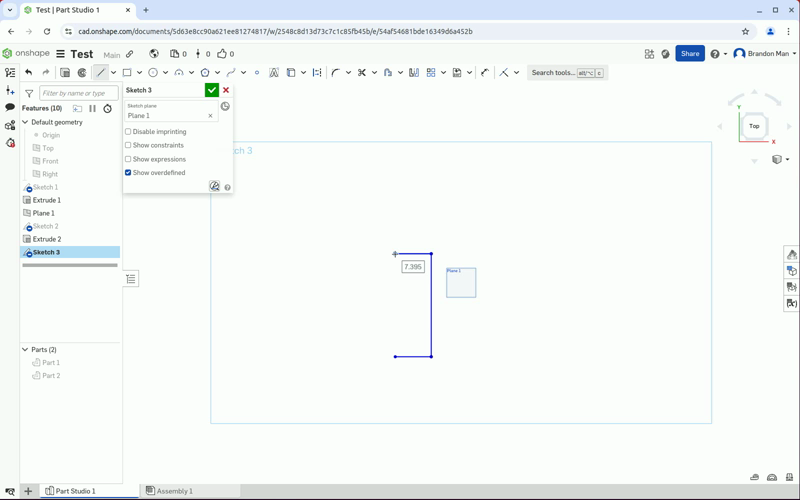
mouse_move(425, 253)
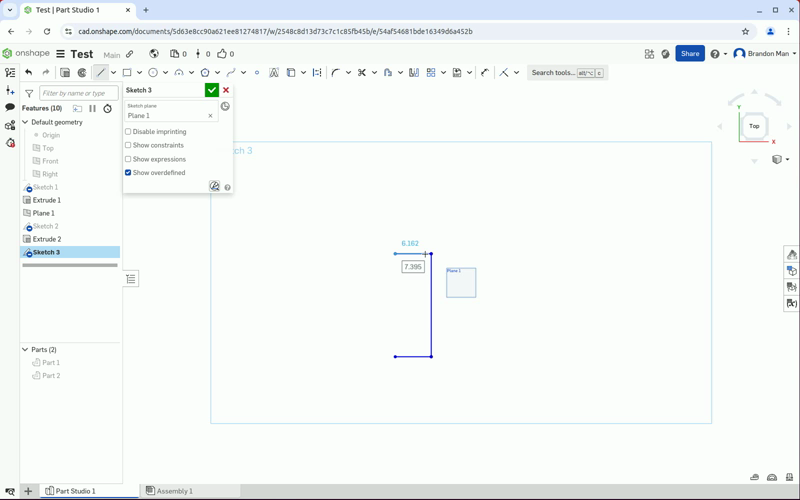
mouse_move(395, 297)
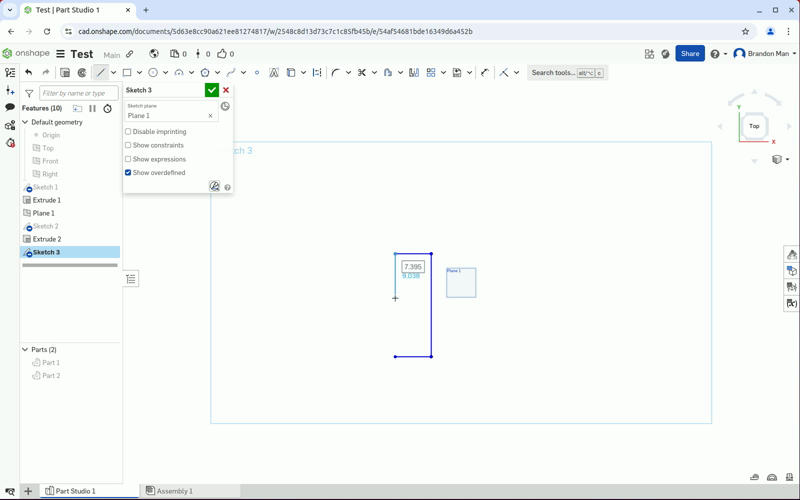
click(395, 297)
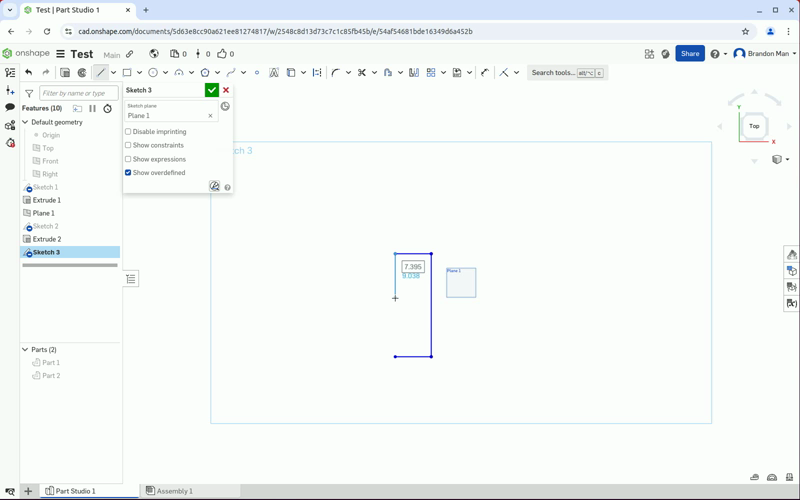
key_up(shift)
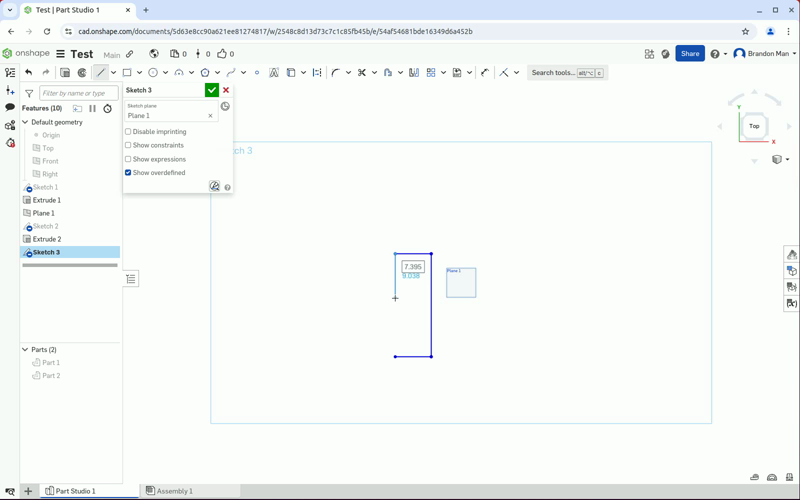
key_down(shift)
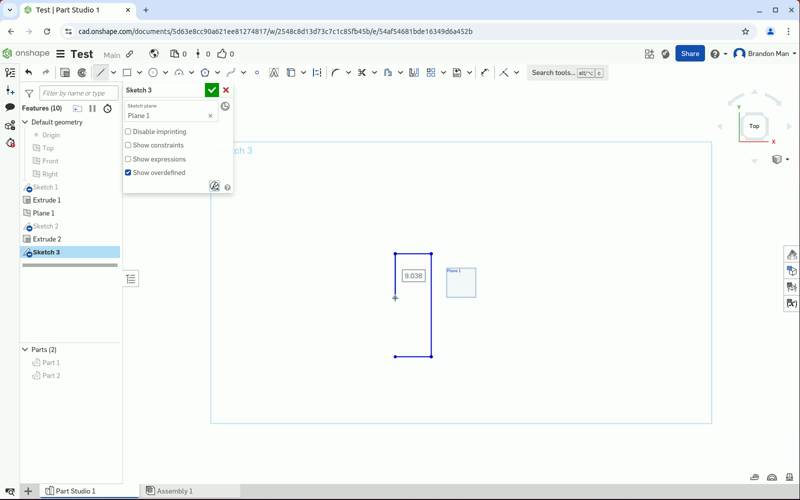
mouse_move(425, 297)
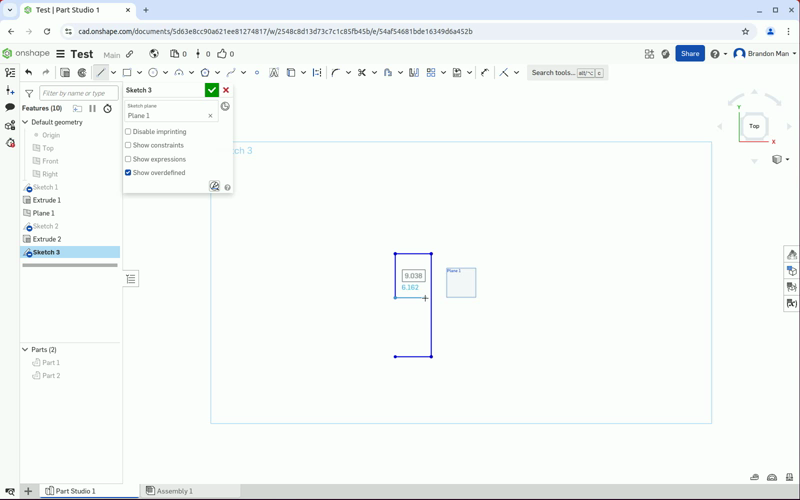
mouse_move(395, 311)
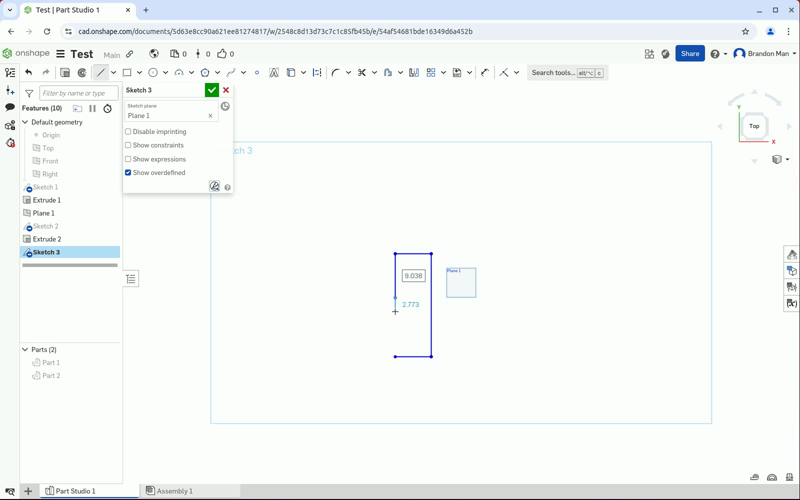
click(395, 311)
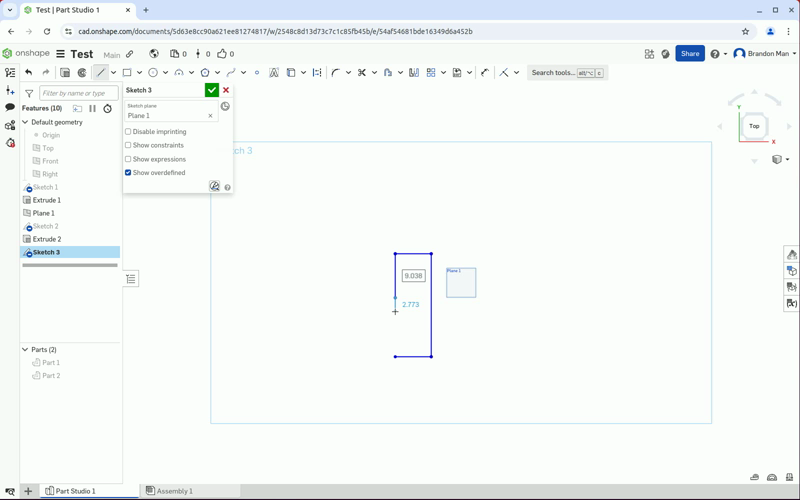
key_up(shift)
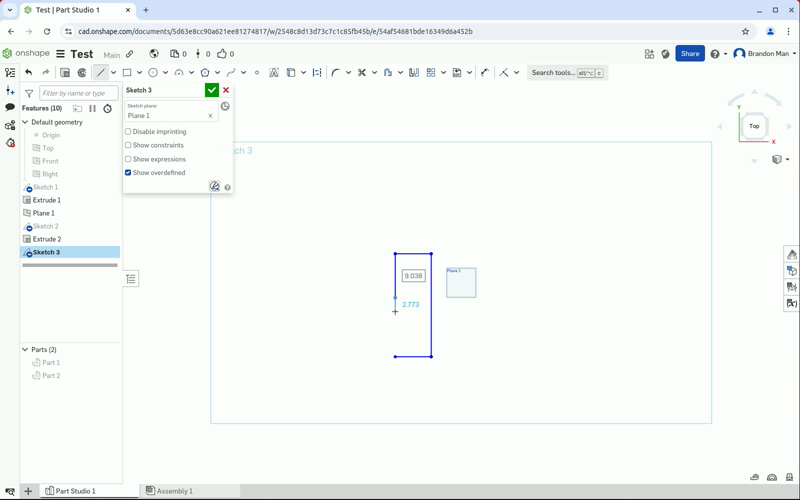
mouse_move(425, 311)
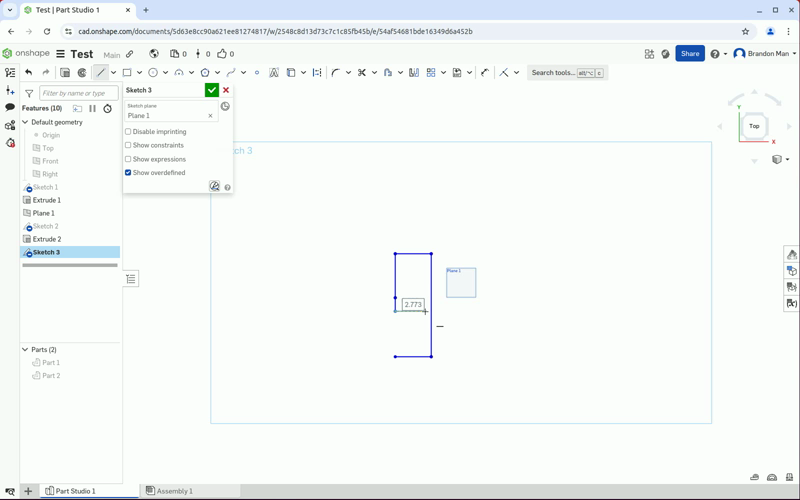
key_down(shift)
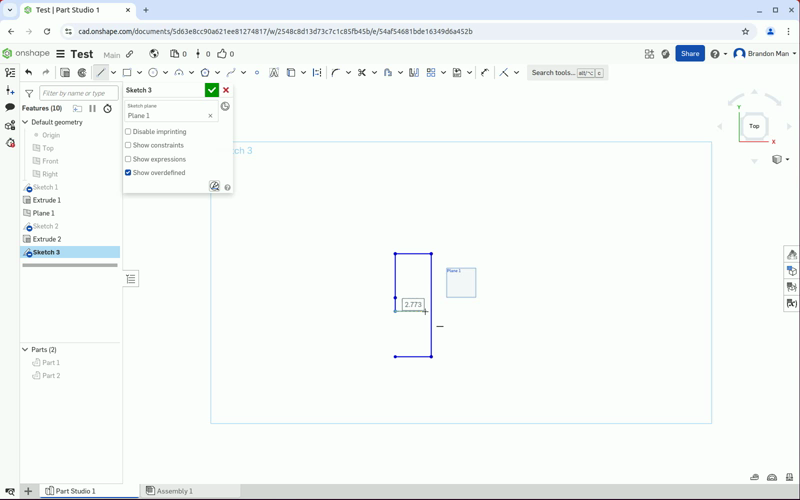
mouse_move(395, 356)
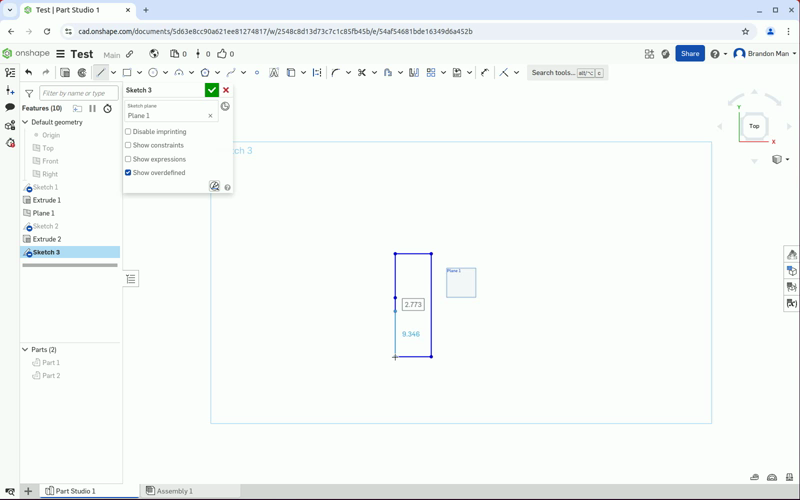
key_up(shift)
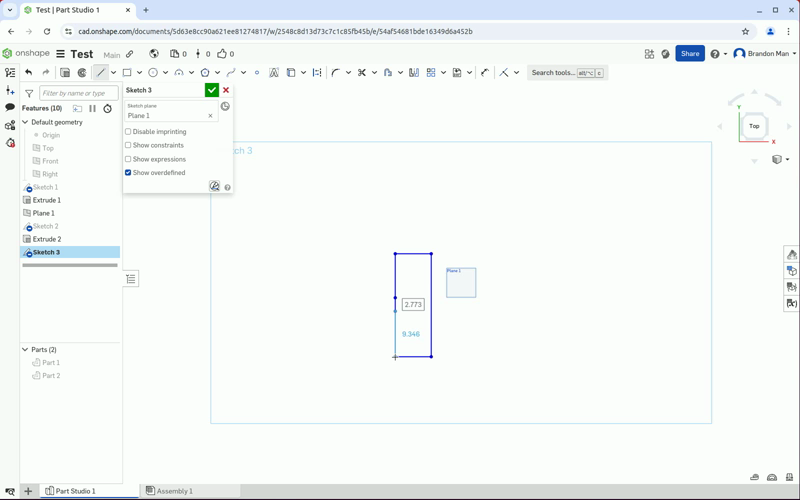
click(395, 356)
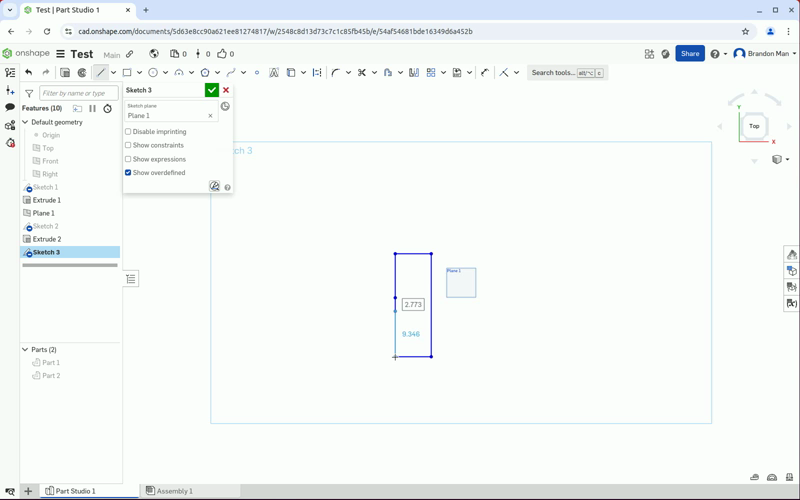
key(esc)
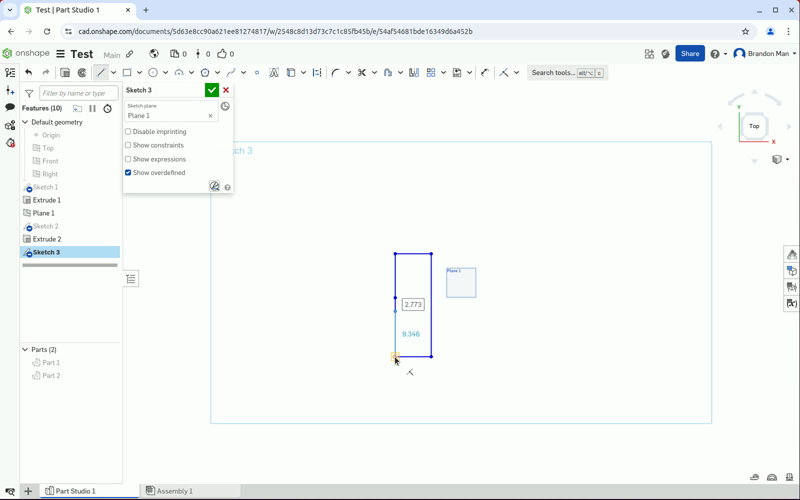
mouse_move(426, 274)
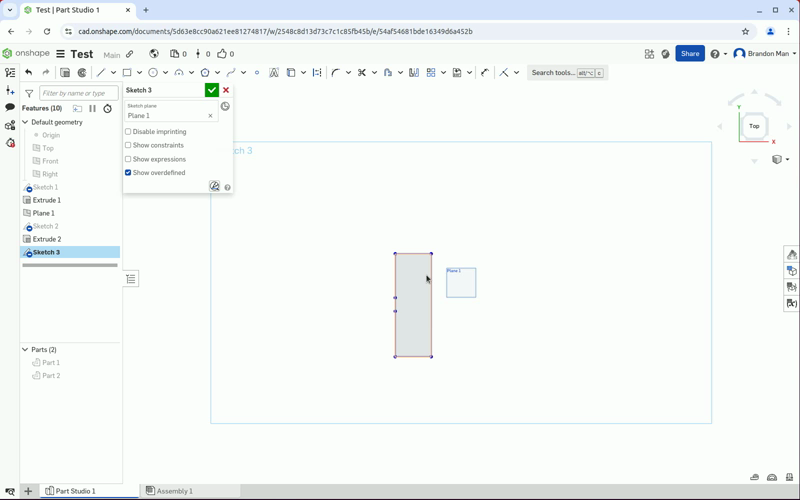
click(426, 274)
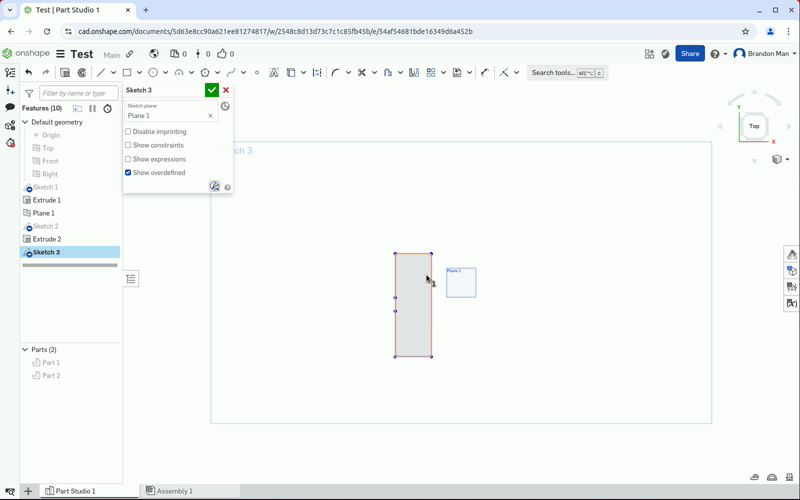
mouse_move(73, 352)
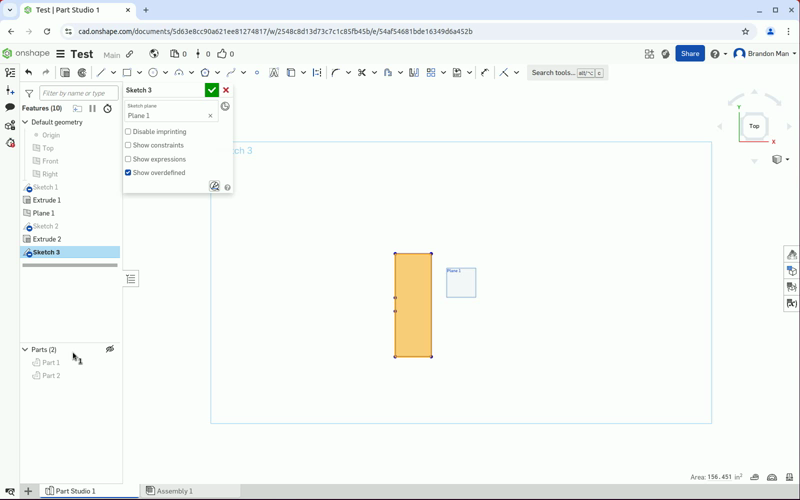
key(shift+y)
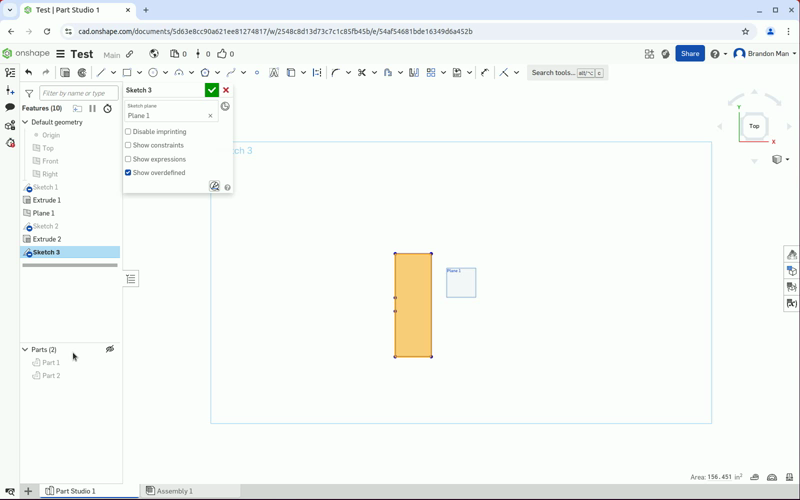
key(shift+e)
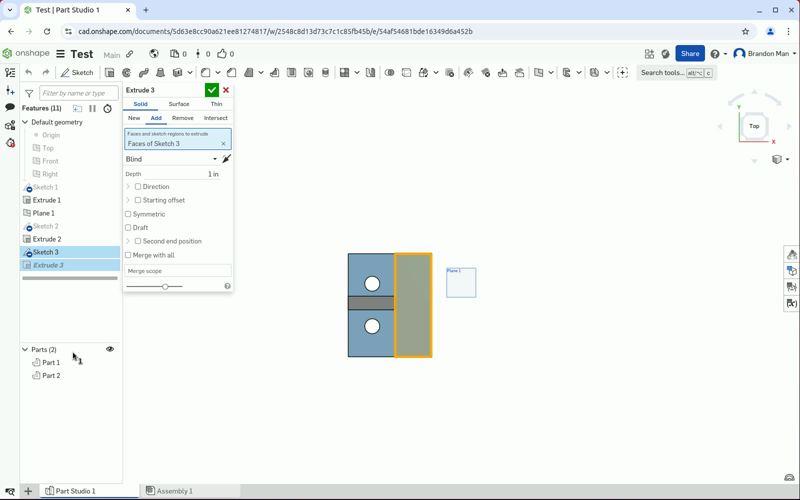
mouse_move(143, 106)
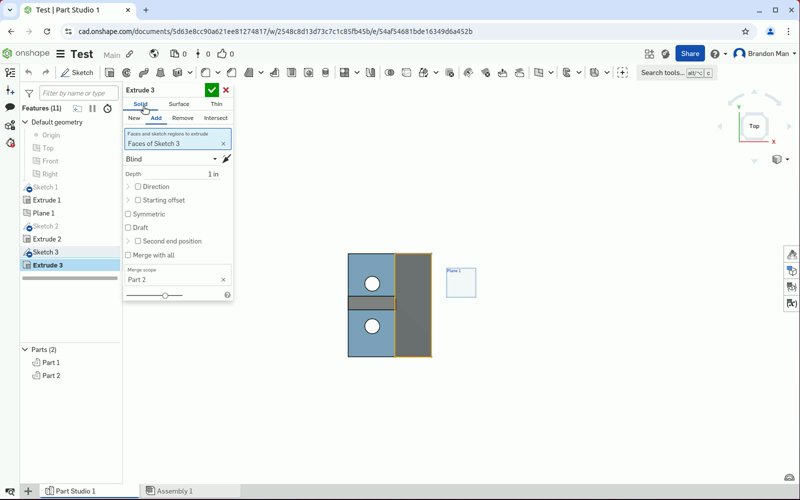
click(143, 106)
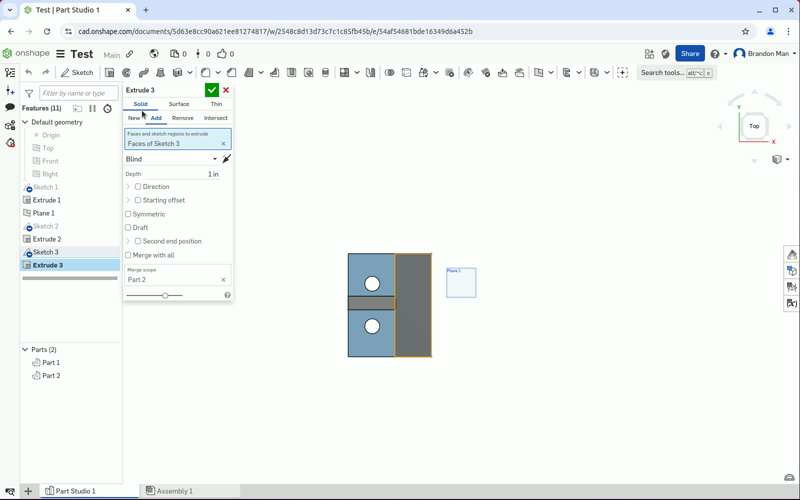
mouse_move(137, 120)
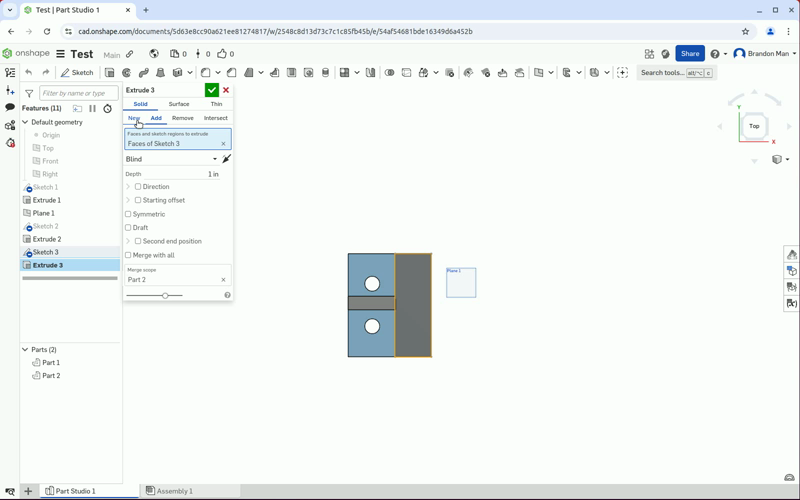
click(137, 120)
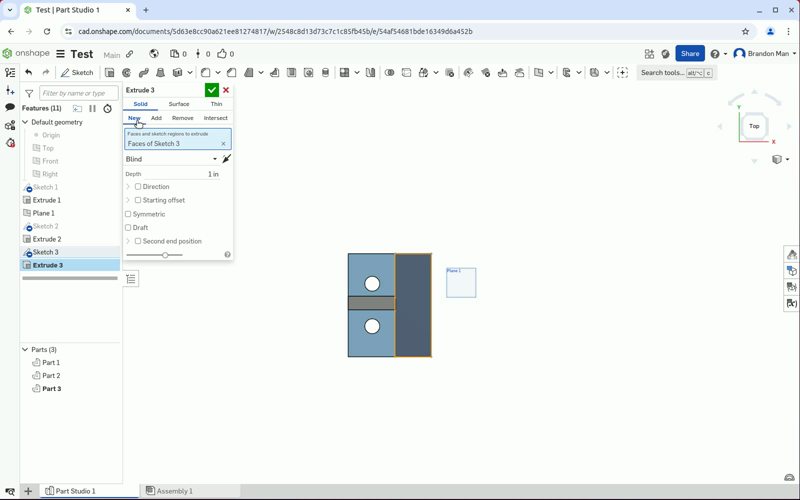
key(tab, 4)
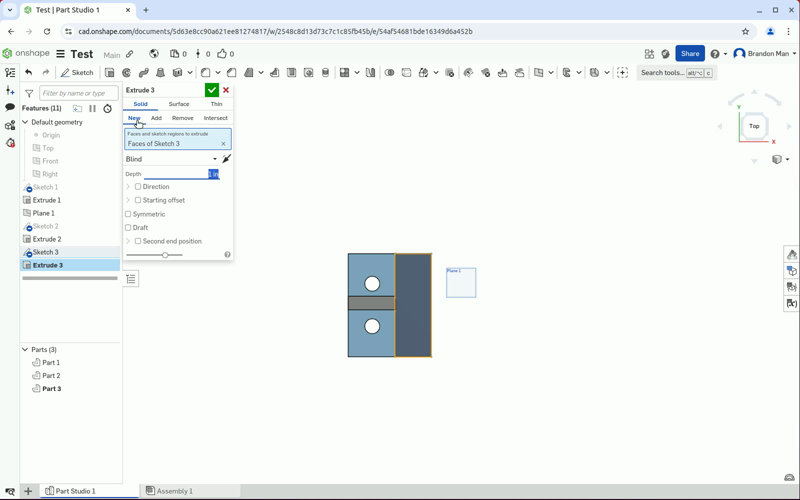
text(8.906)
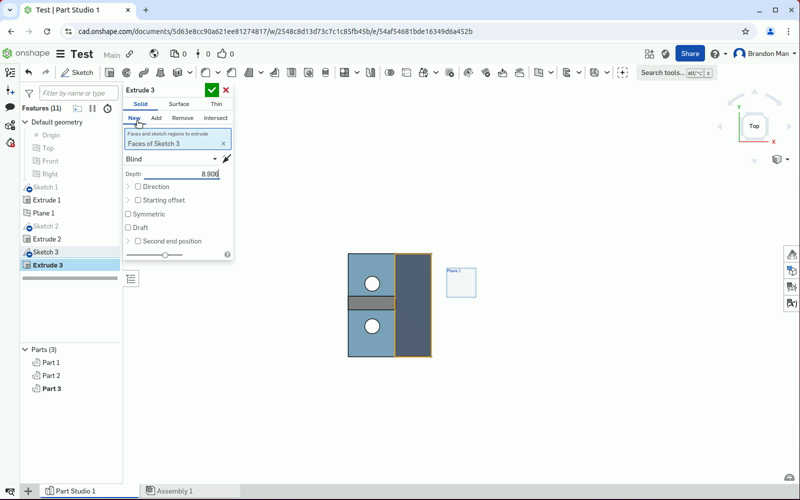
key(enter)
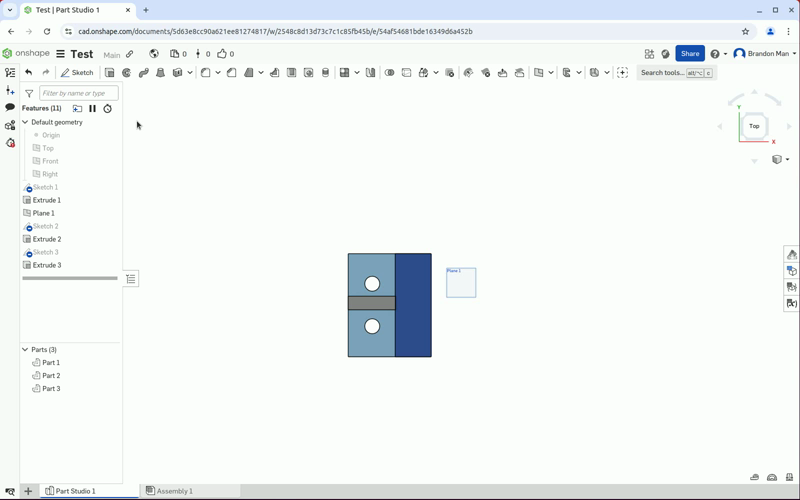
key(shift+h)
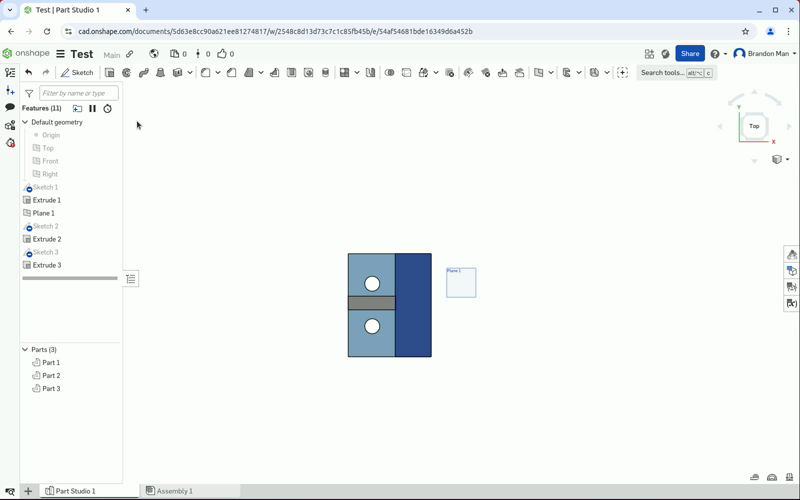
key(shift+h)
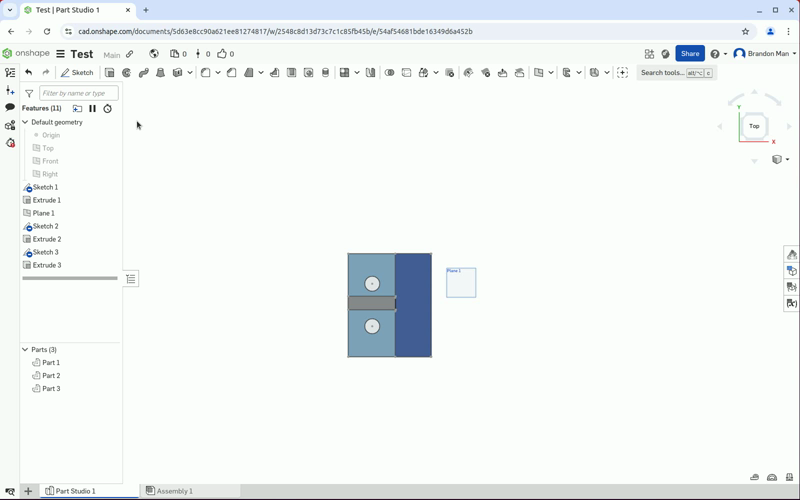
key(shift+7)
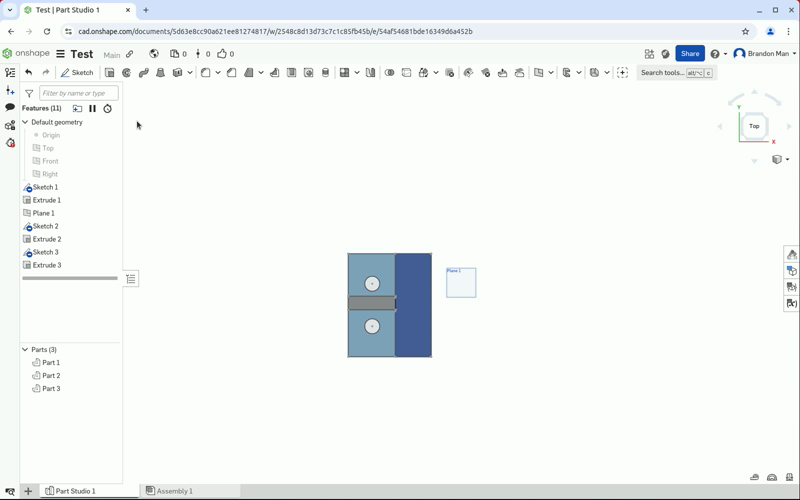
key(up, 3)
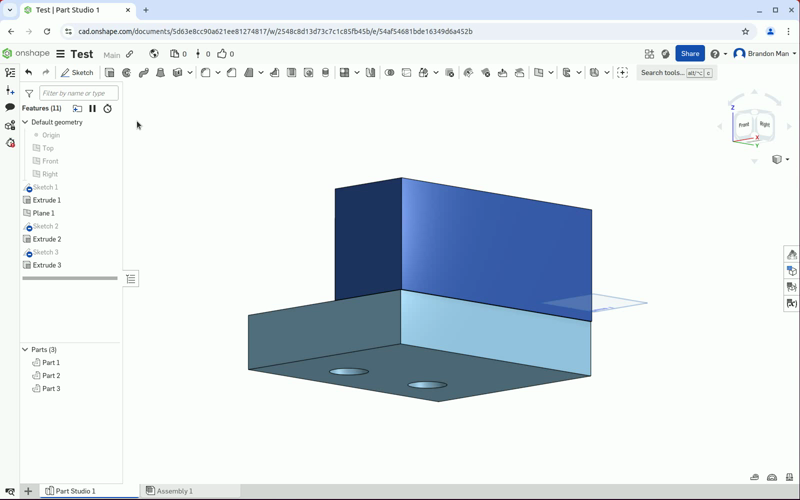
key(left, 3)
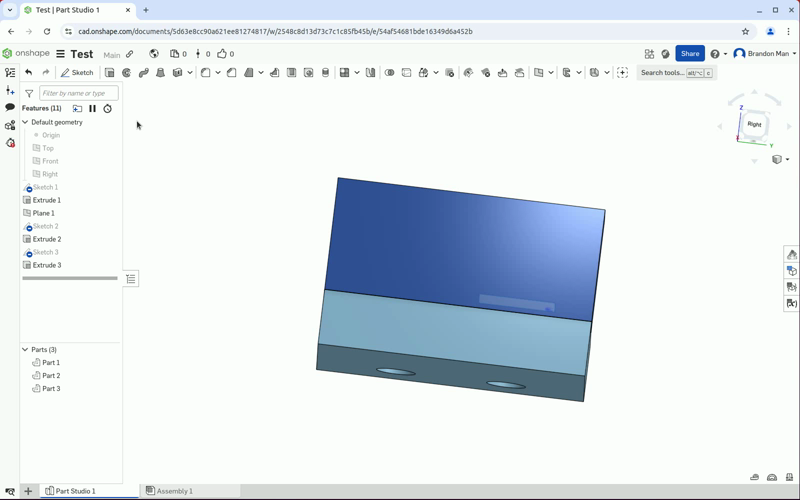
key(right, 3)
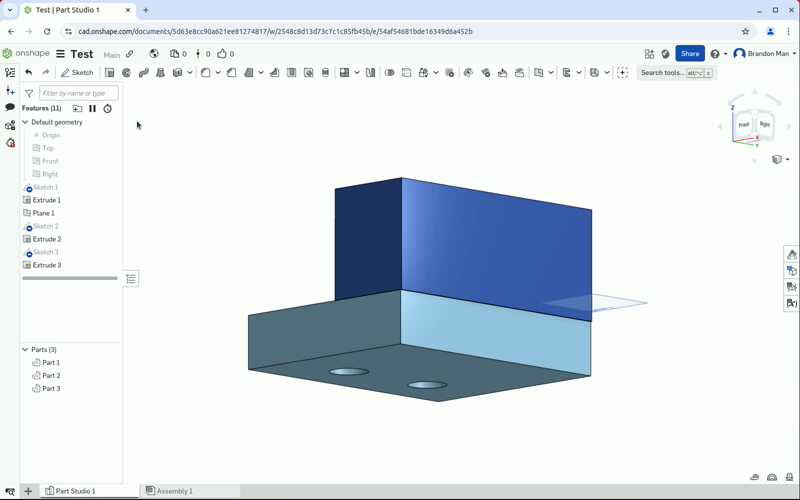
key(down, 3)
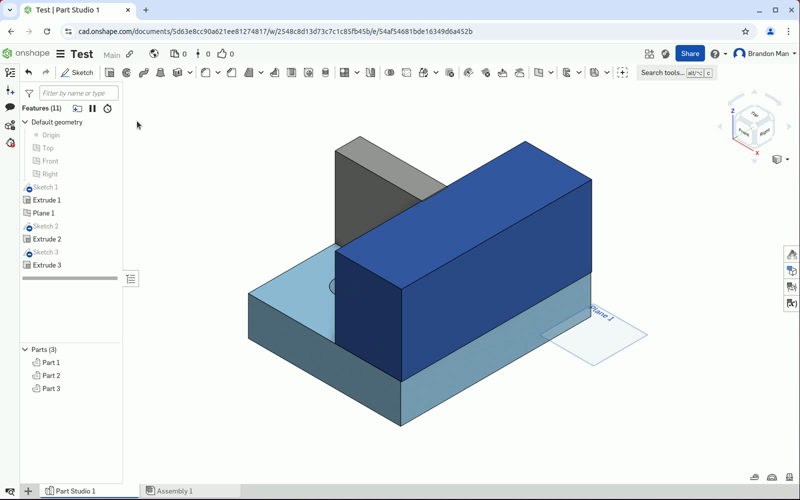
mouse_move(73, 189)
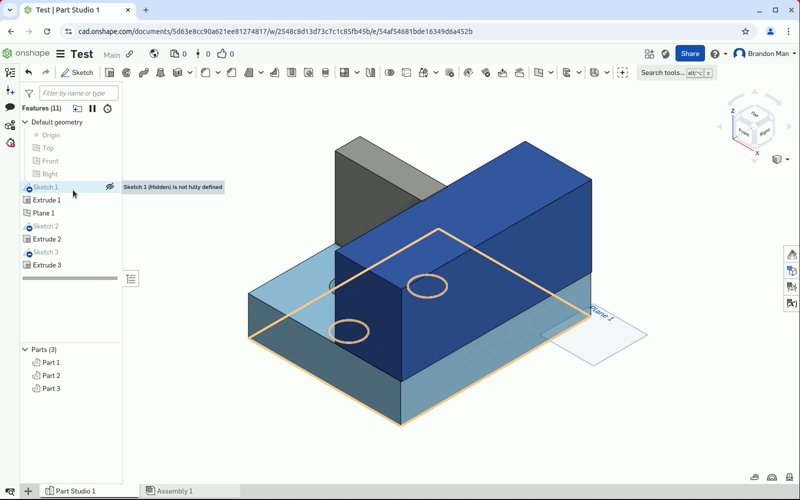
click(73, 189)